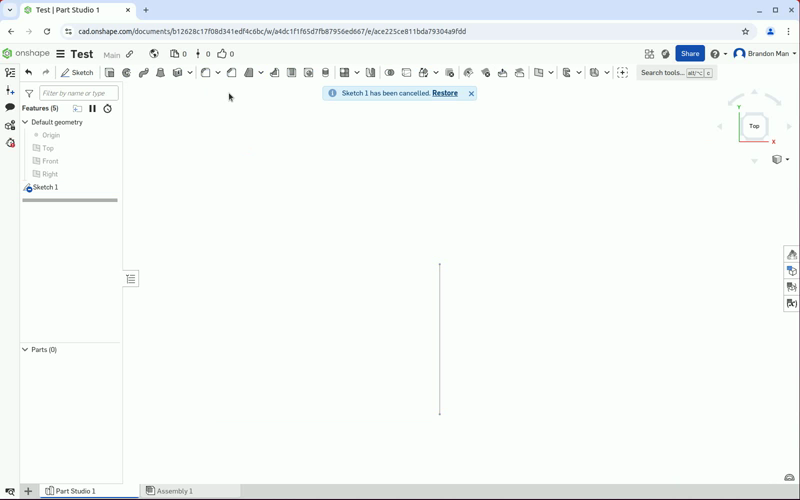
key(shift+h)
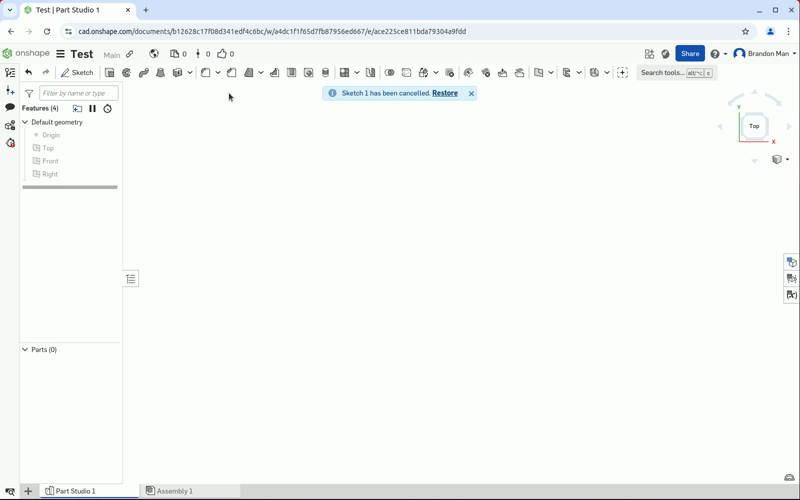
mouse_move(73, 352)
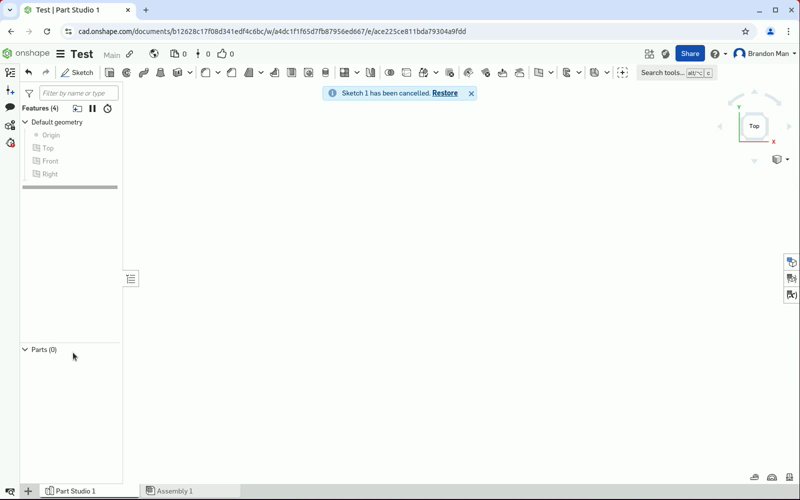
key(y)
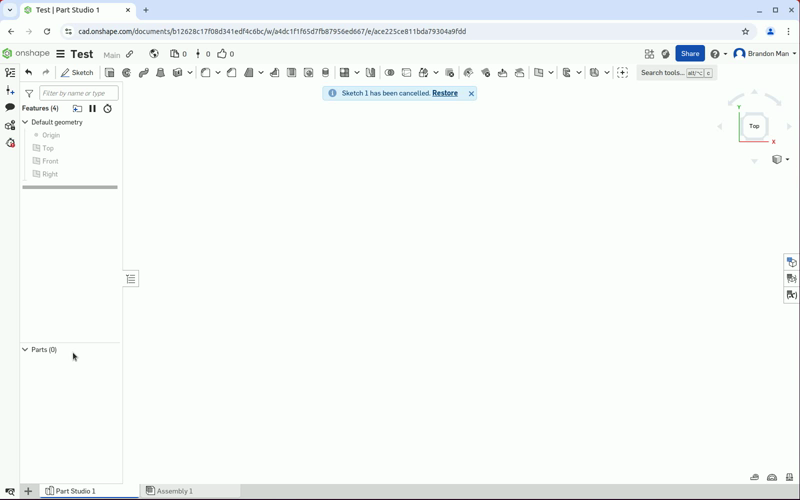
key(shift+p)
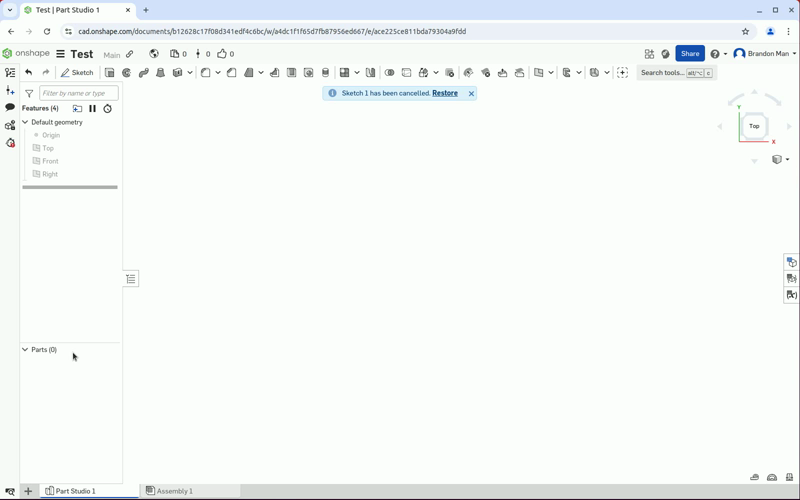
key(space)
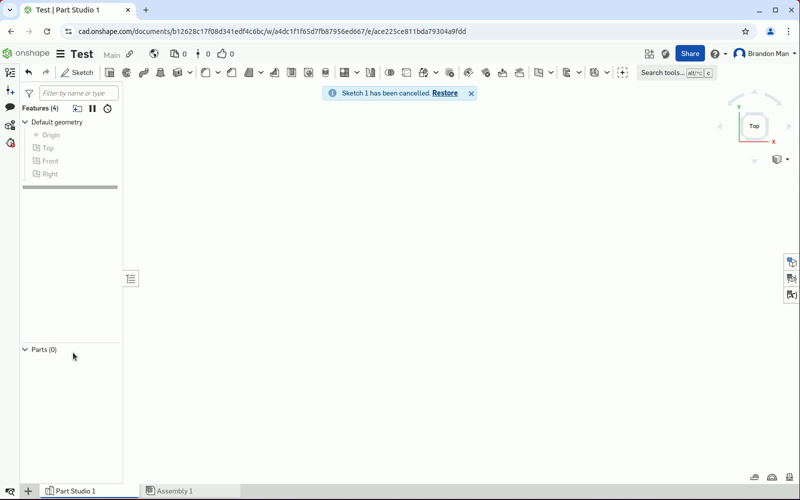
key_down(shift)
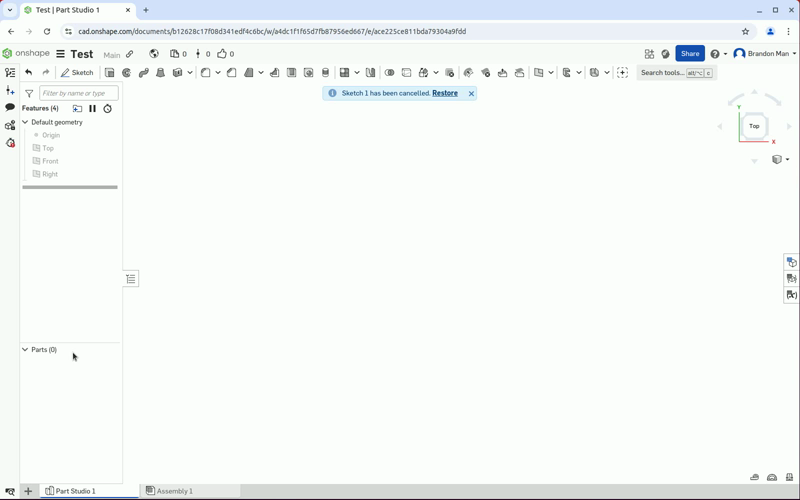
key(up)
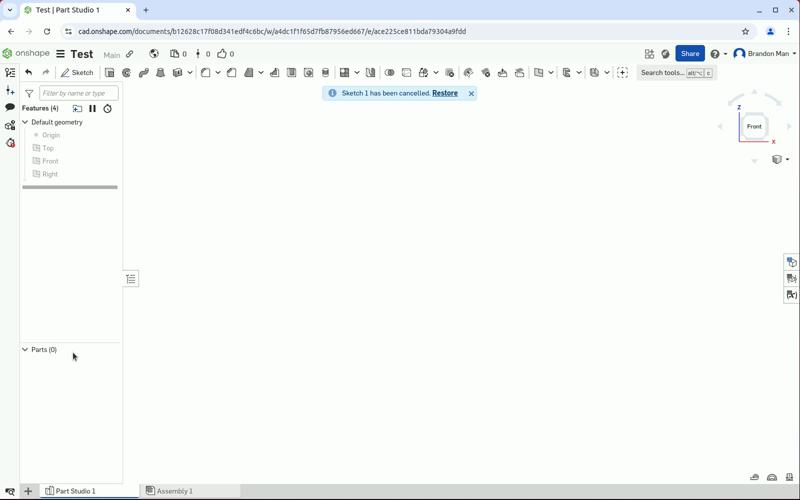
key_up(shift)
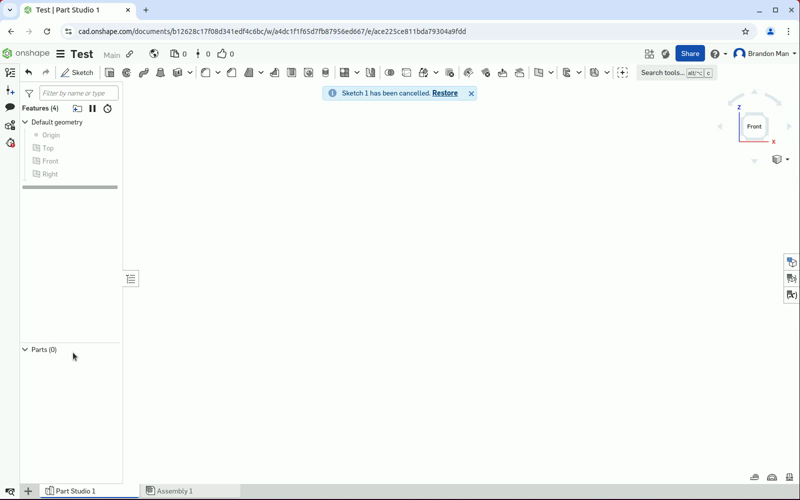
key(space)
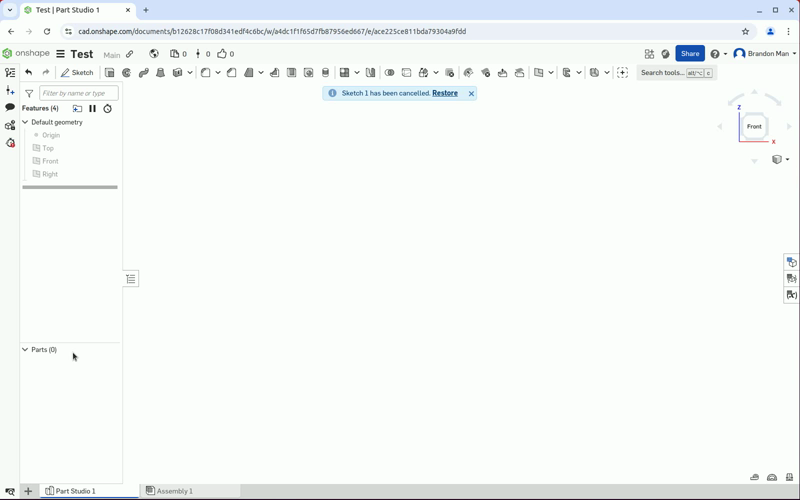
key_down(shift)
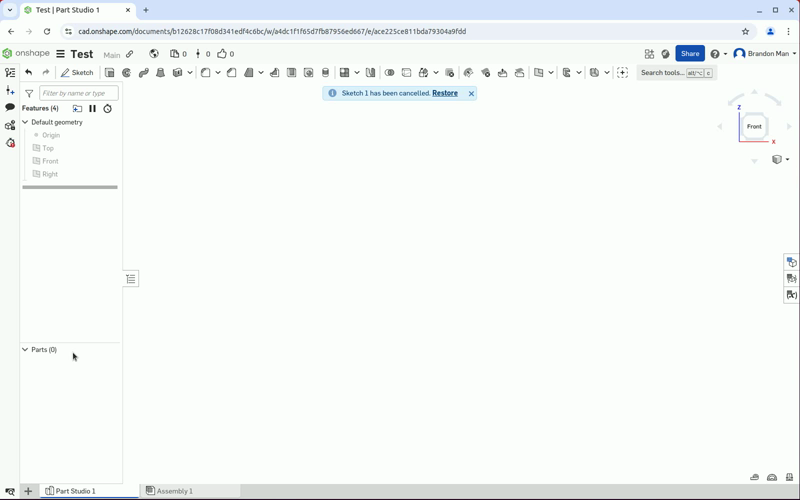
key(left)
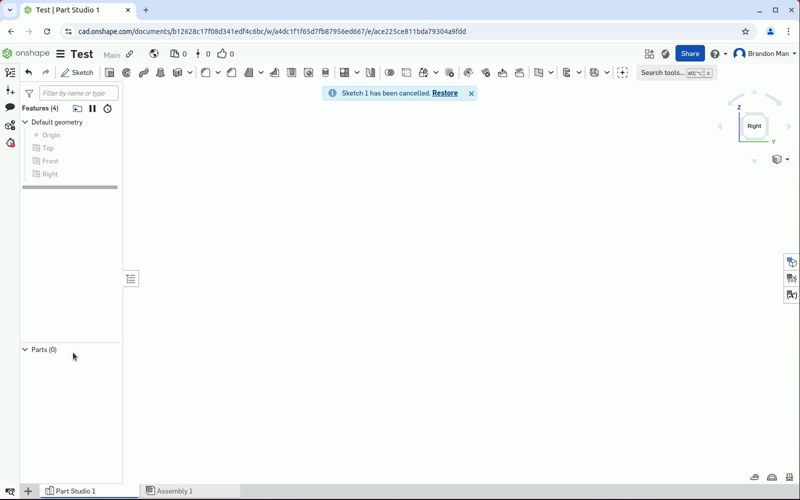
key_up(shift)
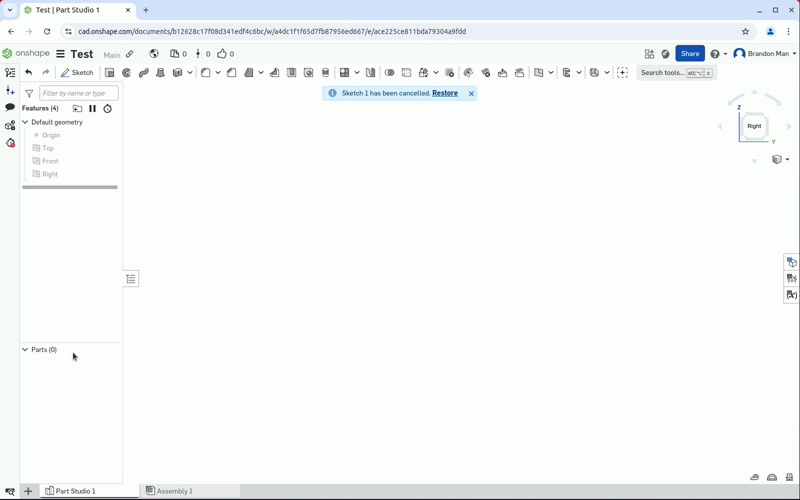
mouse_move(73, 352)
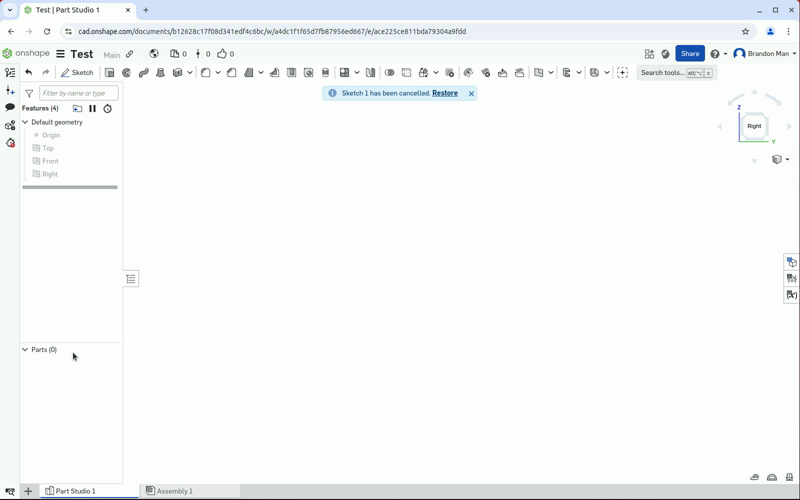
key(shift+y)
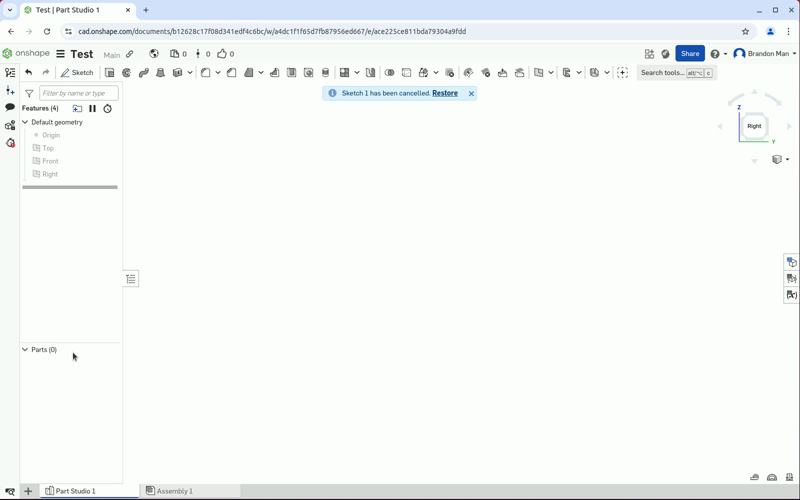
key(shift+s)
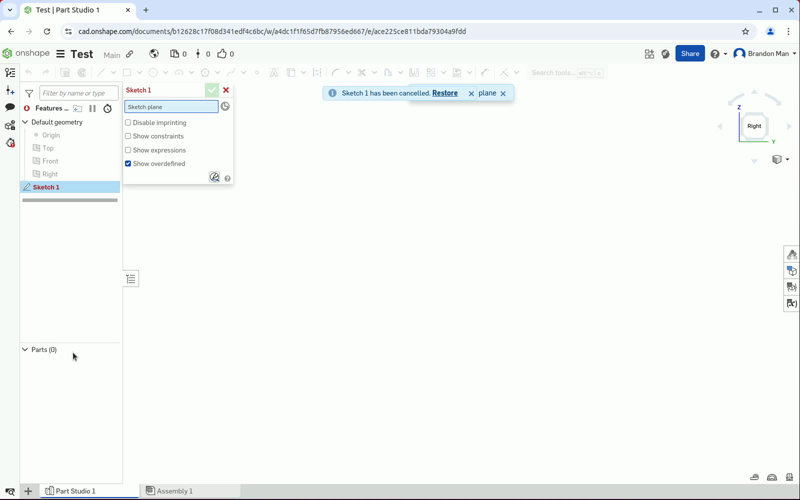
mouse_move(73, 176)
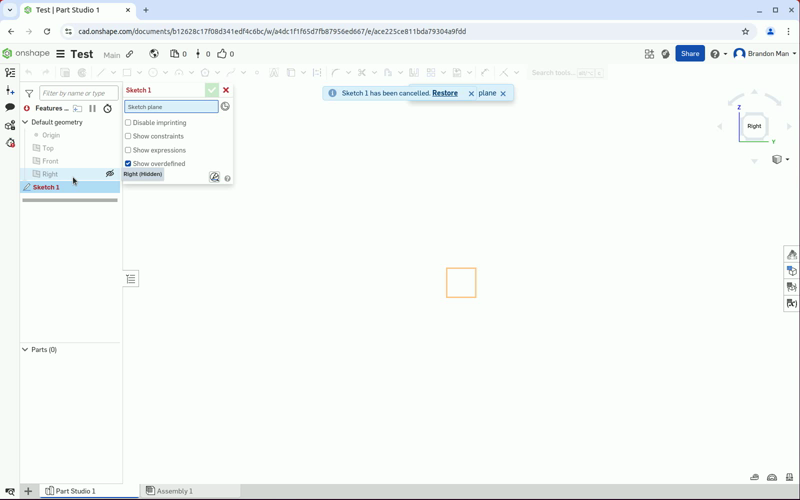
click(73, 176)
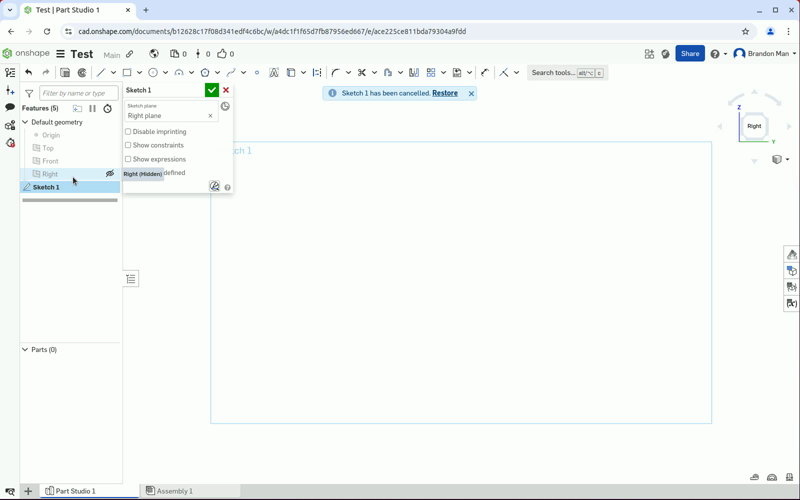
mouse_move(73, 352)
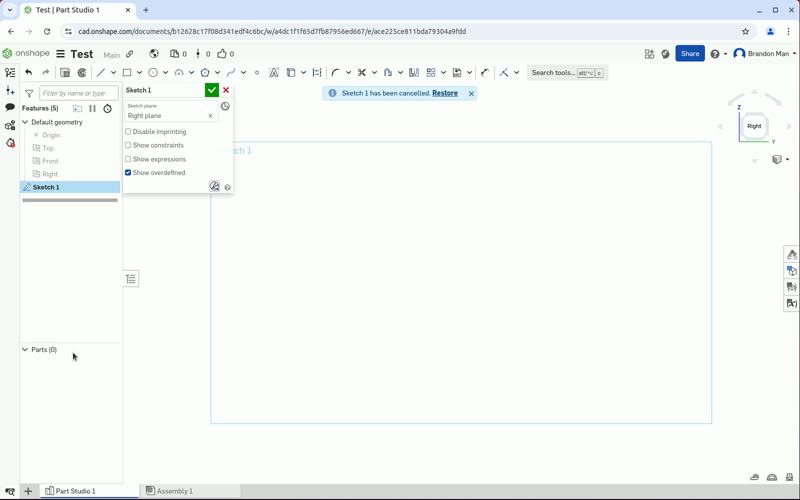
key(y)
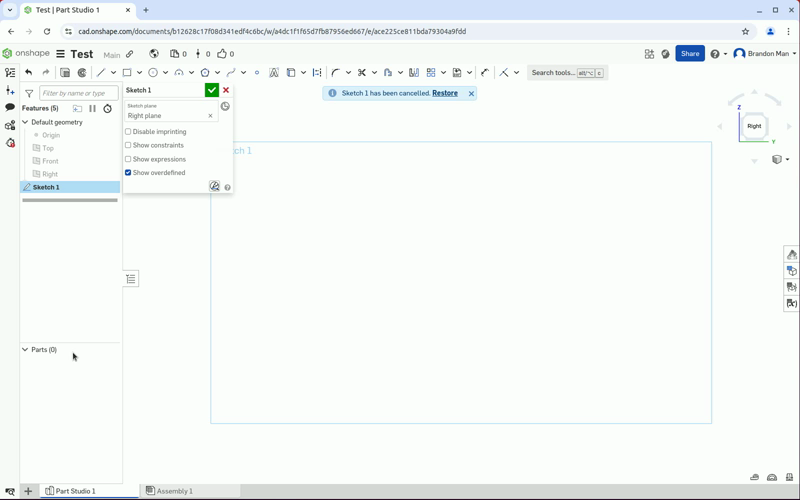
key(l)
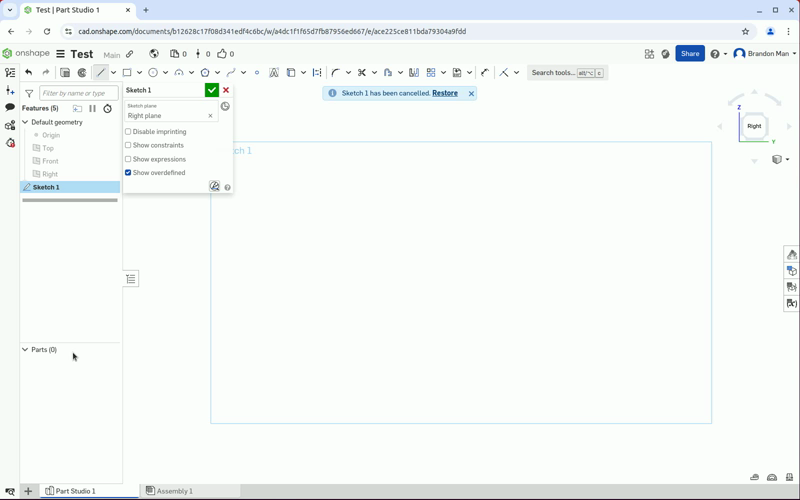
key_down(shift)
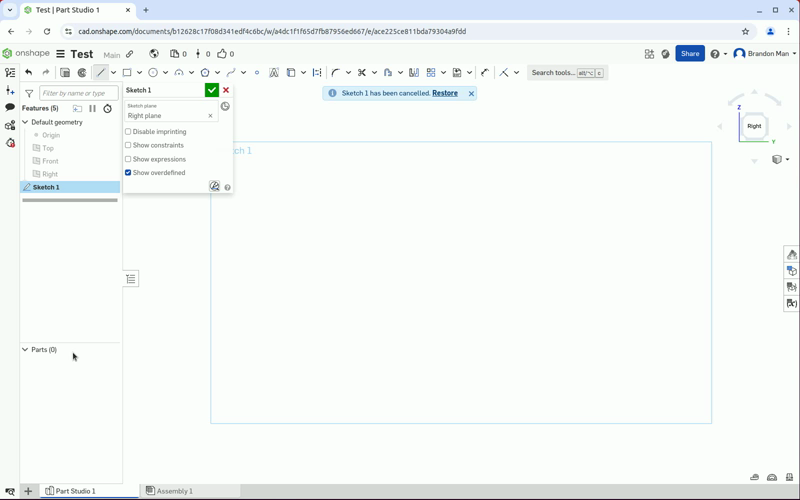
mouse_move(357, 349)
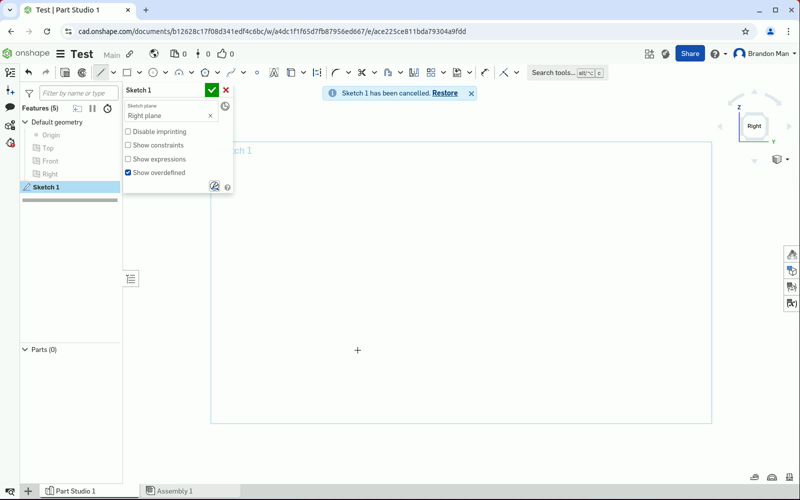
click(357, 349)
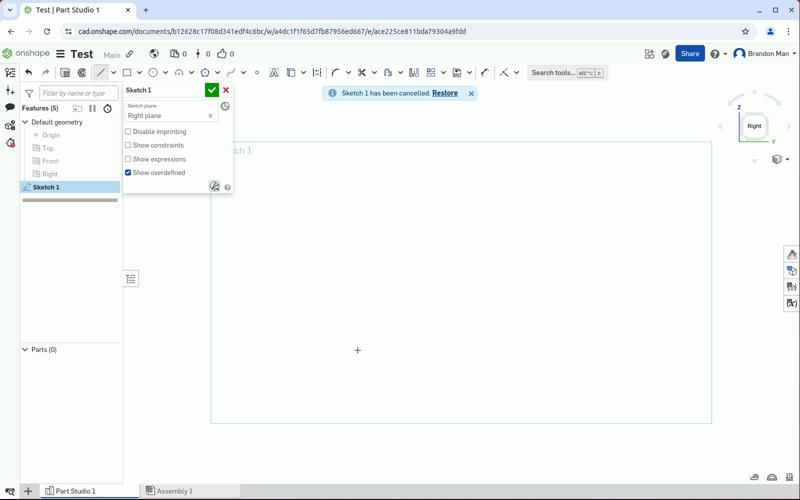
key_up(shift)
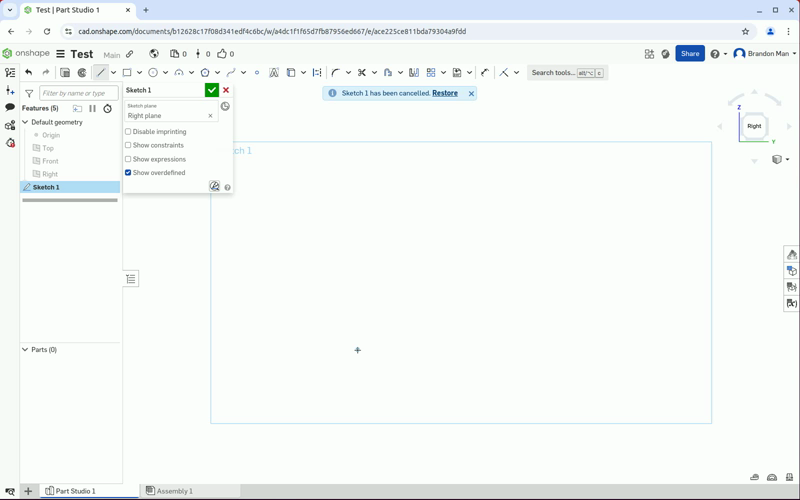
key_down(shift)
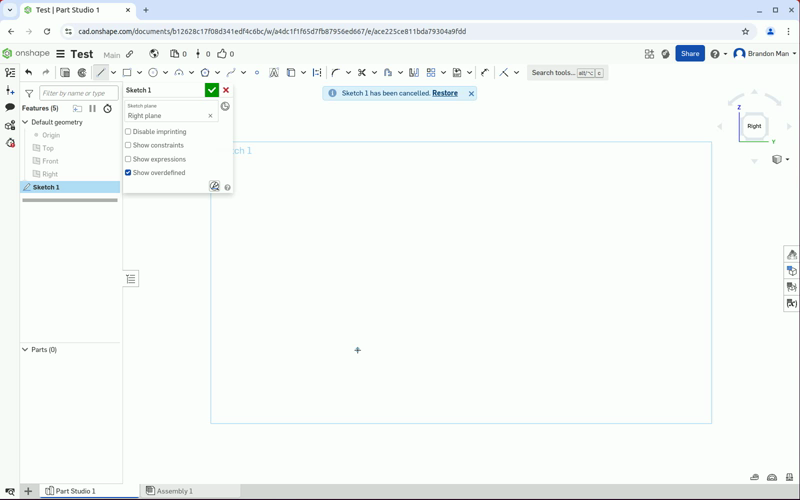
mouse_move(387, 349)
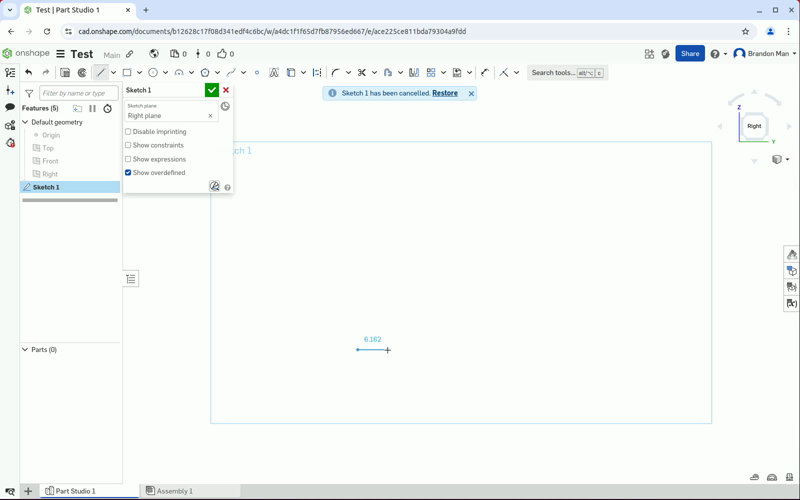
mouse_move(382, 349)
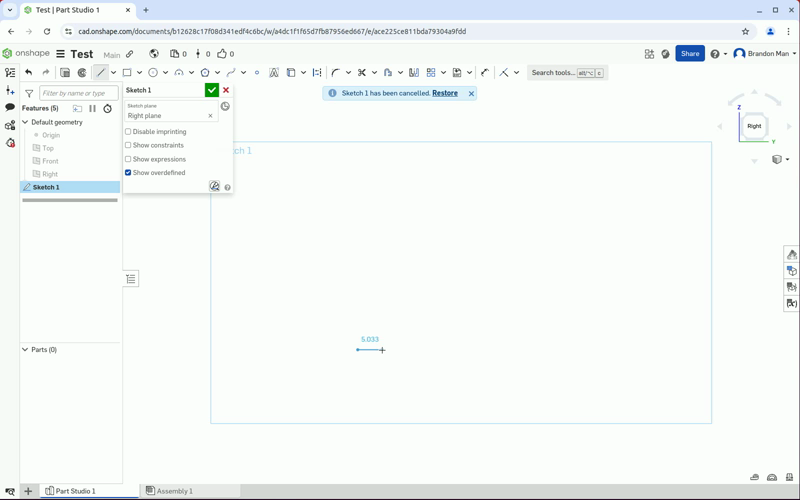
click(382, 349)
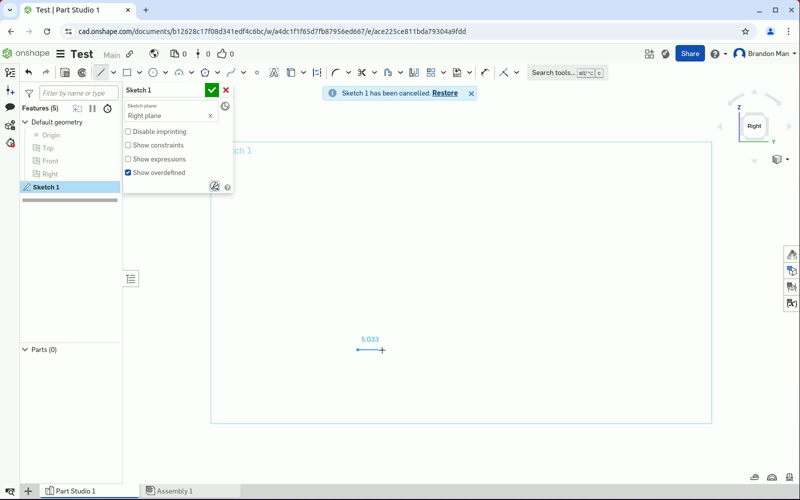
key_up(shift)
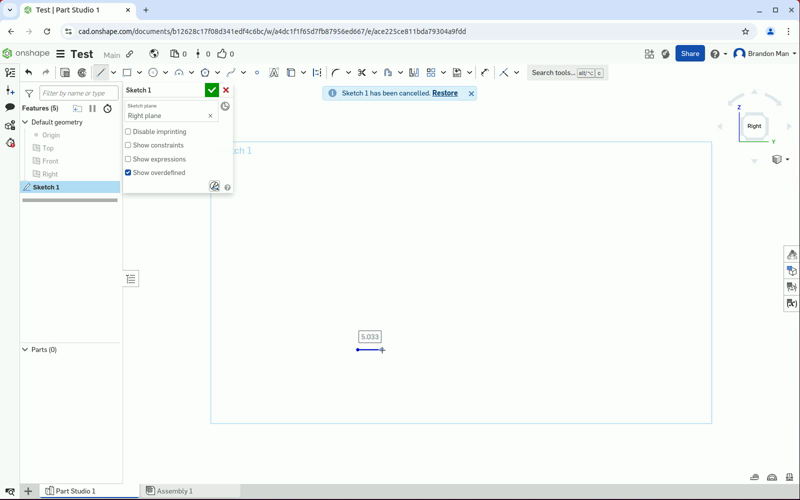
key_down(shift)
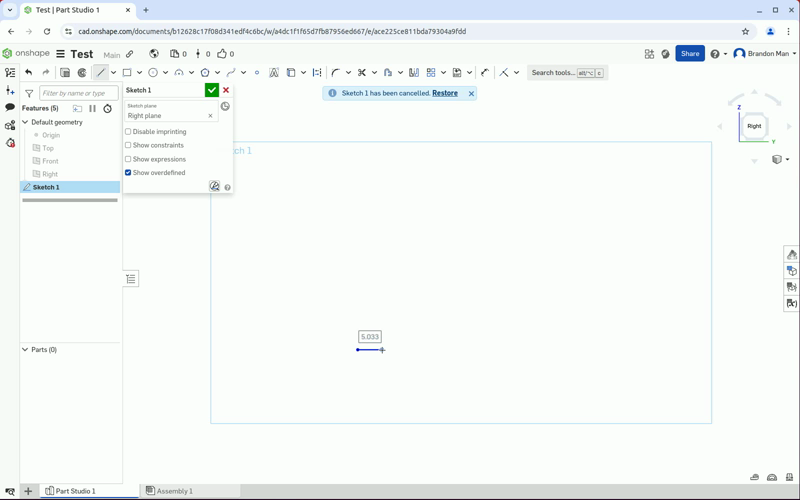
mouse_move(382, 266)
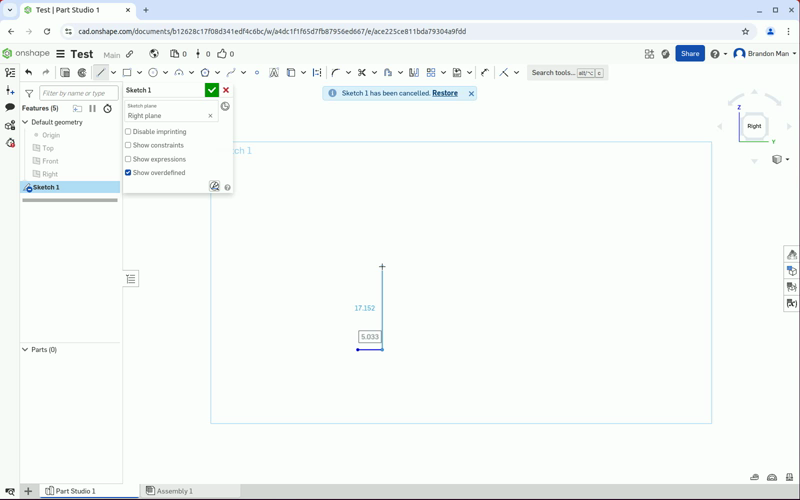
click(382, 266)
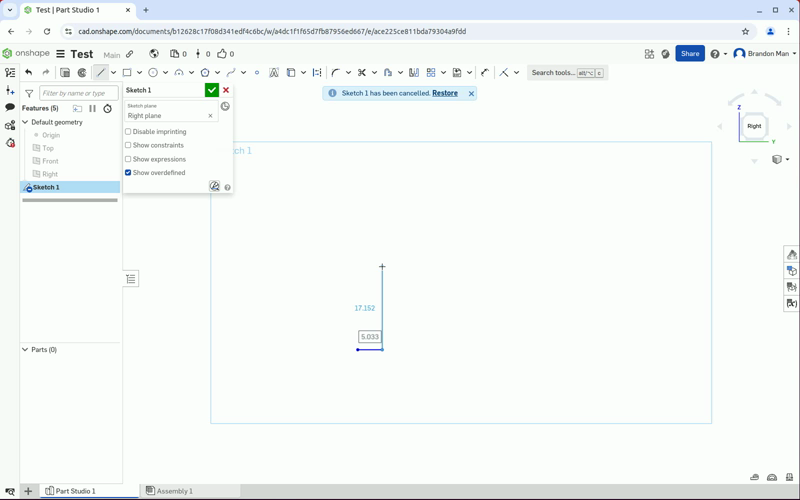
key_up(shift)
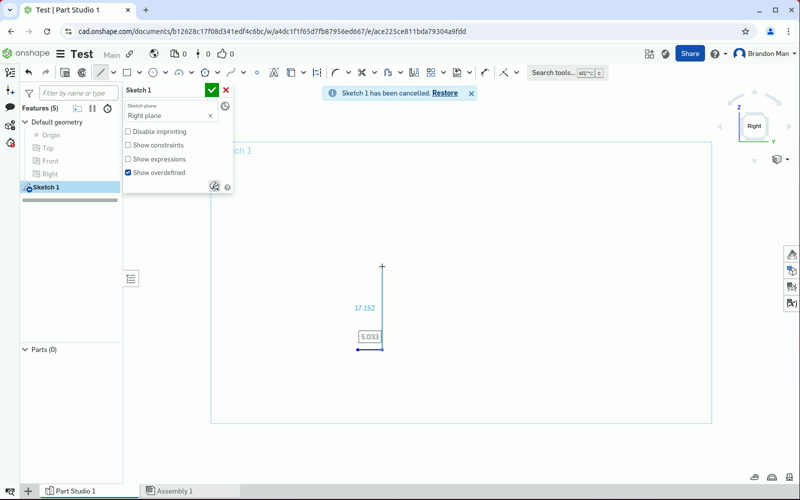
key_down(shift)
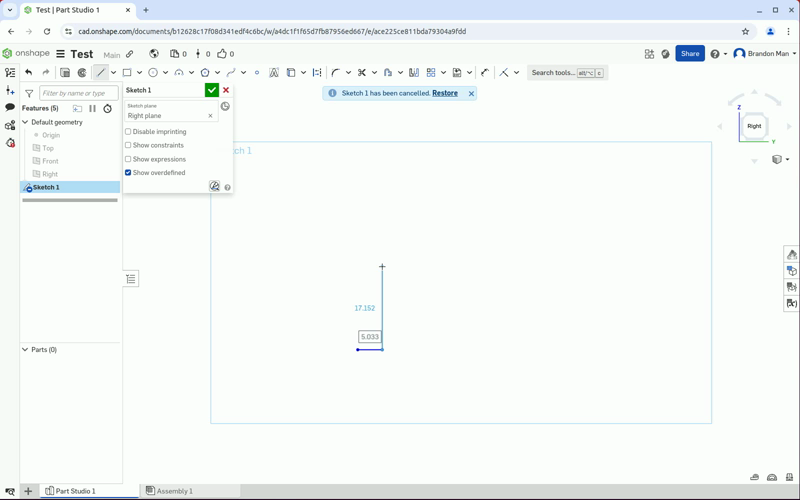
mouse_move(547, 266)
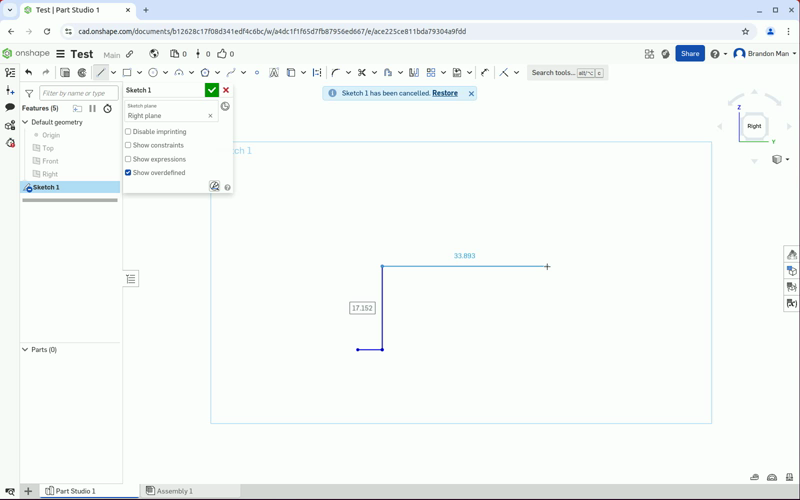
click(547, 266)
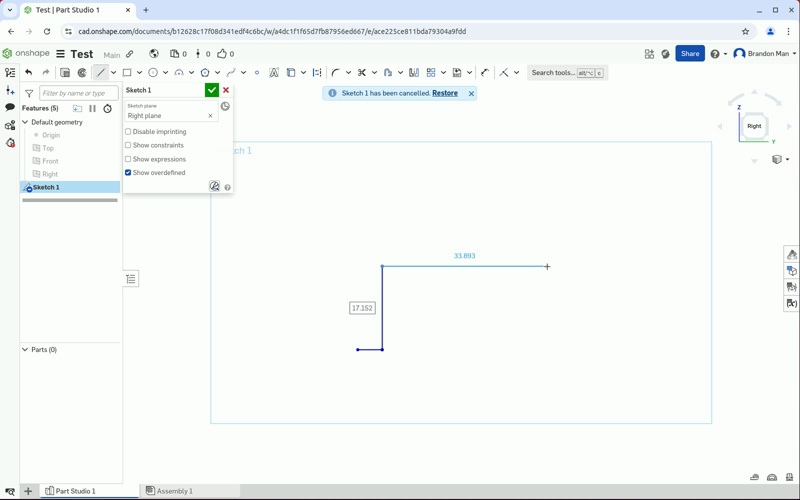
key_up(shift)
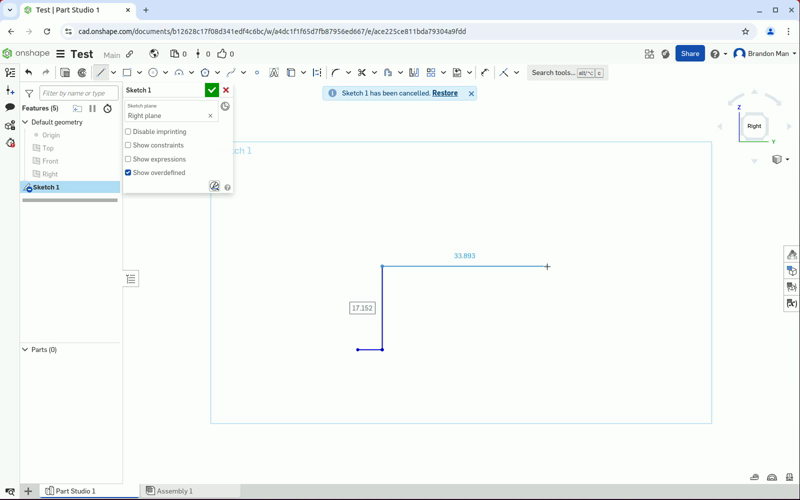
key_down(shift)
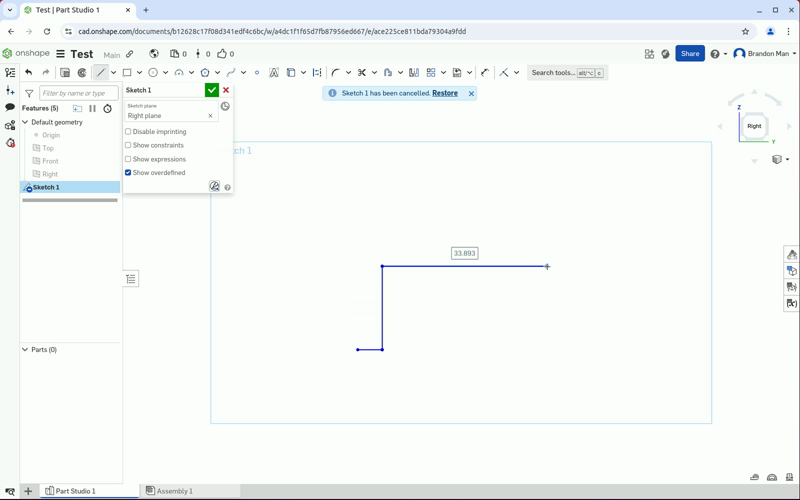
mouse_move(547, 349)
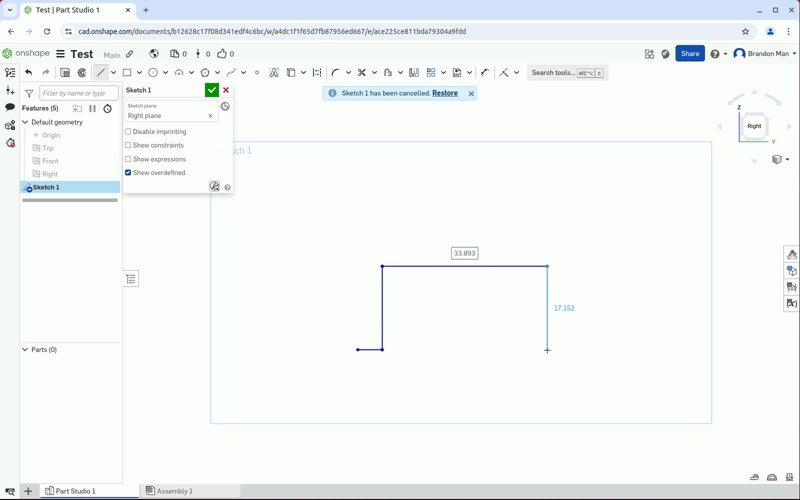
click(547, 349)
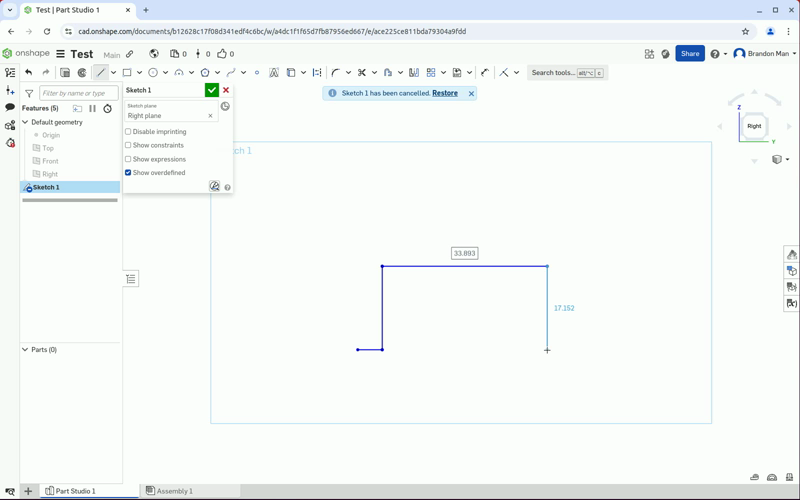
key_up(shift)
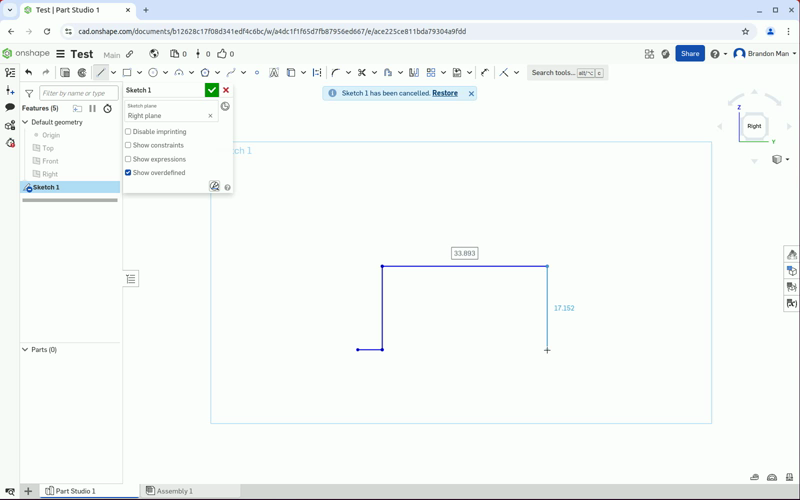
key_down(shift)
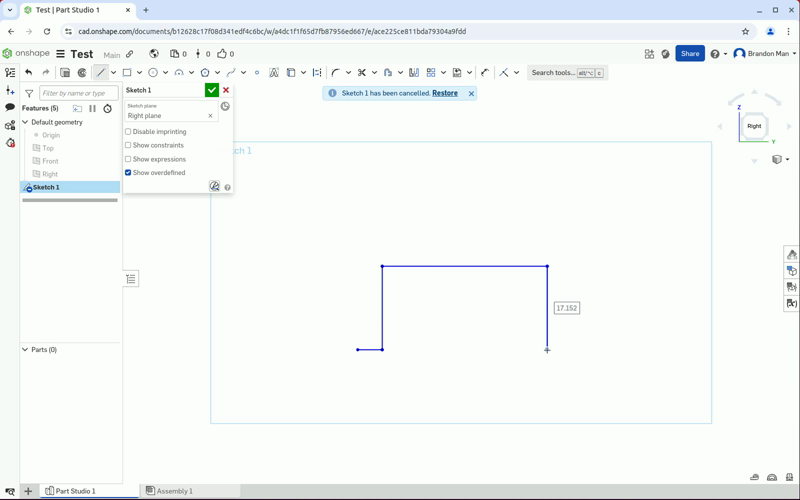
mouse_move(577, 349)
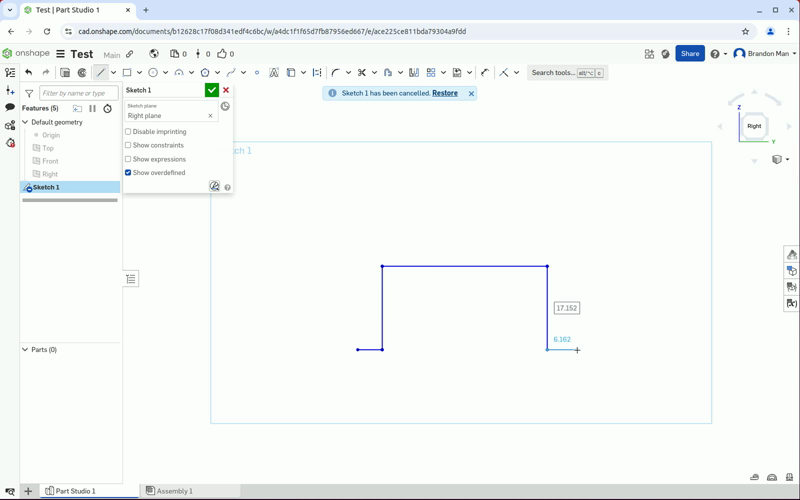
mouse_move(572, 349)
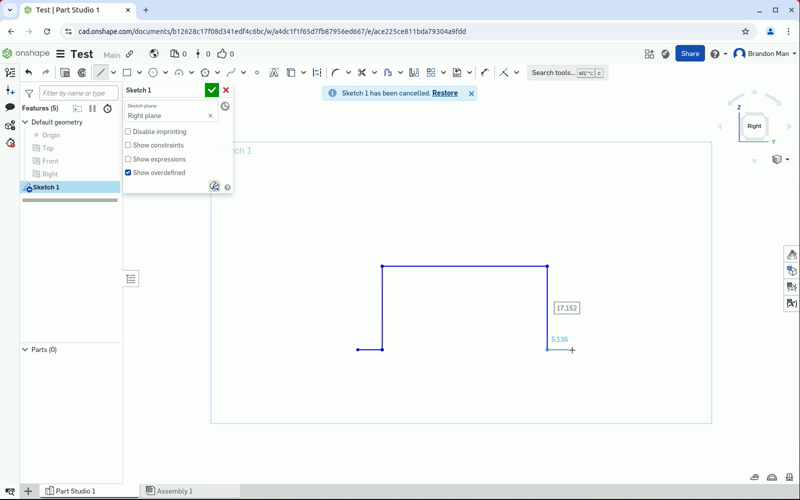
click(572, 349)
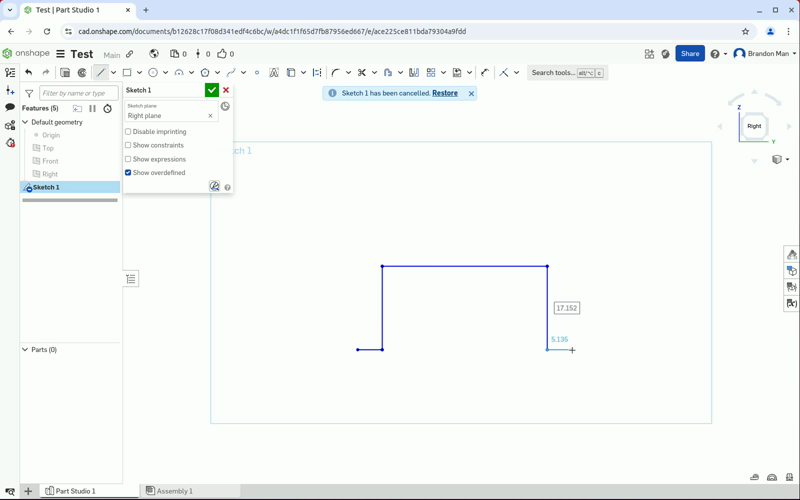
key_up(shift)
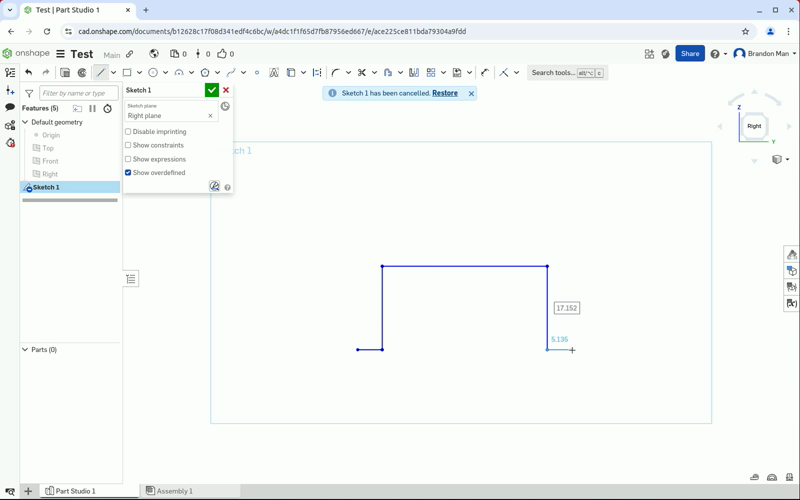
key_down(shift)
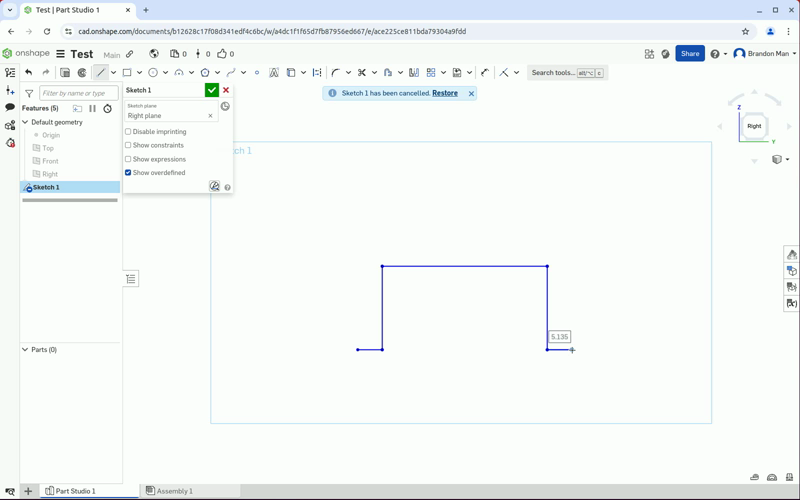
mouse_move(589, 349)
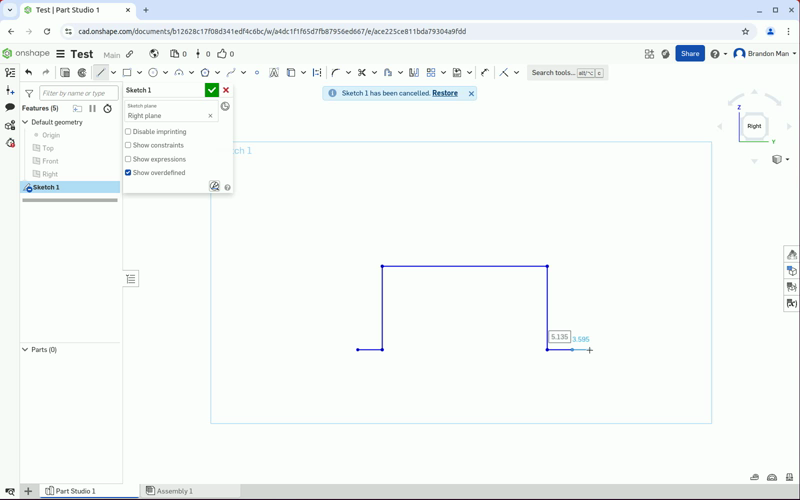
mouse_move(572, 340)
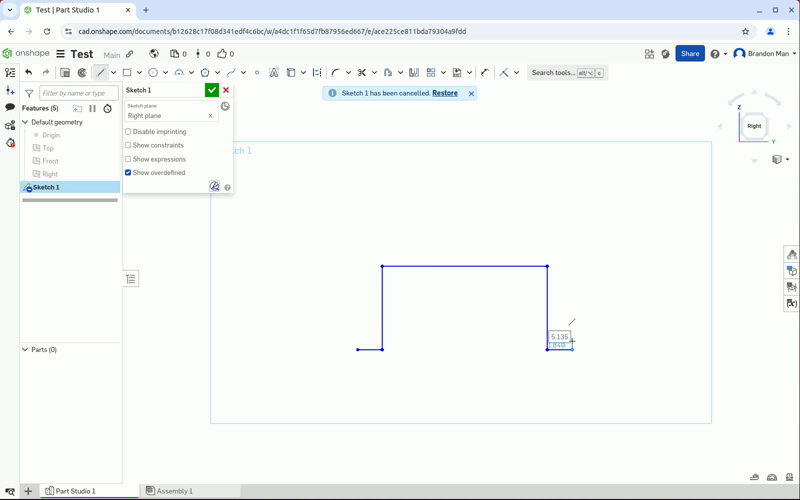
click(572, 340)
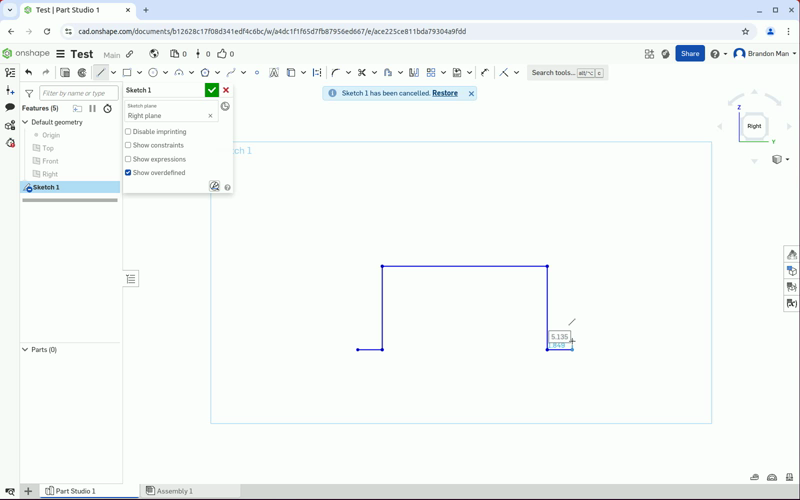
key_up(shift)
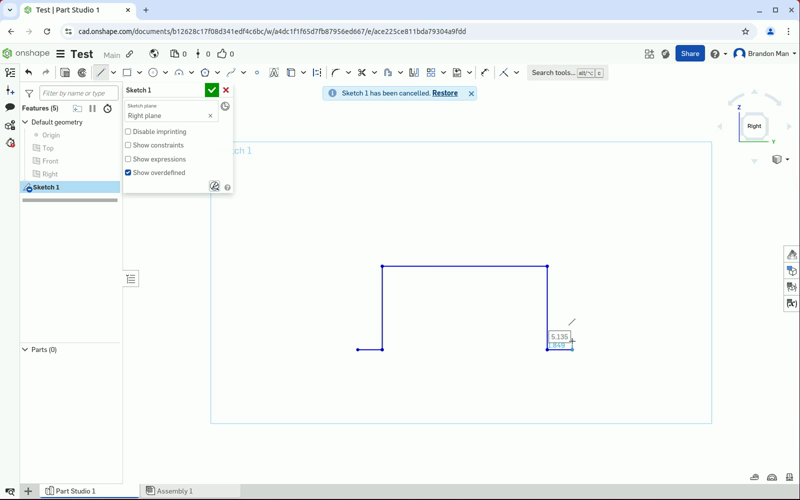
key_down(shift)
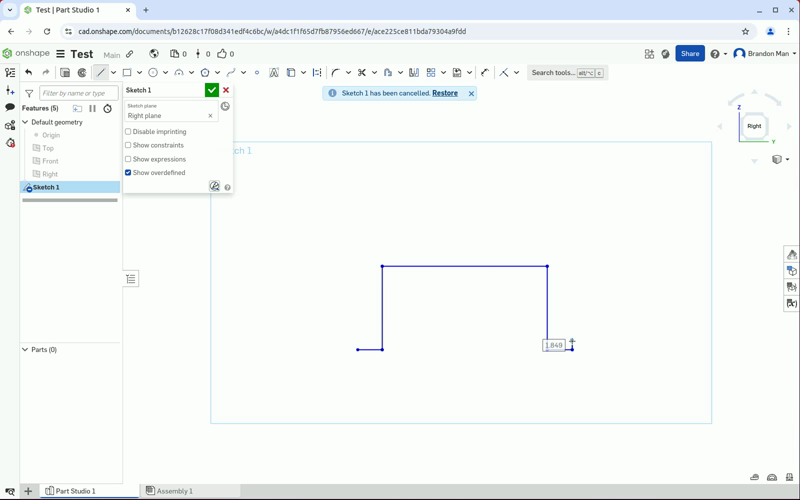
mouse_move(589, 340)
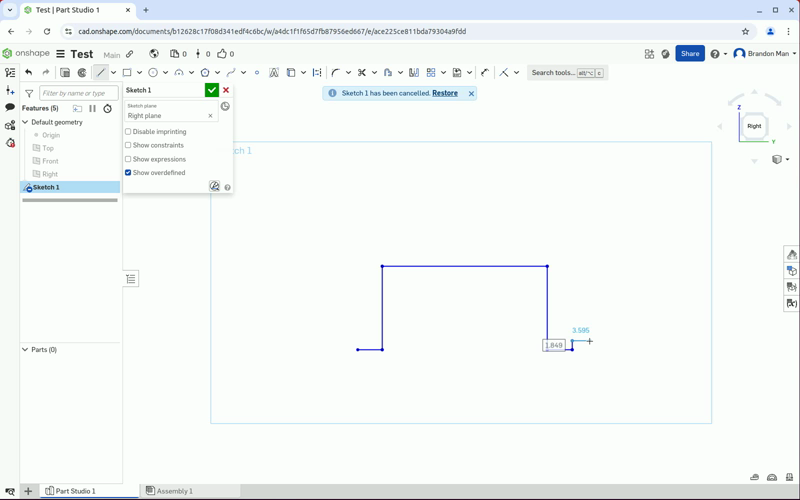
mouse_move(556, 340)
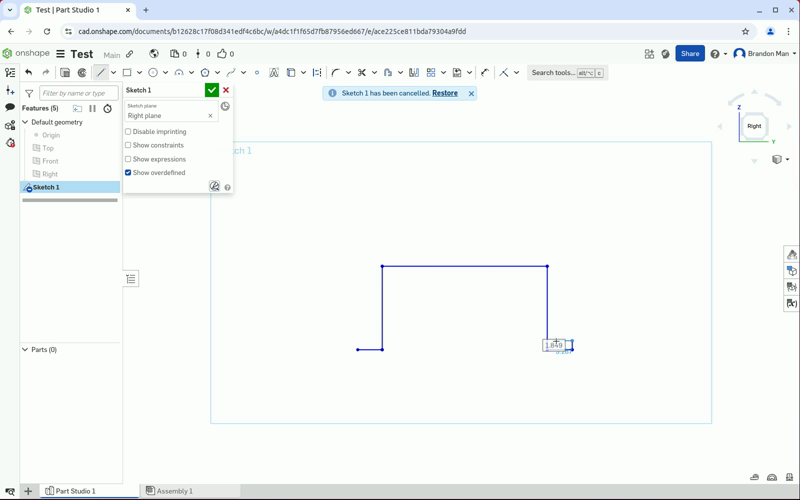
click(556, 340)
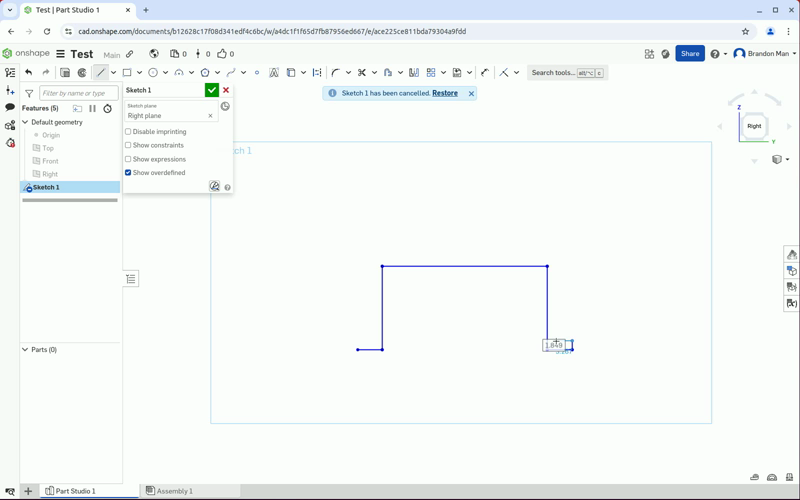
key_up(shift)
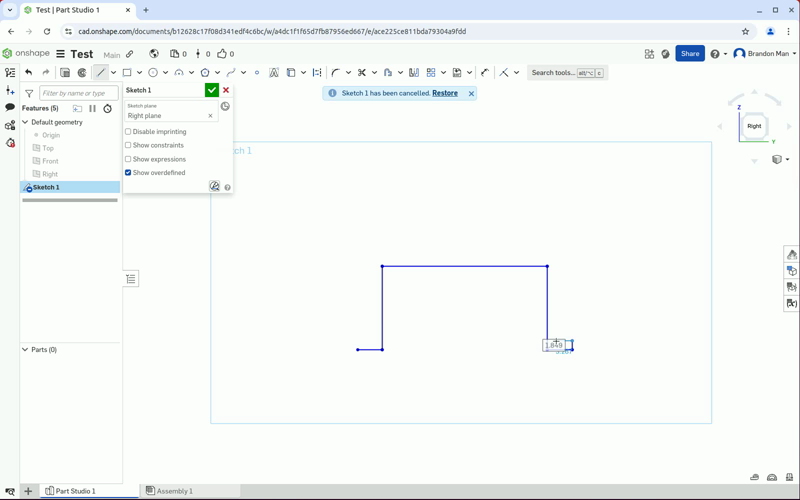
key_down(shift)
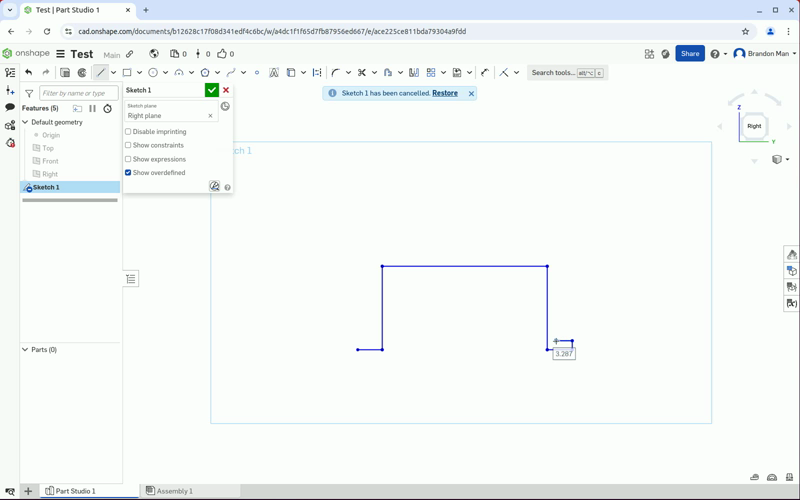
mouse_move(556, 259)
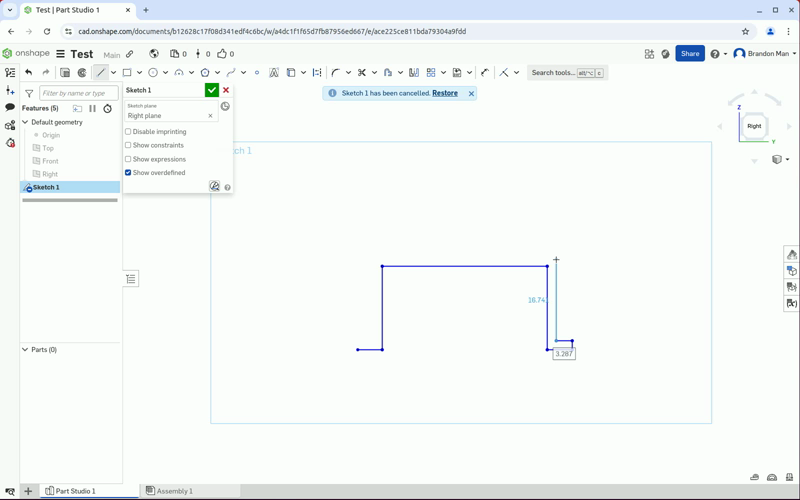
click(556, 259)
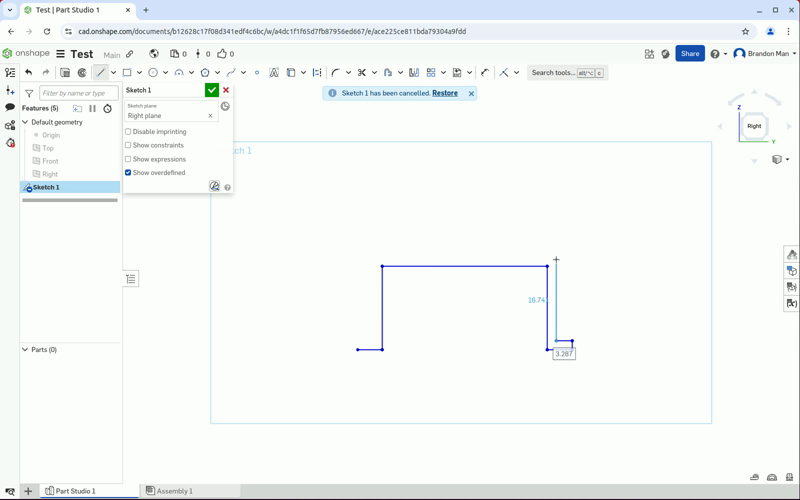
key_up(shift)
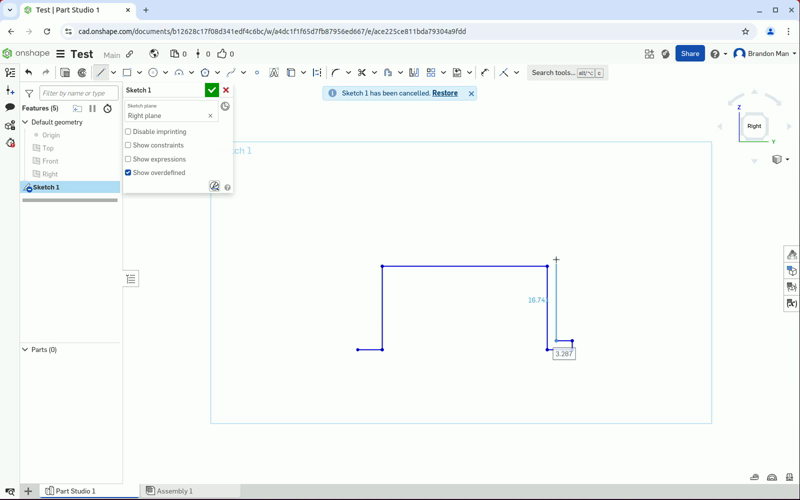
key_down(shift)
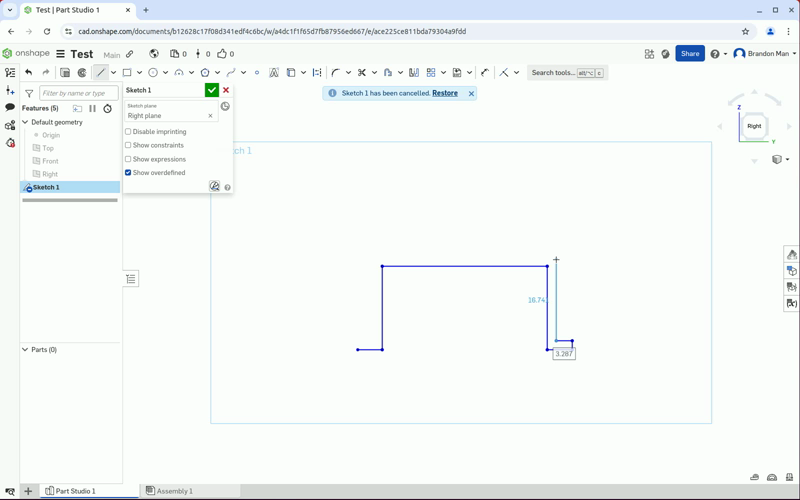
mouse_move(373, 259)
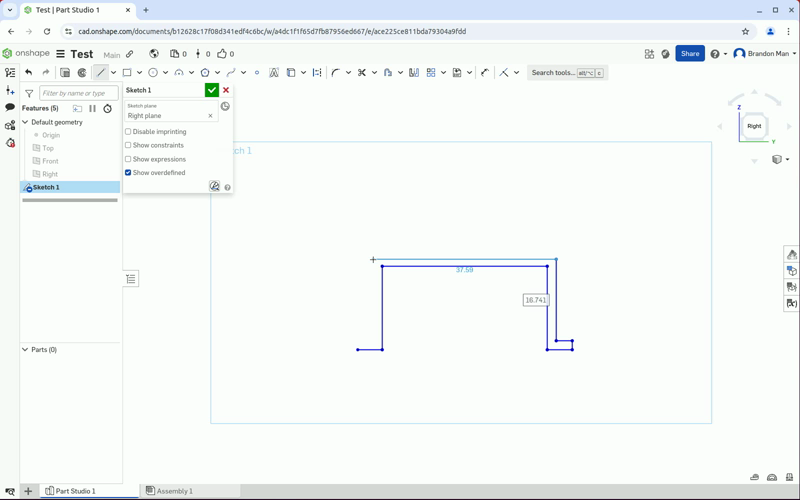
click(373, 259)
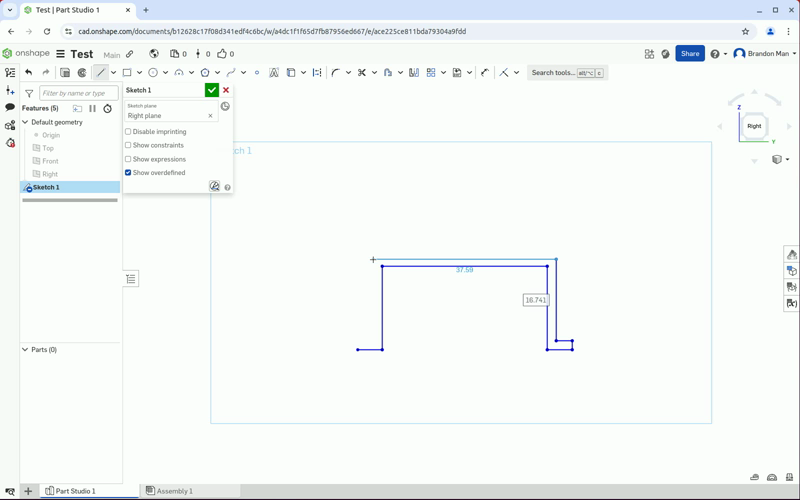
key_up(shift)
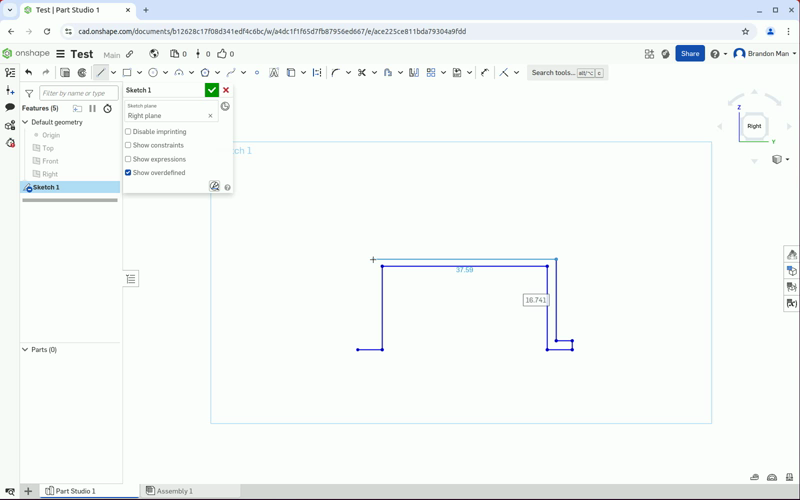
key_down(shift)
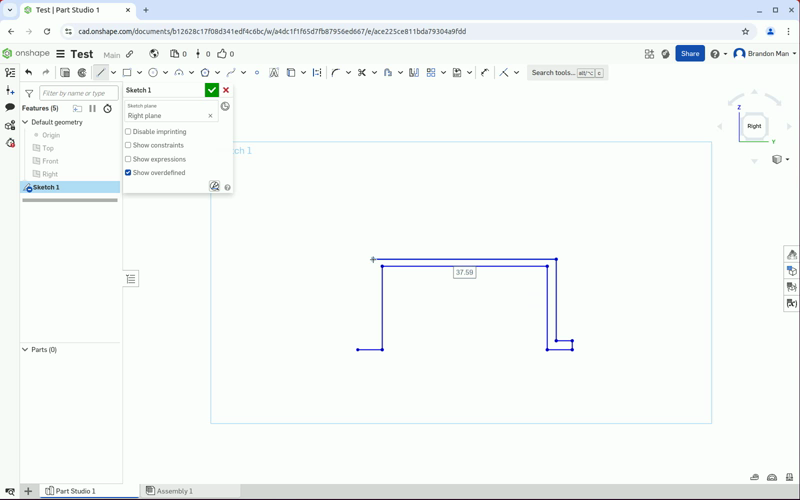
mouse_move(373, 340)
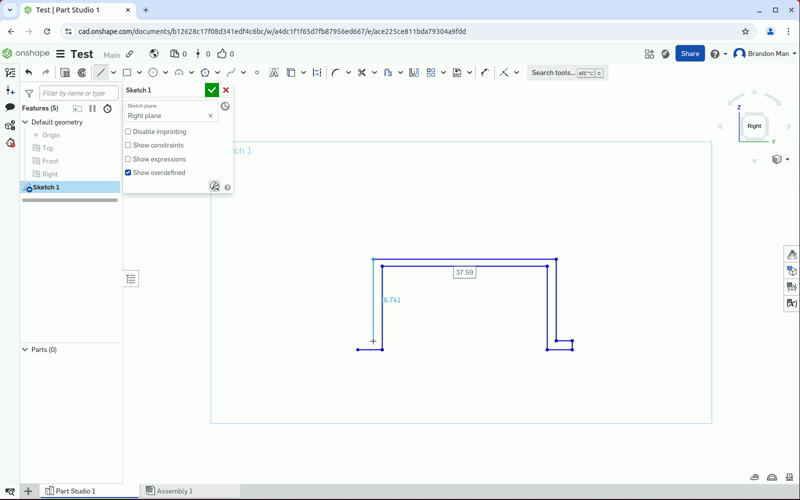
click(373, 340)
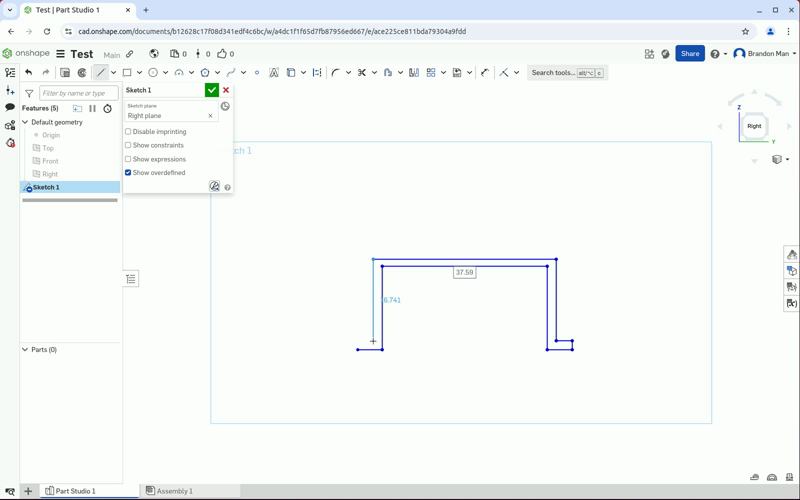
key_up(shift)
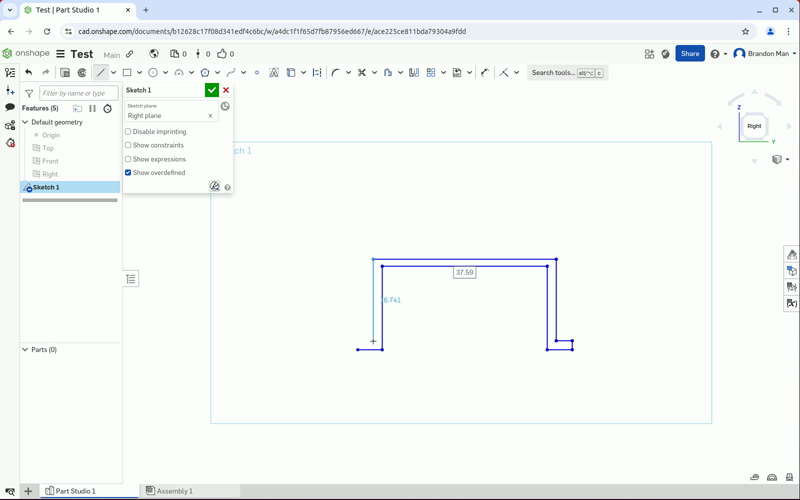
key_down(shift)
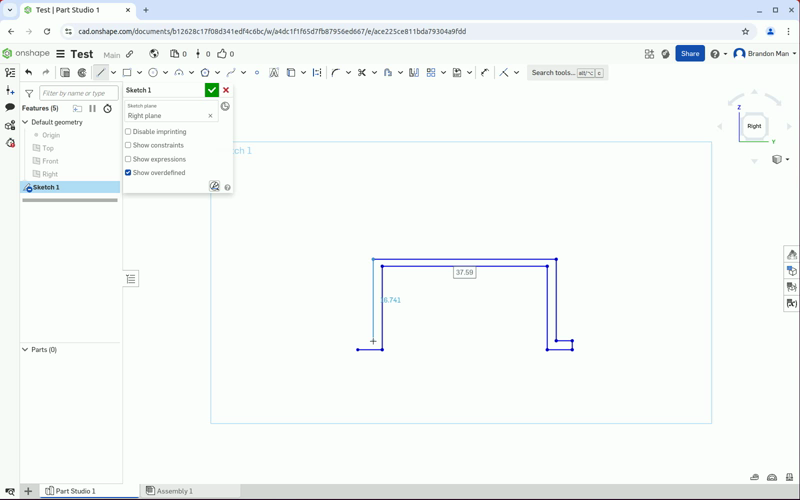
mouse_move(403, 340)
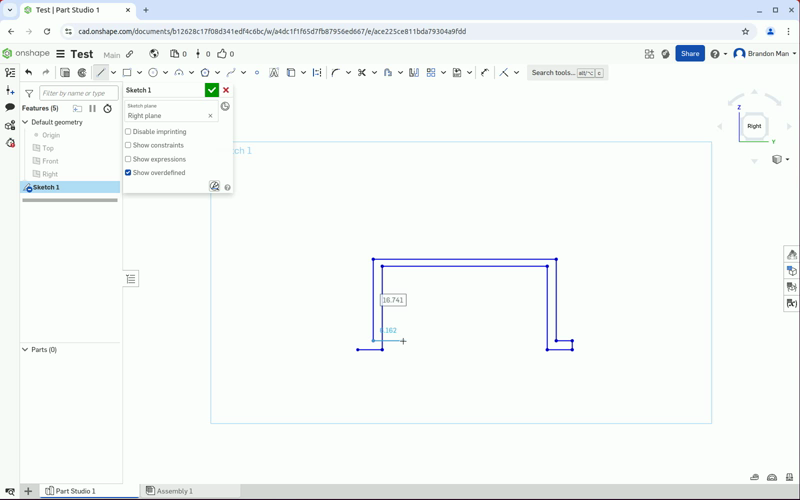
mouse_move(357, 340)
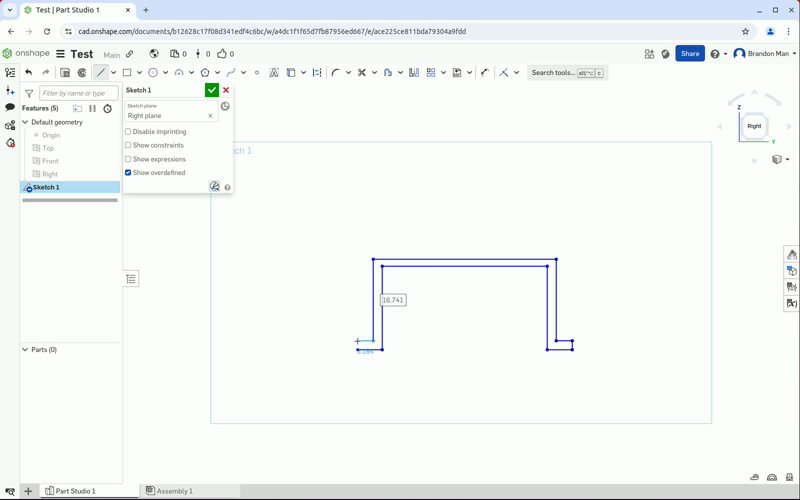
click(357, 340)
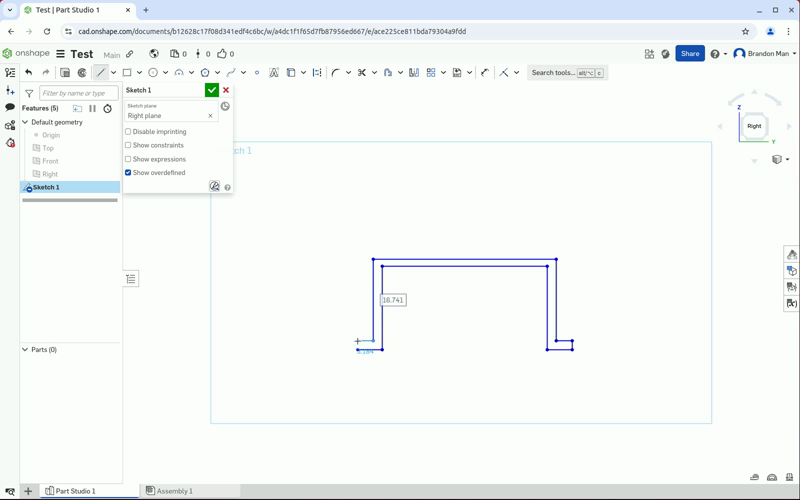
key_up(shift)
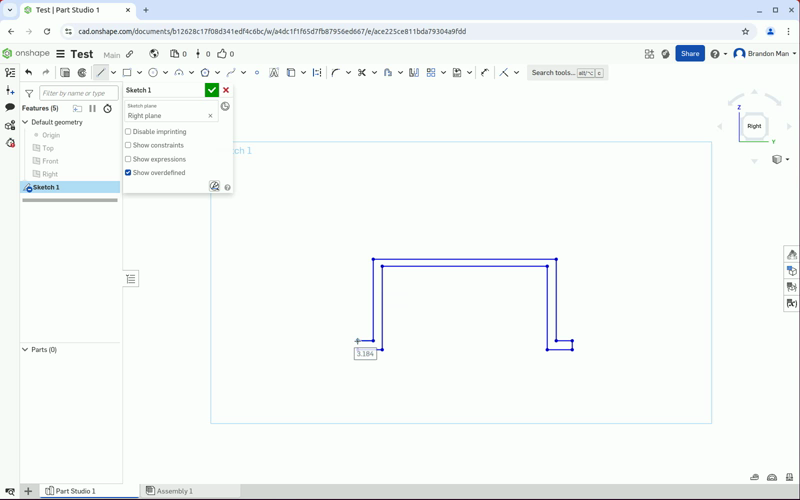
mouse_move(387, 340)
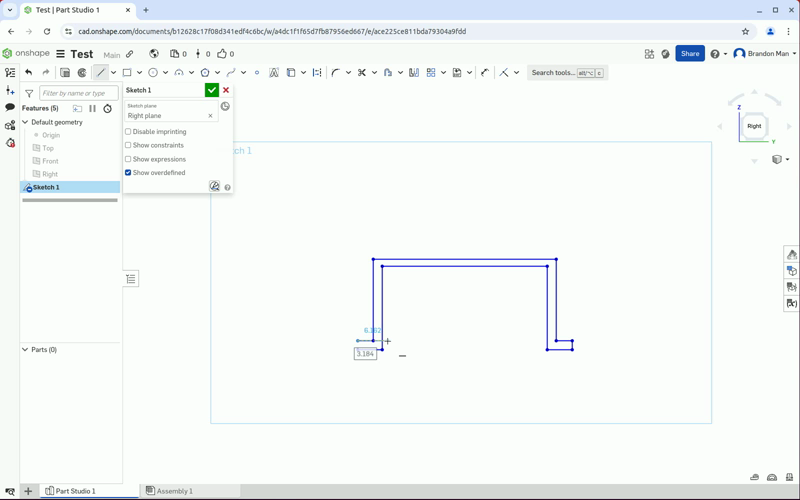
key_down(shift)
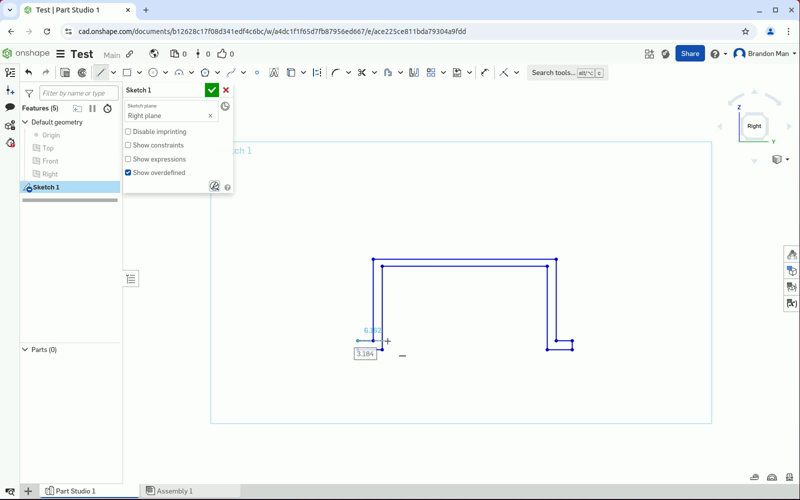
mouse_move(357, 349)
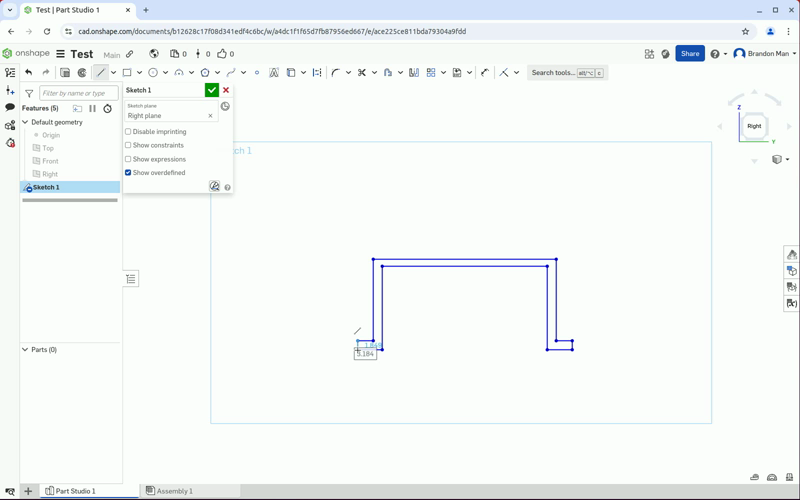
key_up(shift)
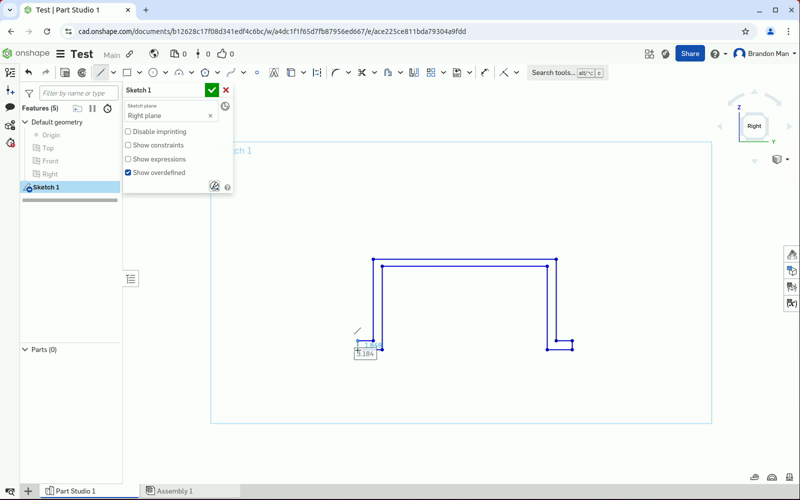
click(357, 349)
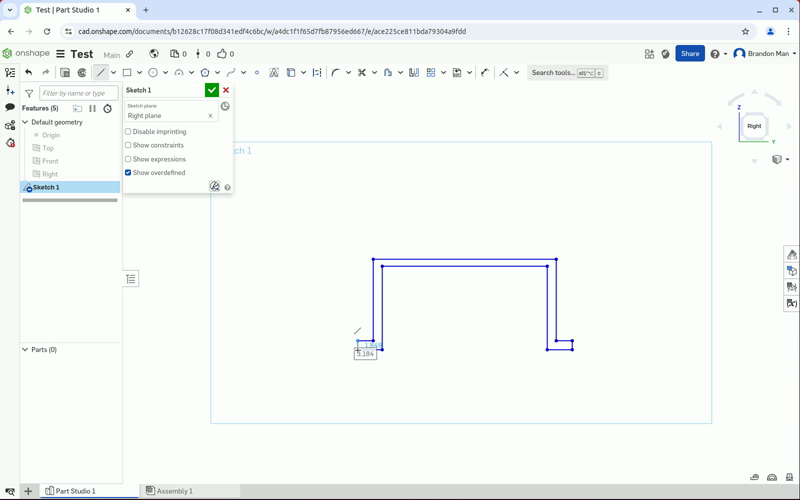
key(esc)
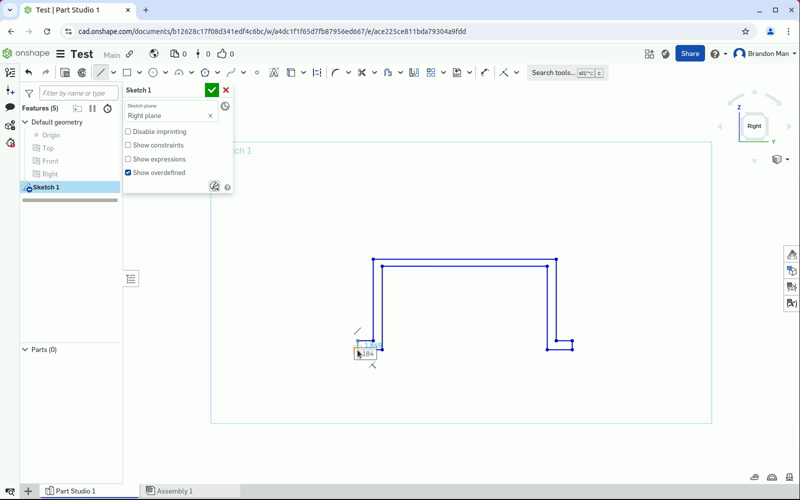
mouse_move(551, 272)
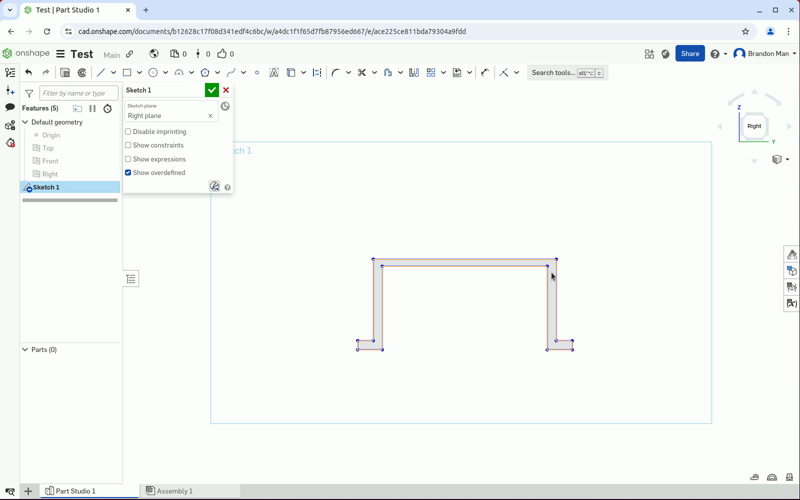
click(551, 272)
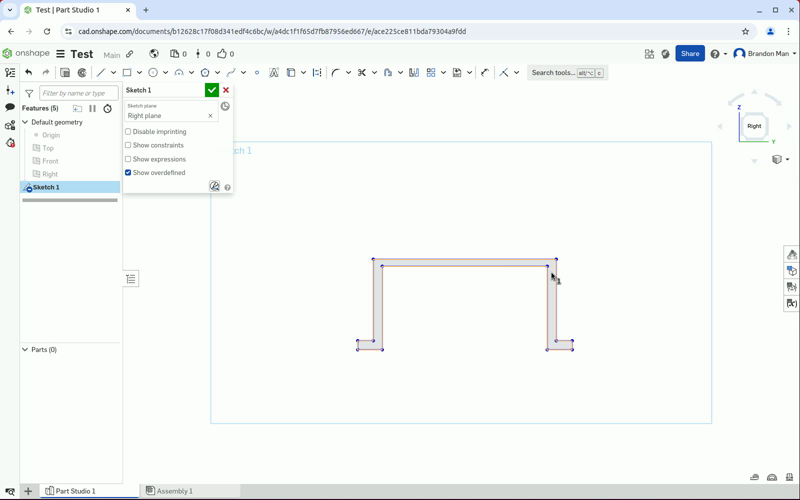
mouse_move(73, 352)
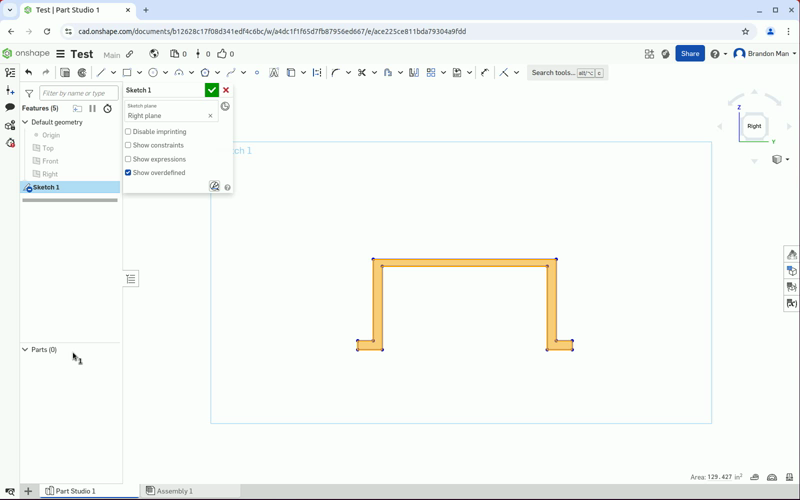
key(shift+y)
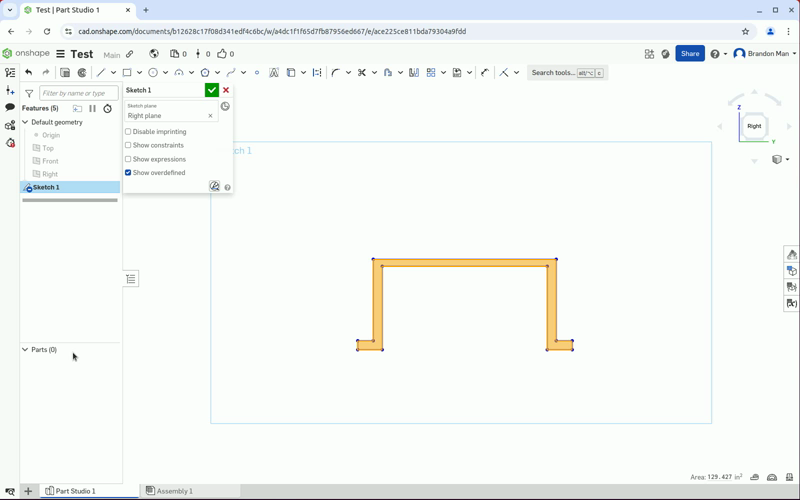
key(shift+e)
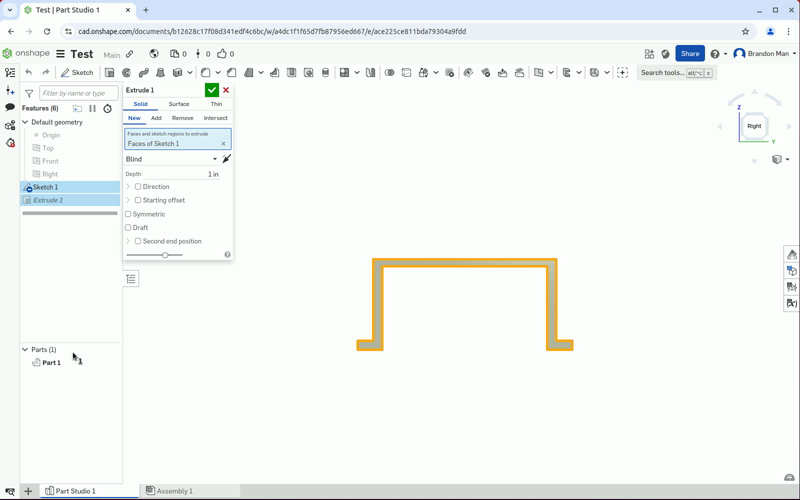
mouse_move(143, 106)
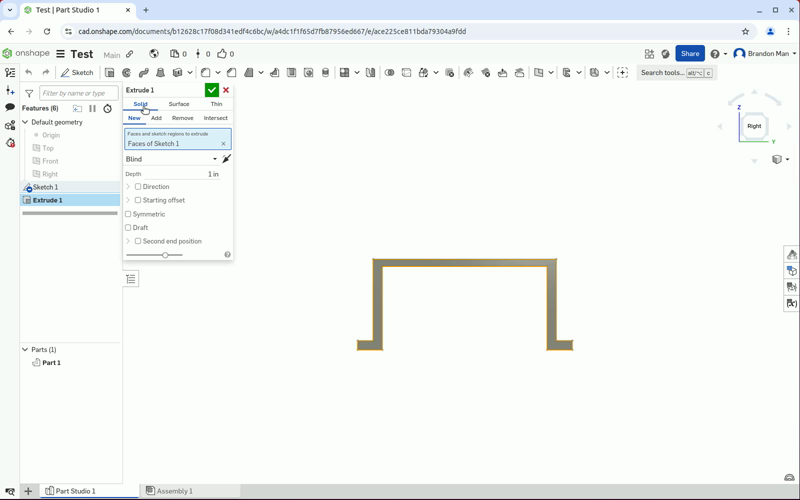
click(143, 106)
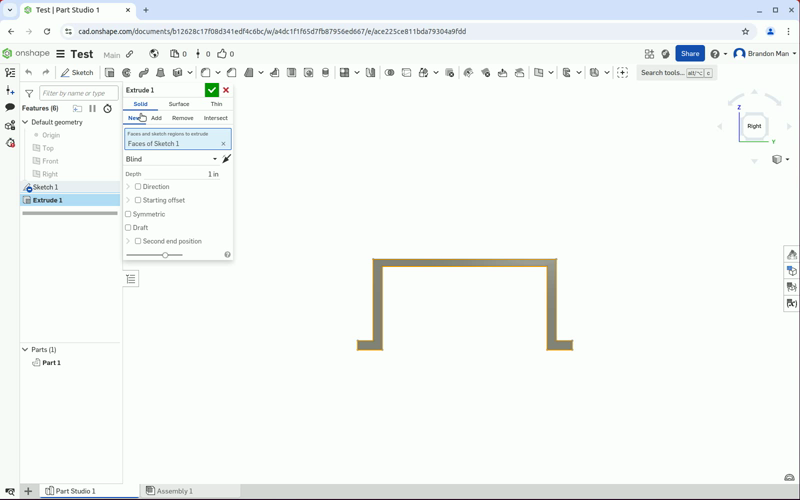
mouse_move(137, 120)
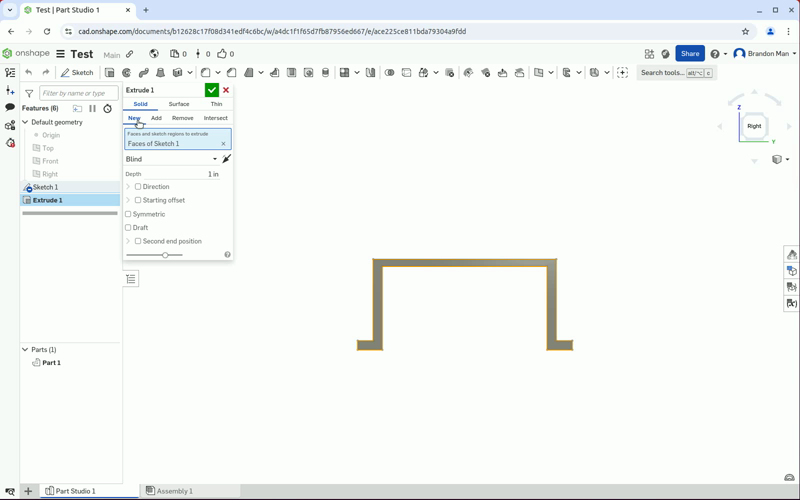
click(137, 120)
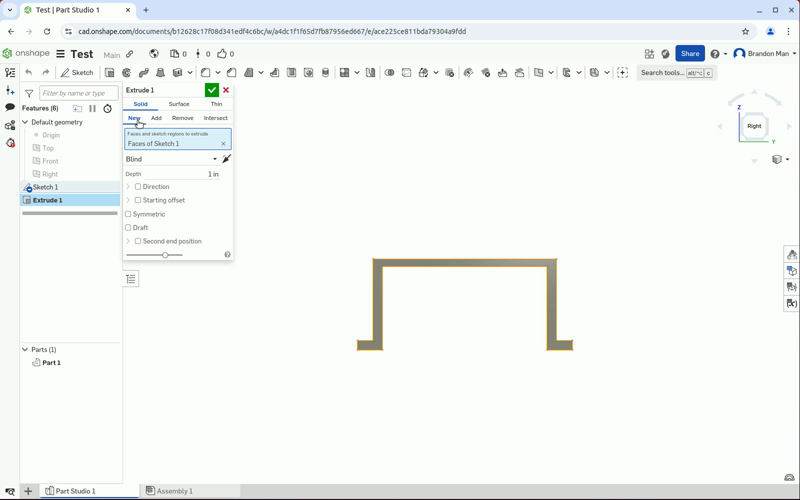
key(tab, 4)
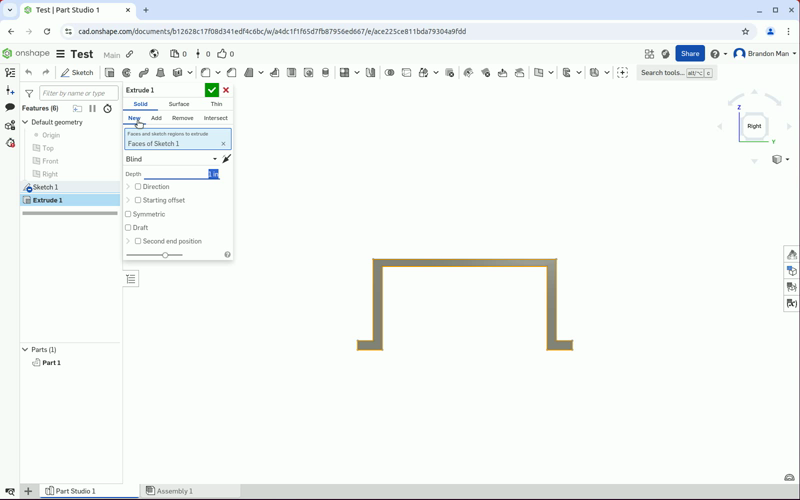
text(4.333)
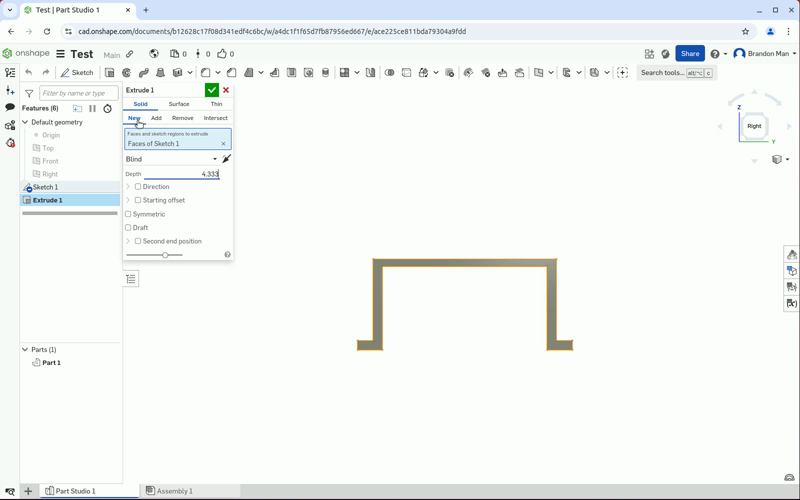
key(enter)
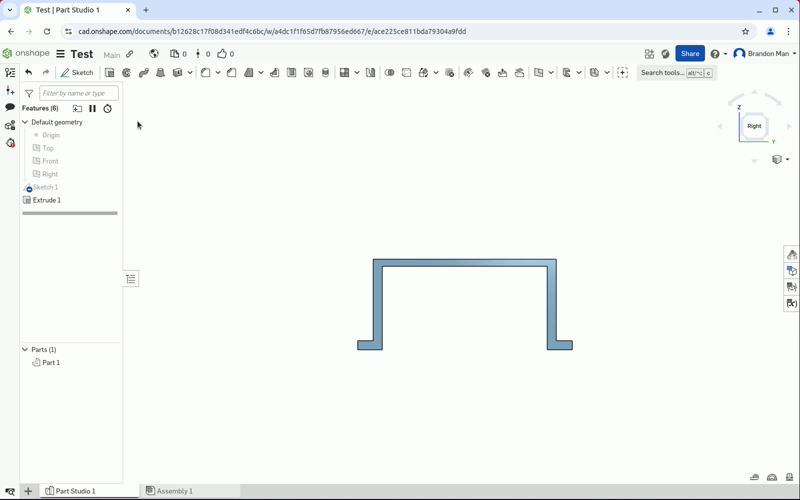
key(shift+h)
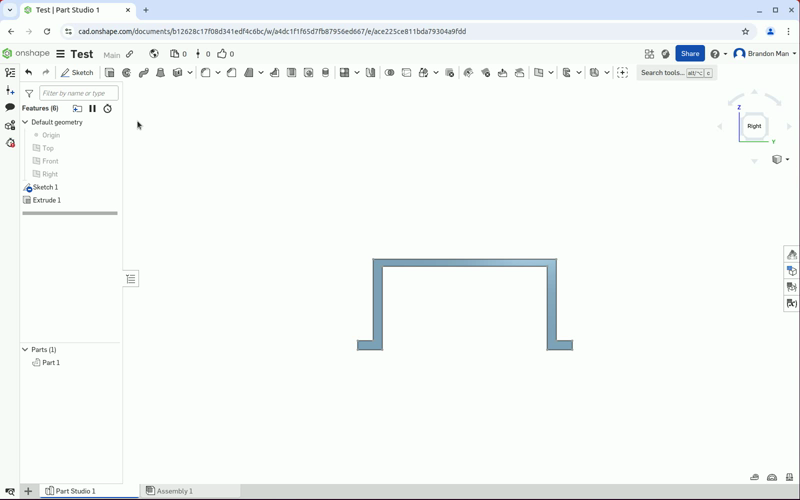
key(shift+h)
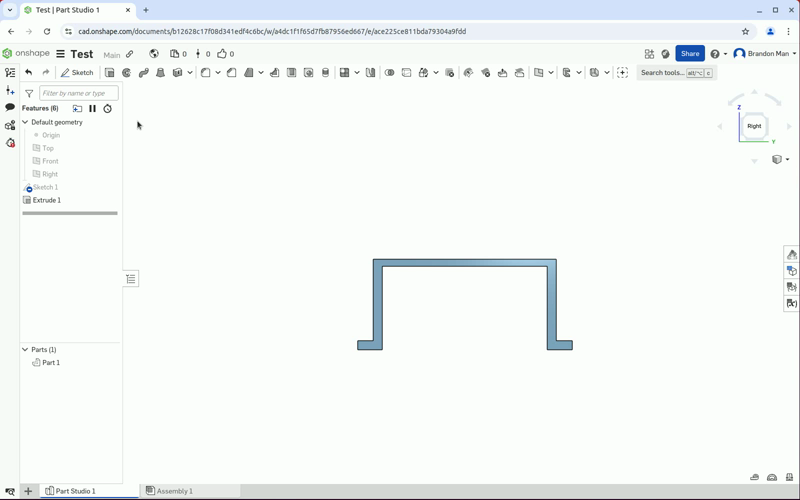
mouse_move(73, 189)
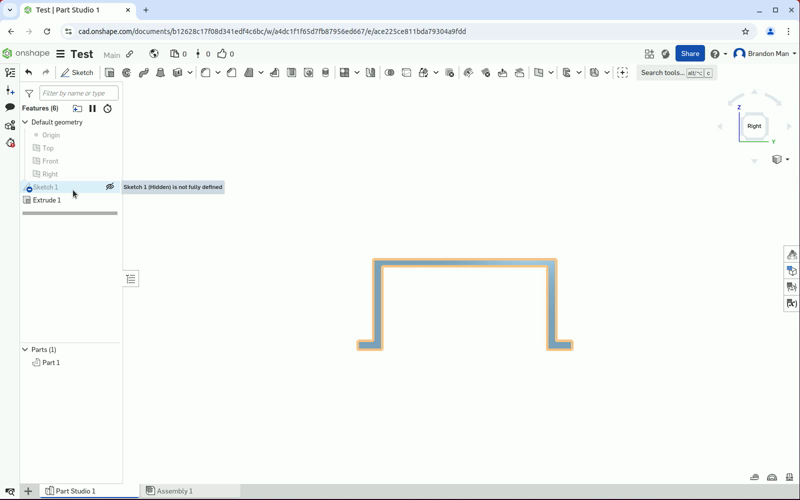
click(73, 189)
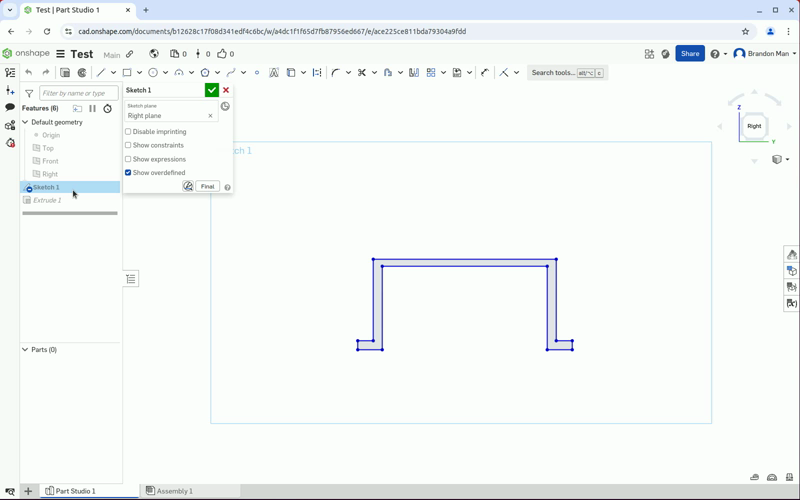
mouse_move(229, 92)
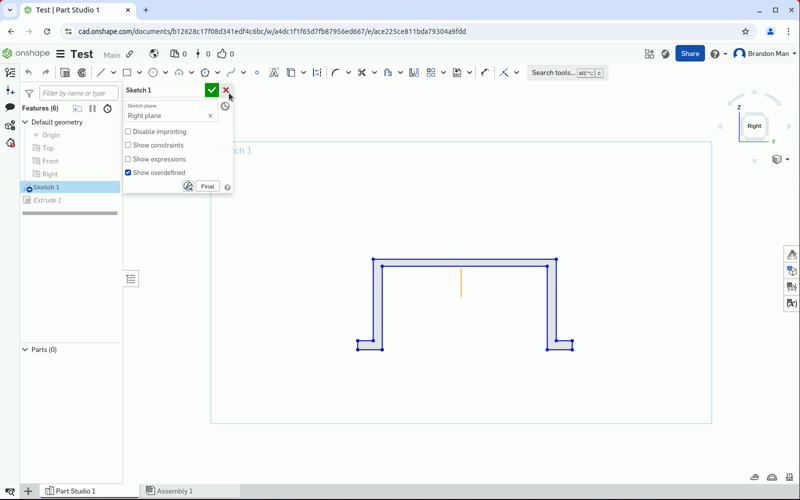
click(229, 92)
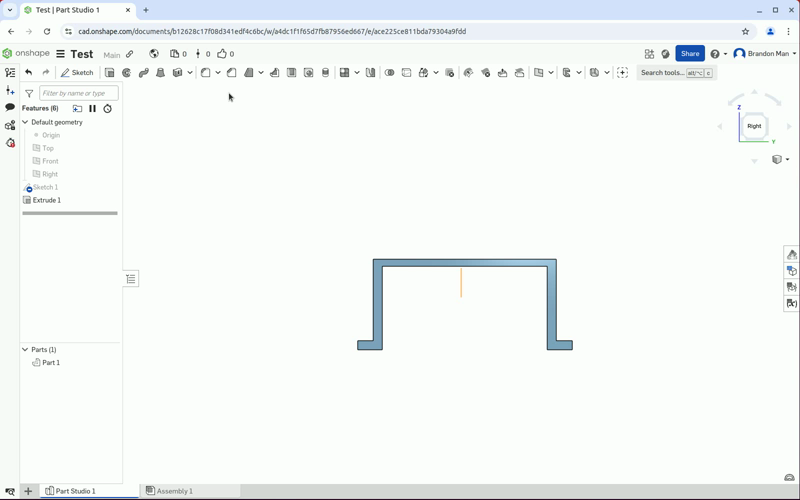
mouse_move(73, 352)
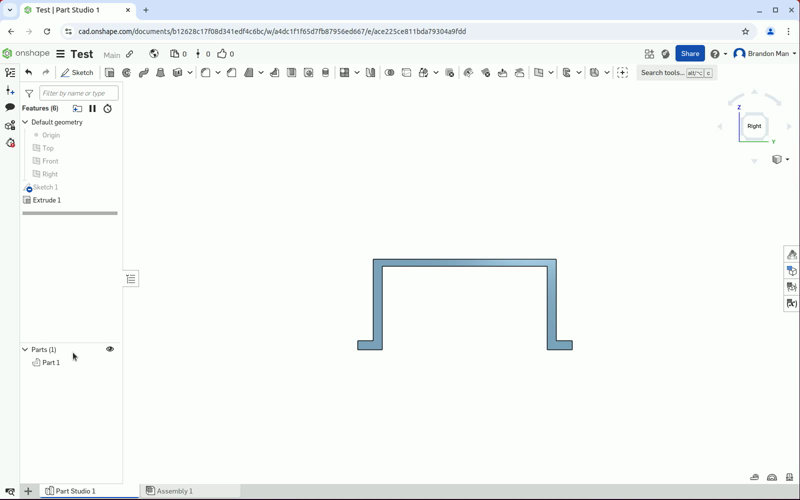
key(y)
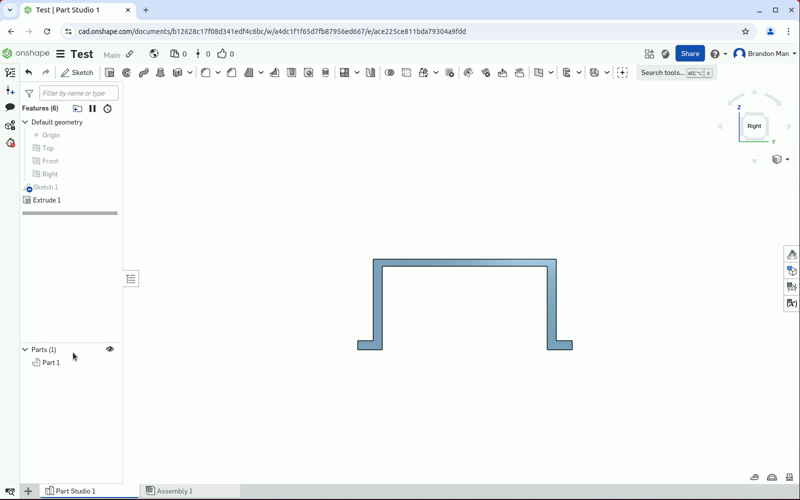
key(shift+p)
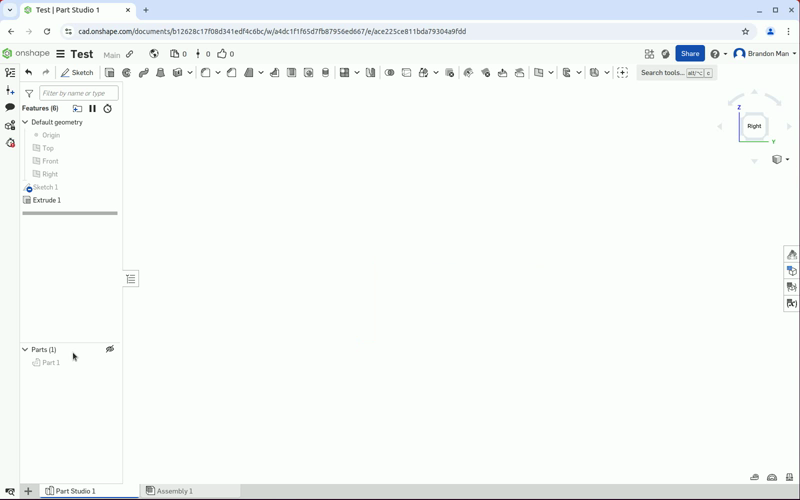
key(space)
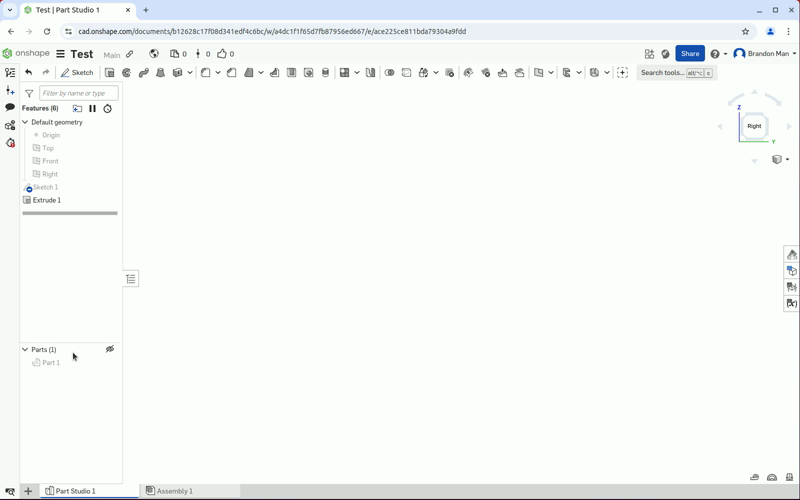
key_down(shift)
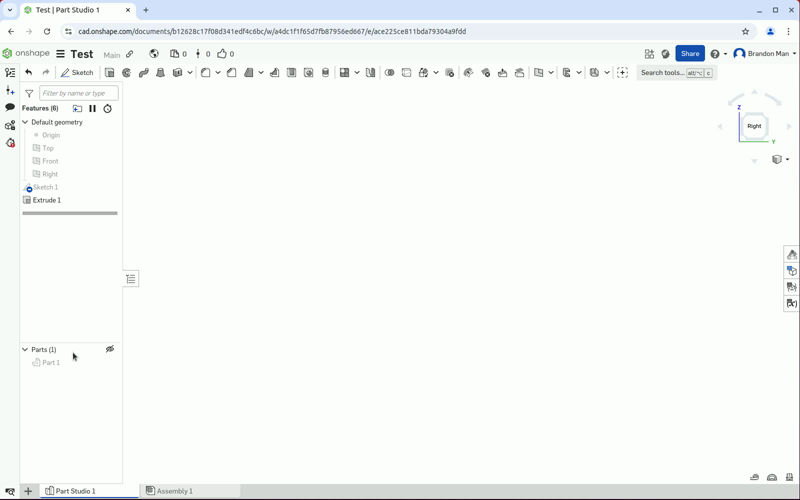
key(right)
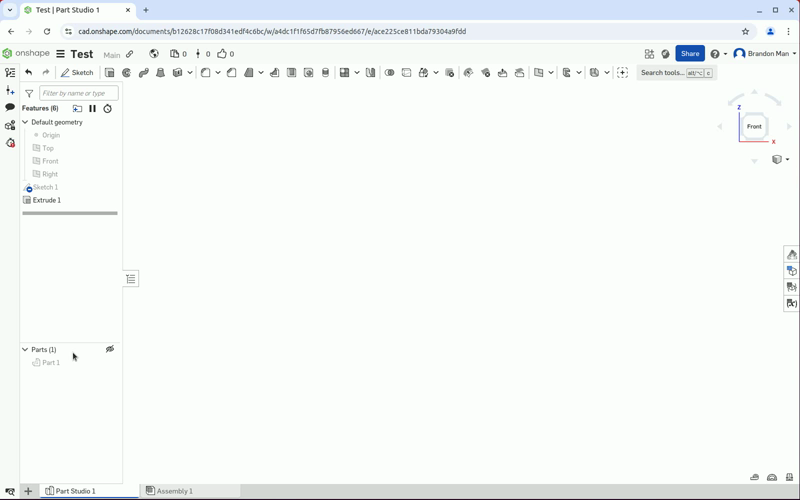
key_up(shift)
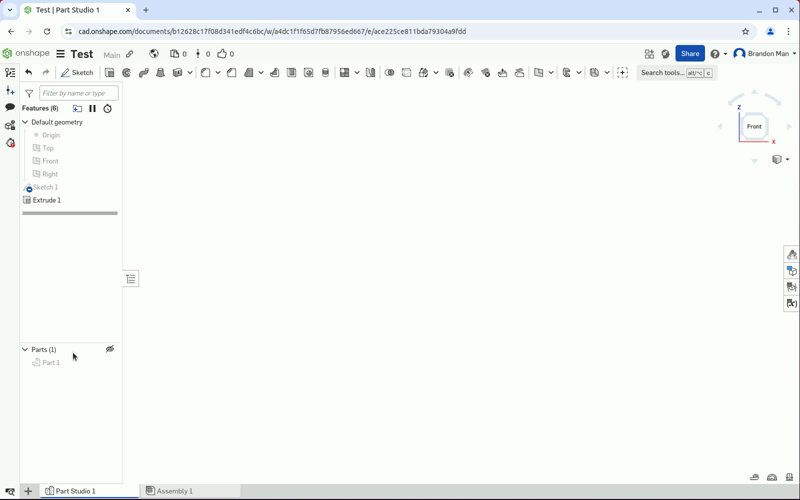
key(space)
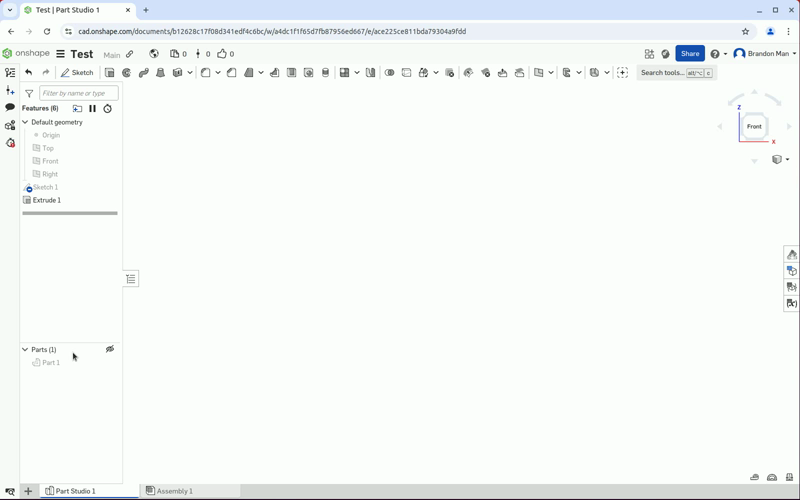
key_down(shift)
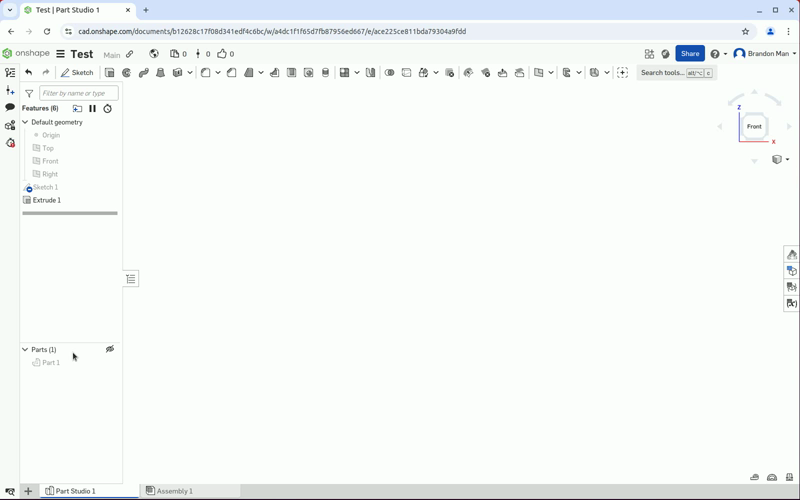
key(down)
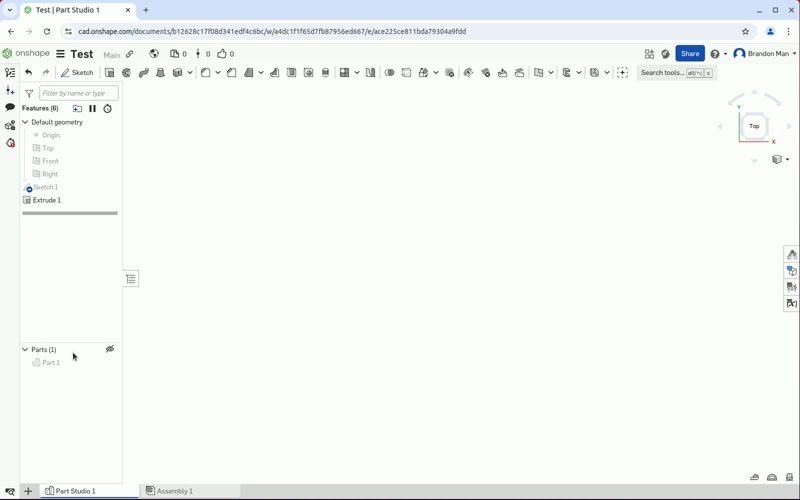
key_up(shift)
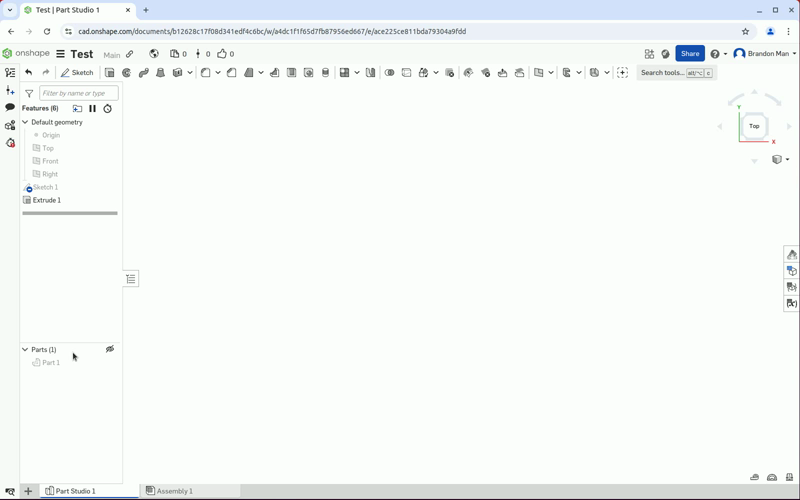
mouse_move(73, 352)
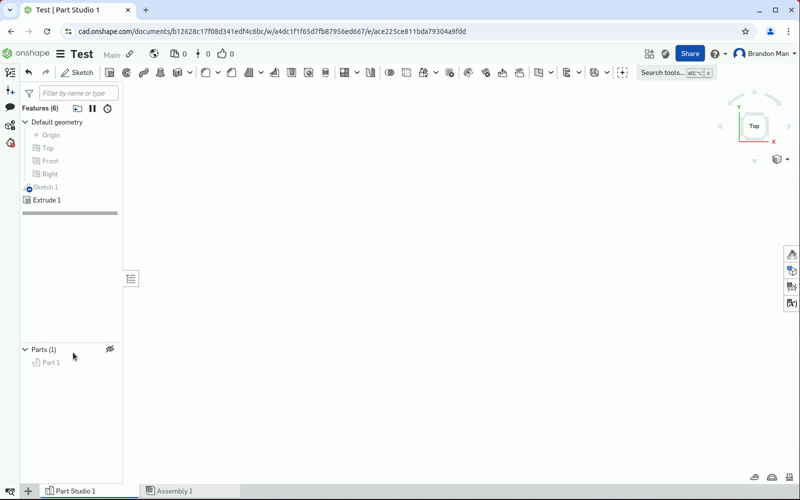
key(shift+y)
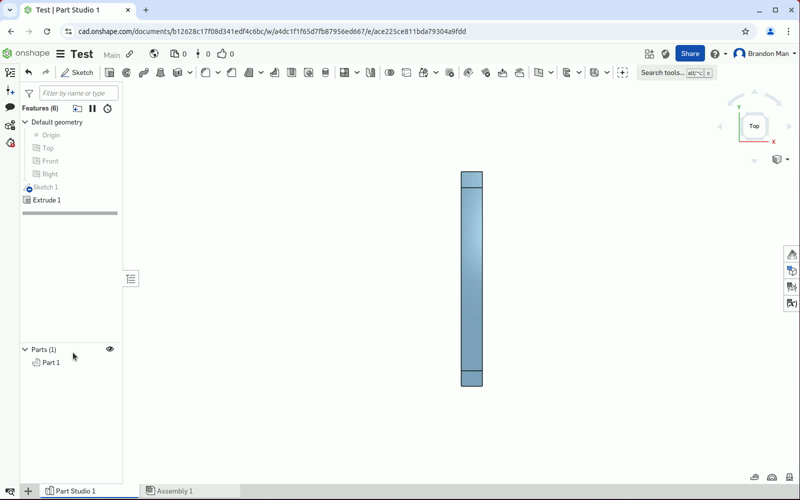
mouse_move(541, 75)
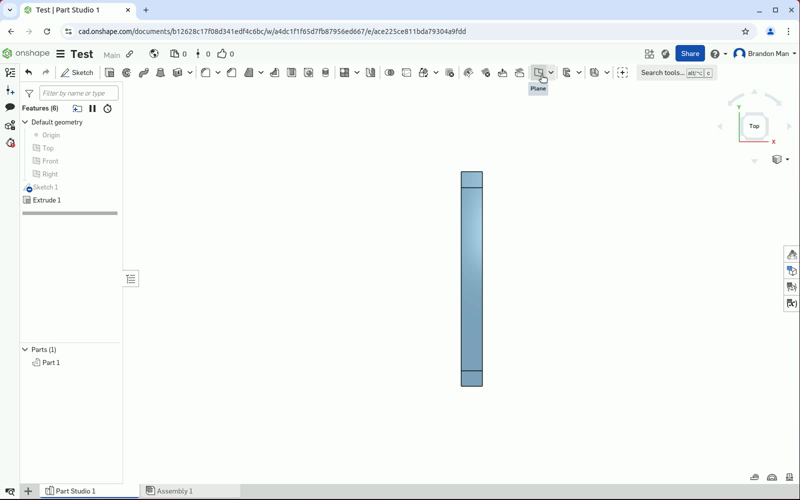
click(541, 75)
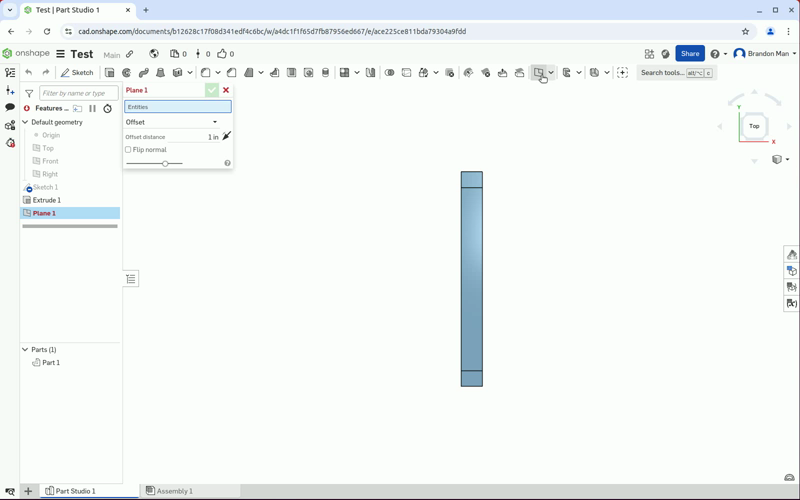
mouse_move(73, 150)
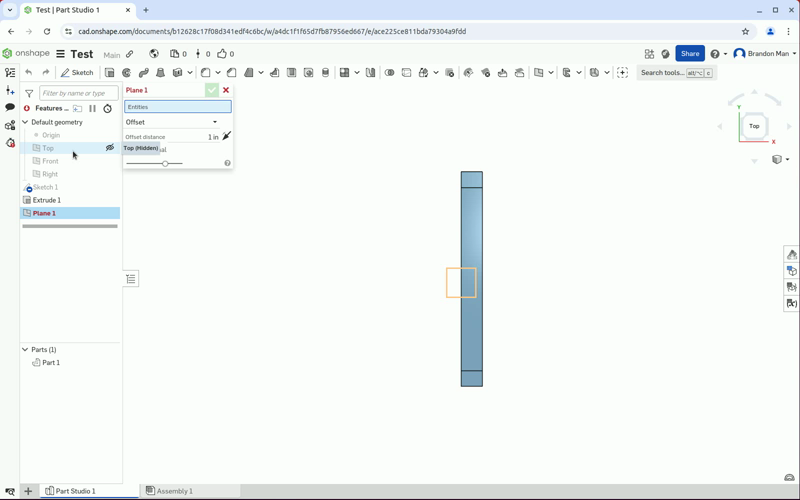
click(73, 150)
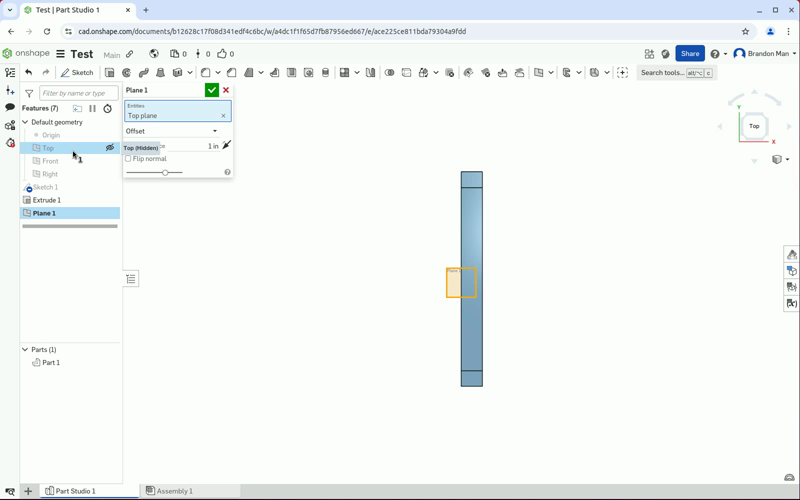
key(tab, 2)
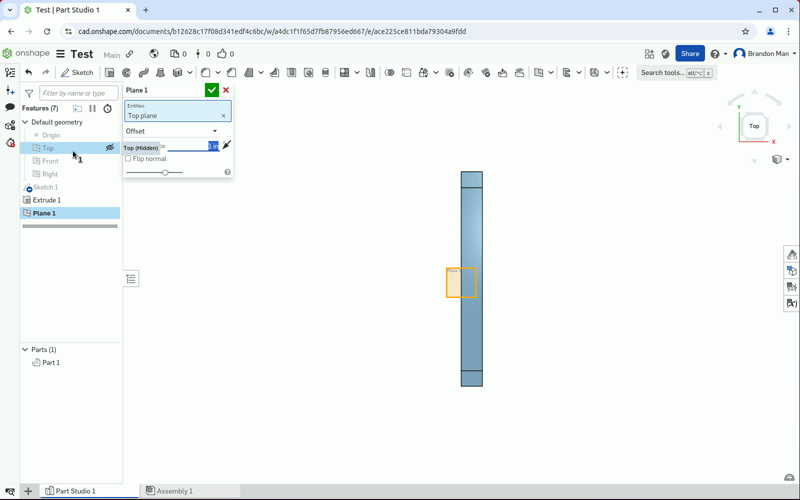
text(11.801)
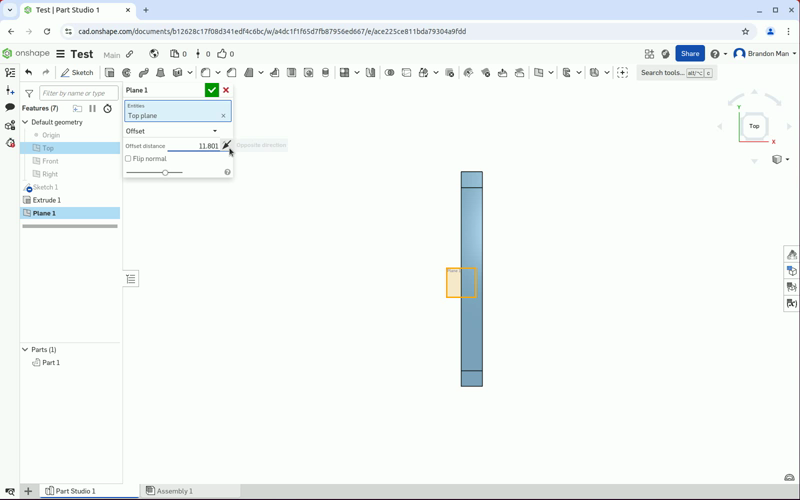
mouse_move(229, 147)
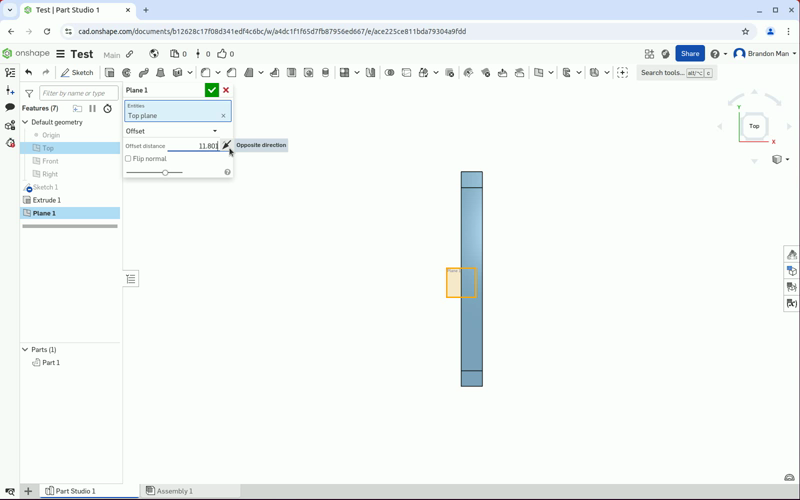
click(229, 147)
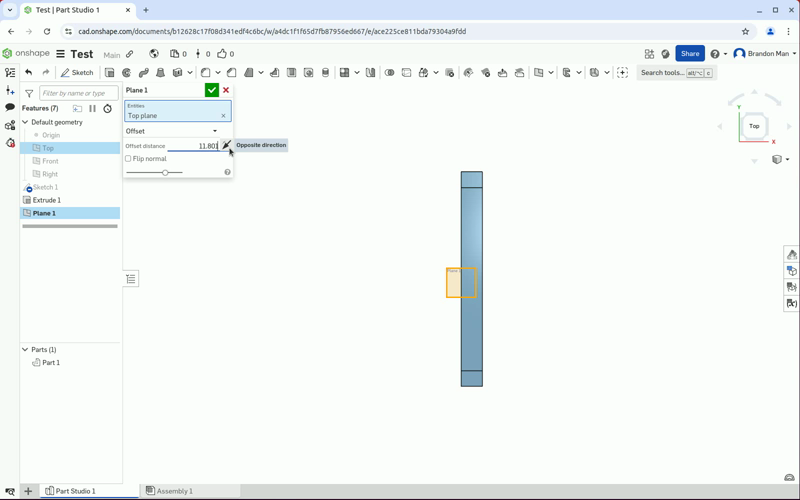
key(enter, 2)
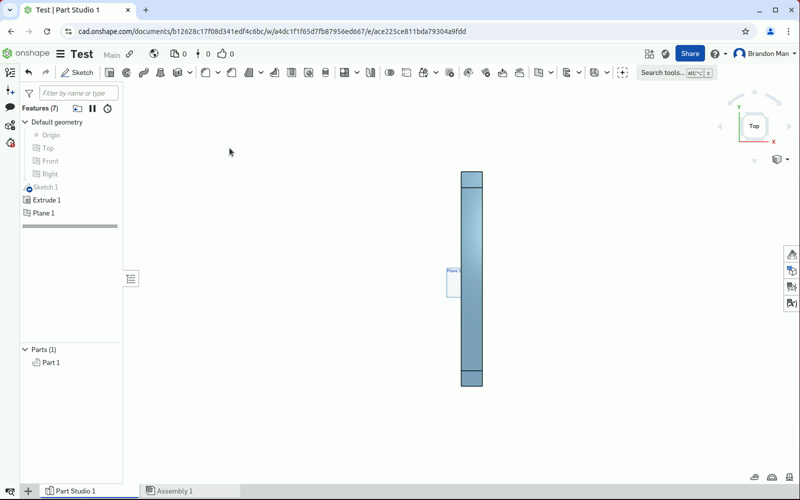
key(shift+s)
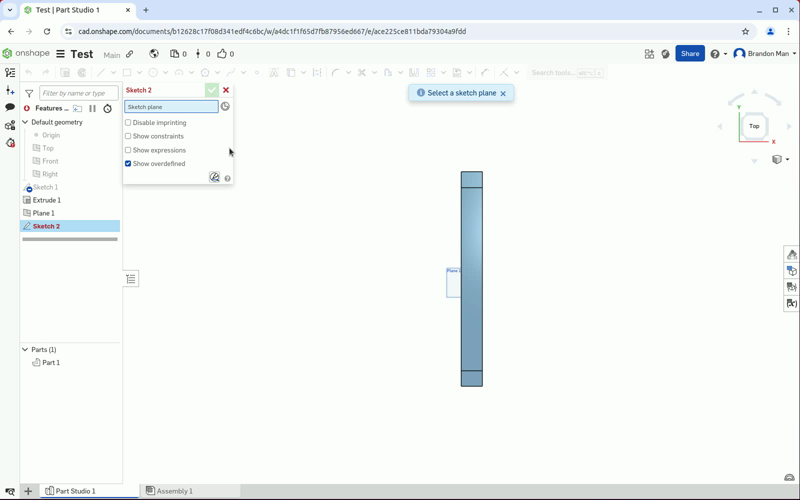
mouse_move(73, 215)
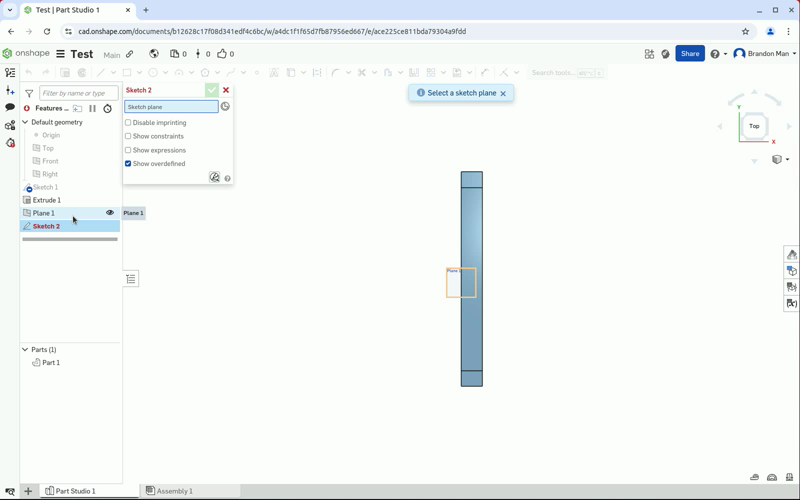
click(73, 215)
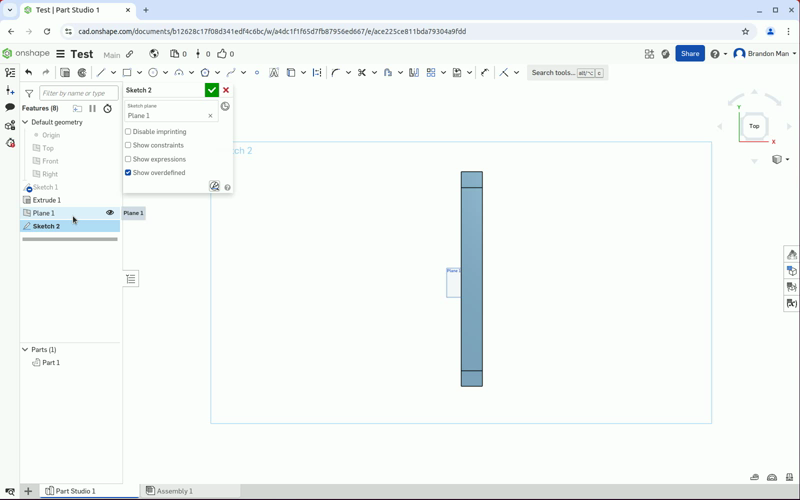
mouse_move(73, 352)
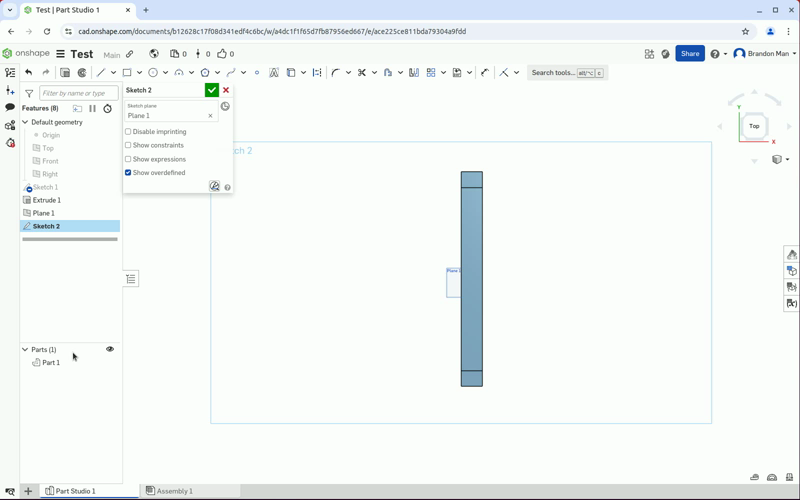
key(y)
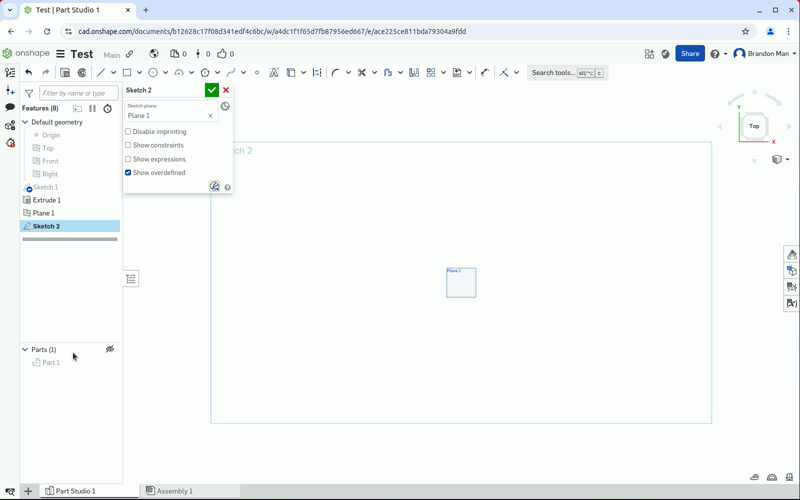
key(c)
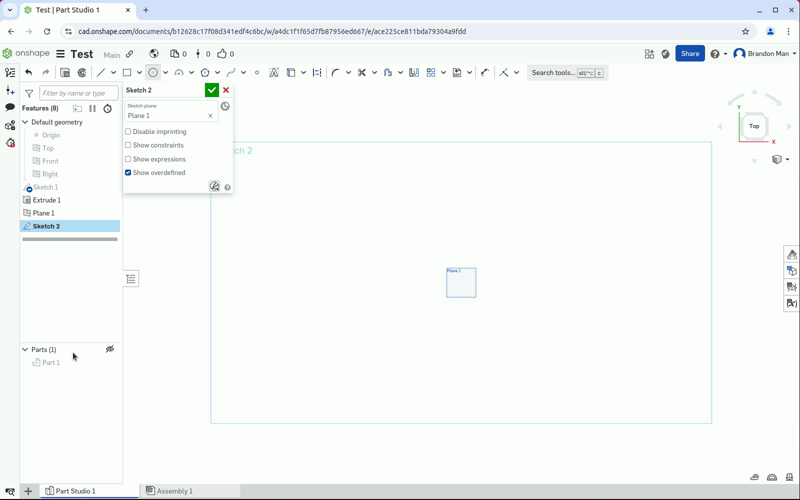
key_down(shift)
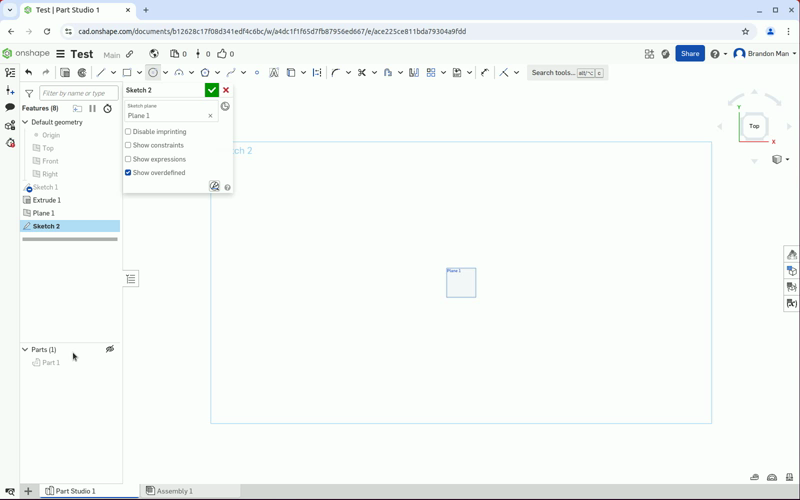
mouse_move(471, 178)
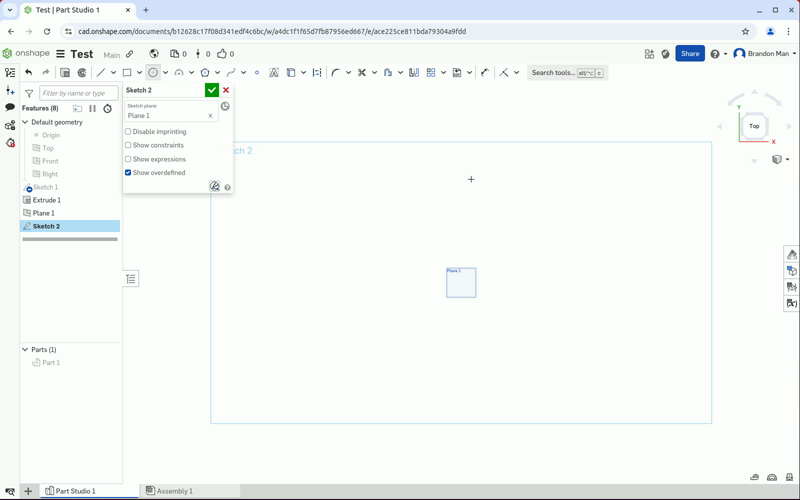
click(471, 178)
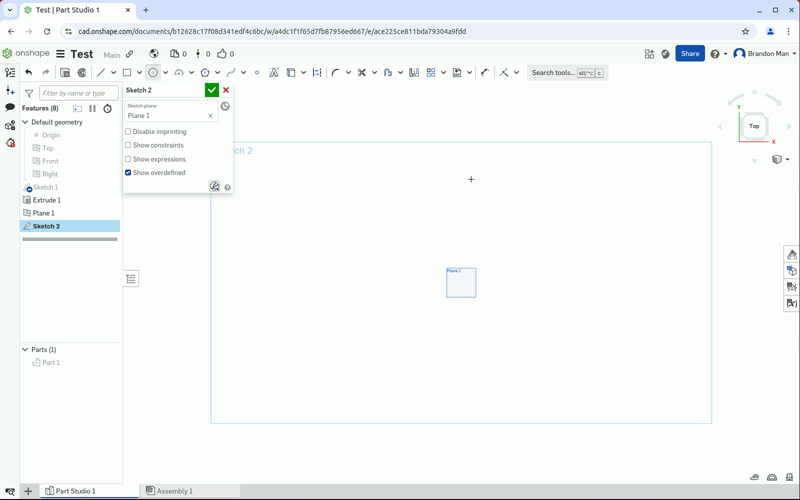
key_up(shift)
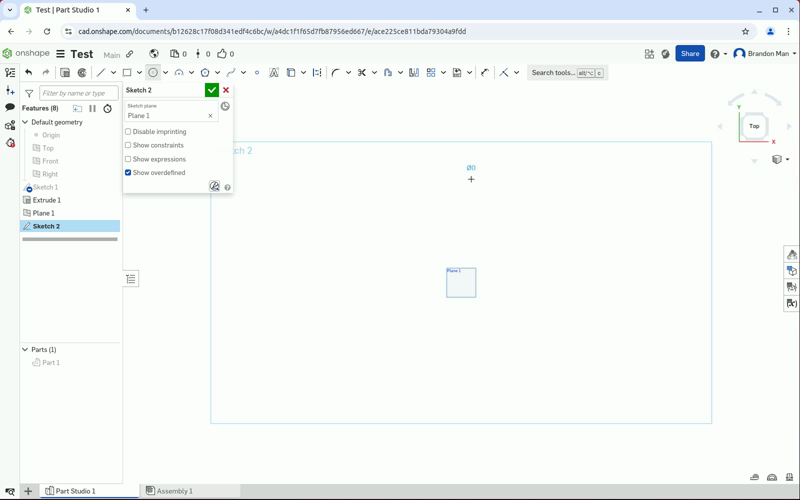
mouse_move(476, 178)
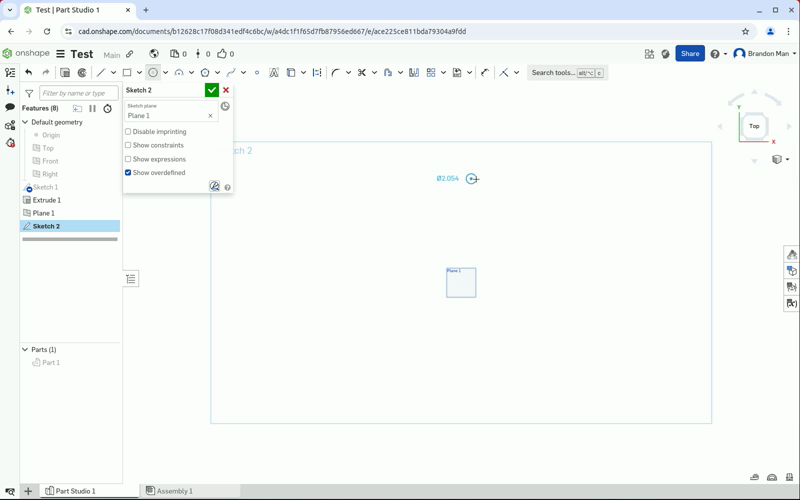
click(476, 178)
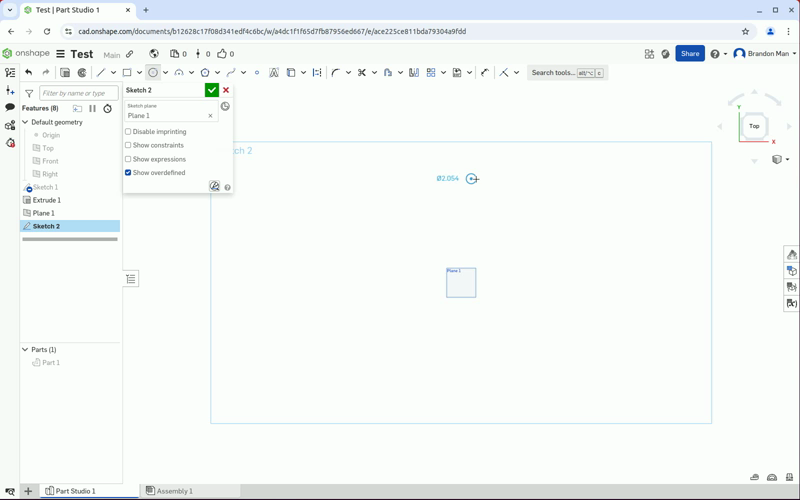
key(esc)
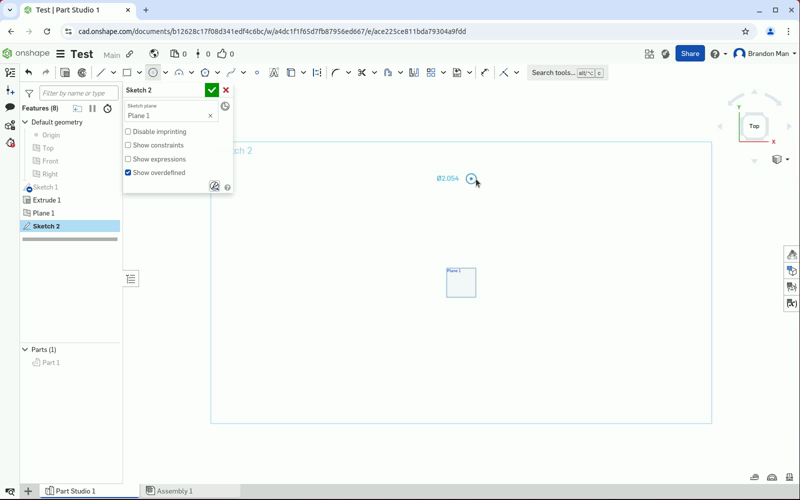
mouse_move(473, 182)
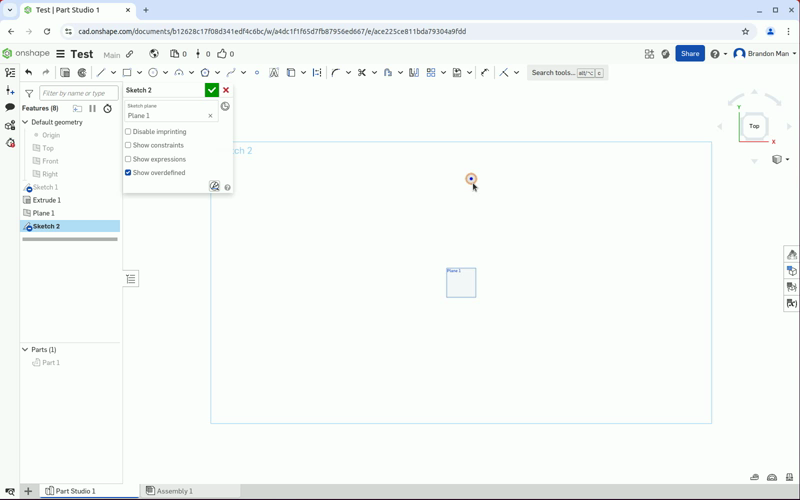
scroll(6)
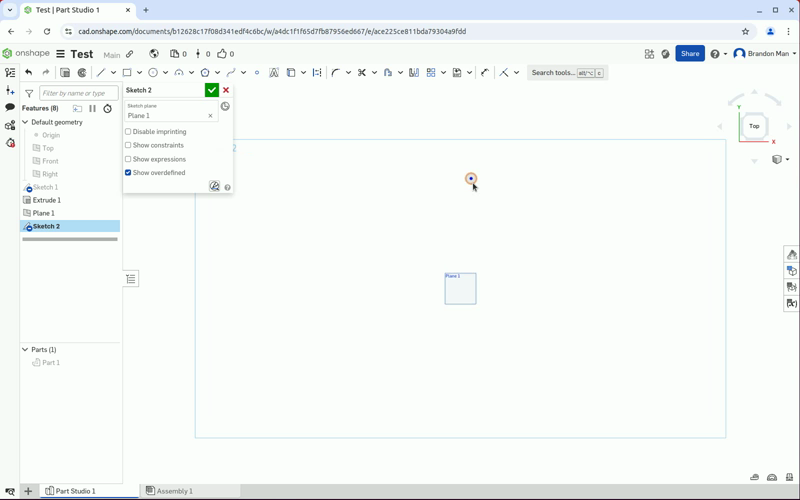
scroll(6)
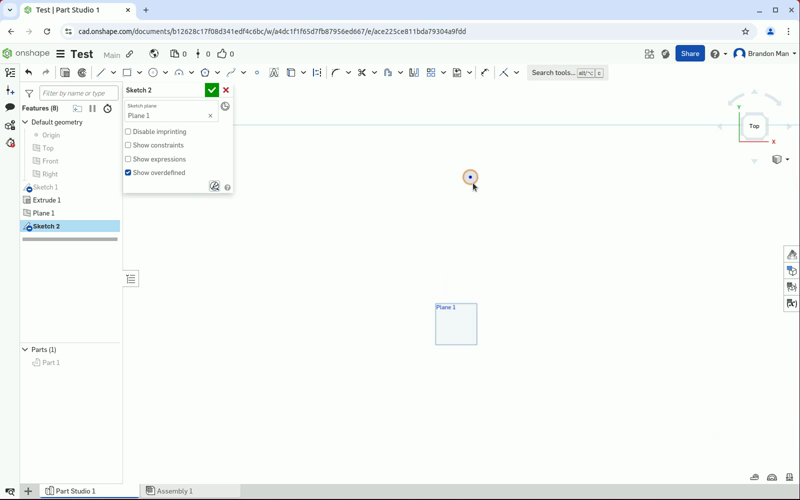
scroll(6)
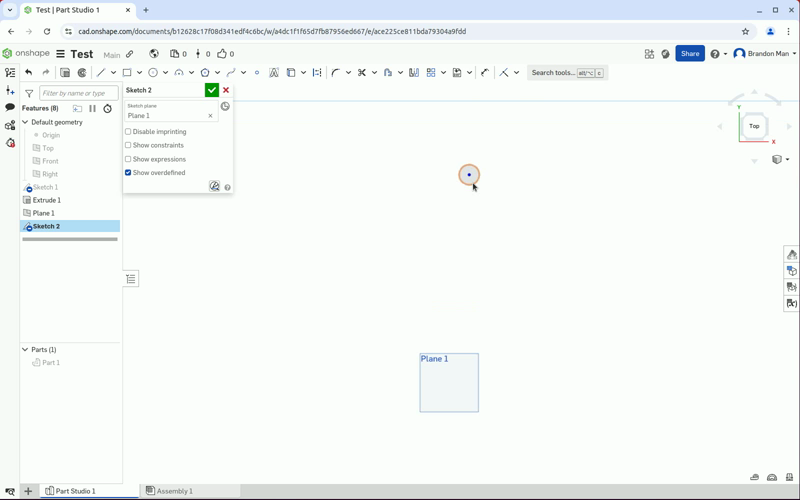
scroll(6)
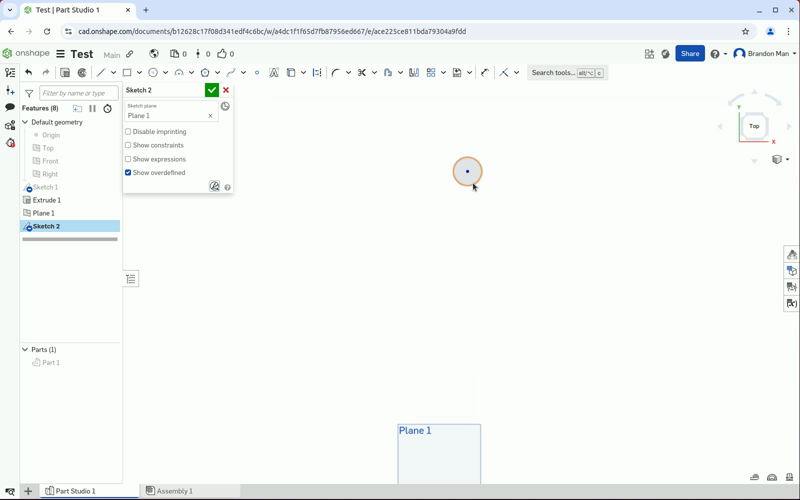
scroll(6)
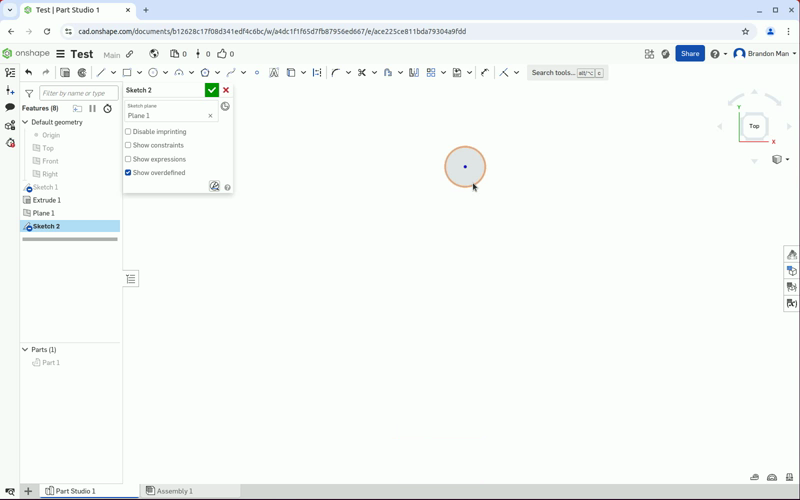
scroll(6)
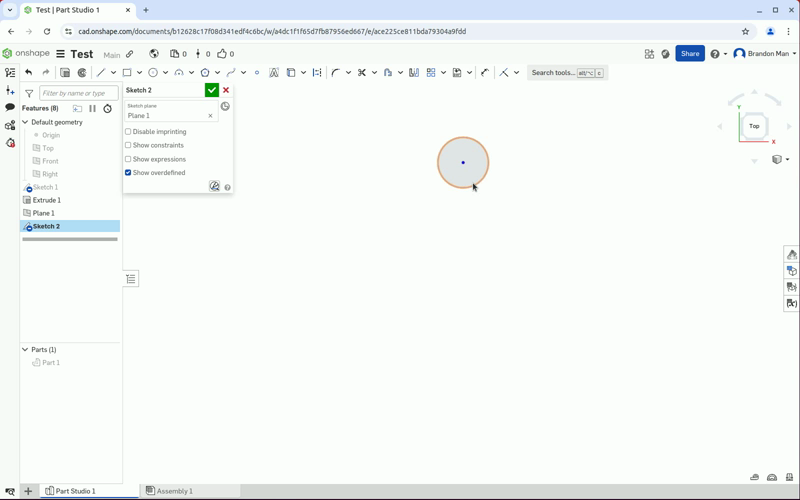
scroll(6)
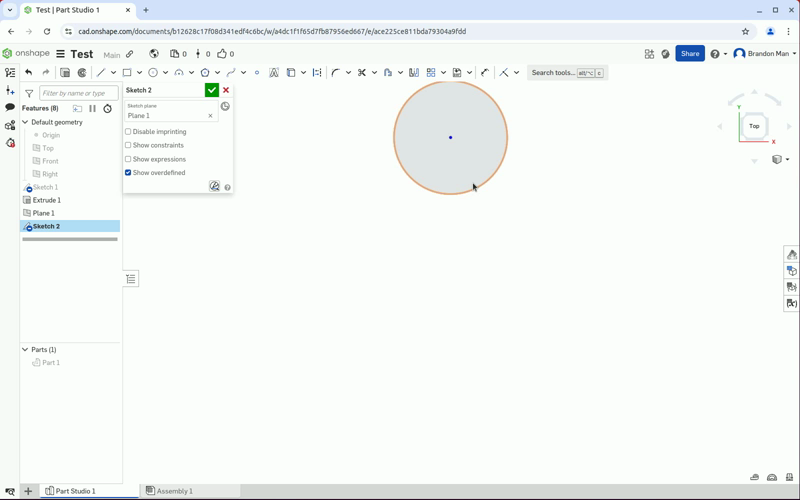
click(473, 182)
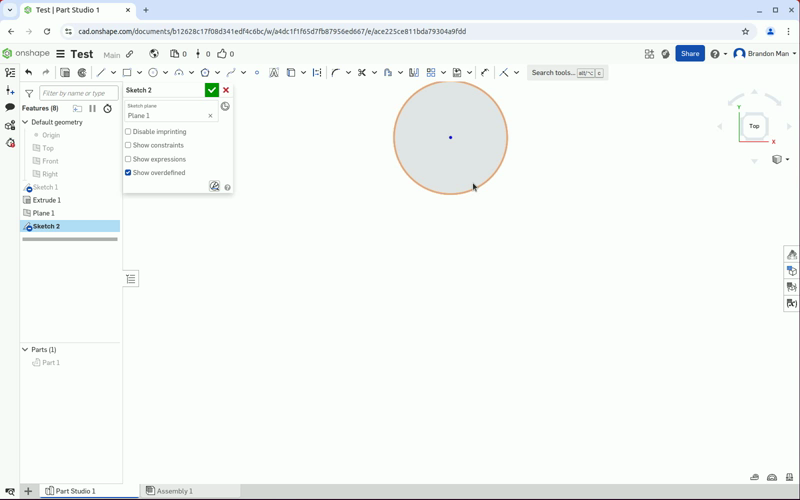
scroll(-6)
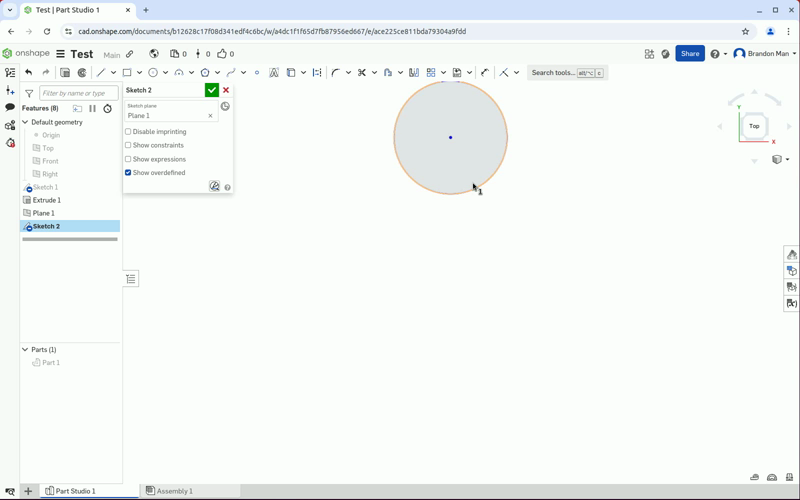
scroll(-6)
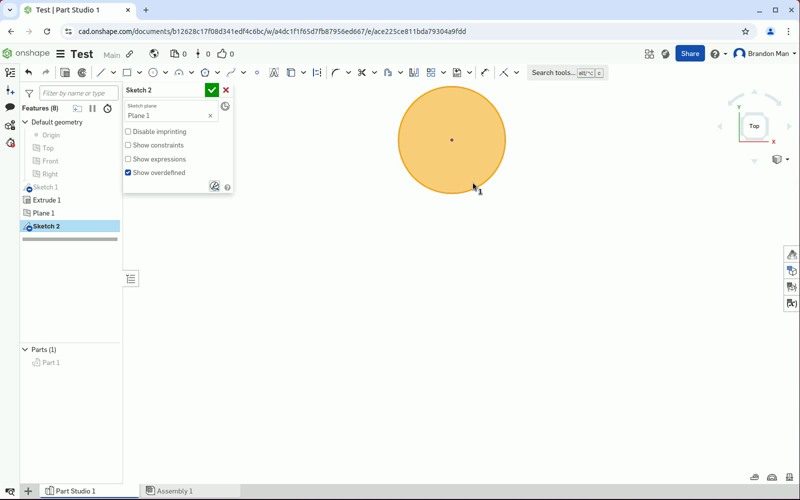
scroll(-6)
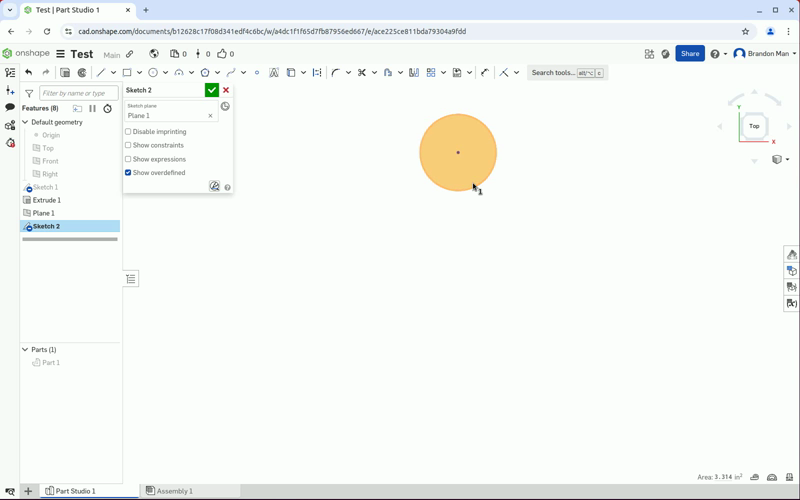
scroll(-6)
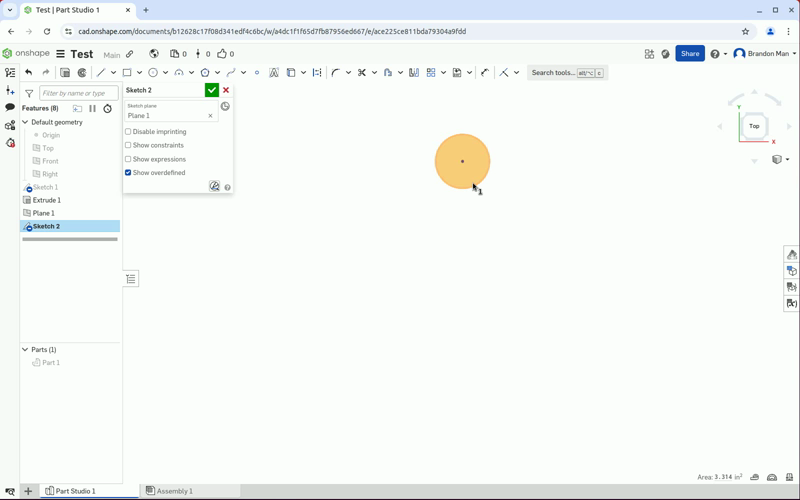
scroll(-6)
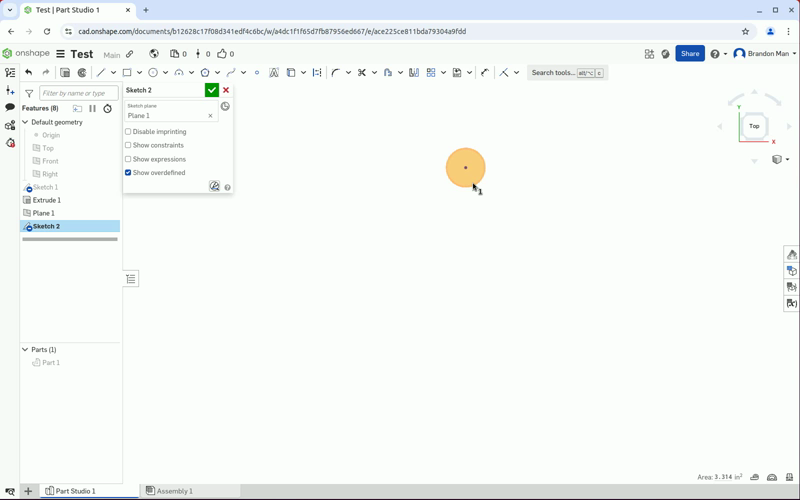
scroll(-6)
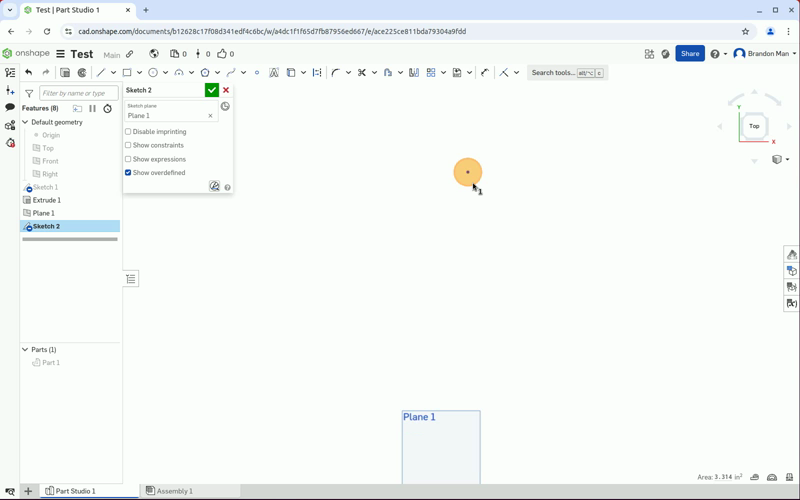
scroll(-6)
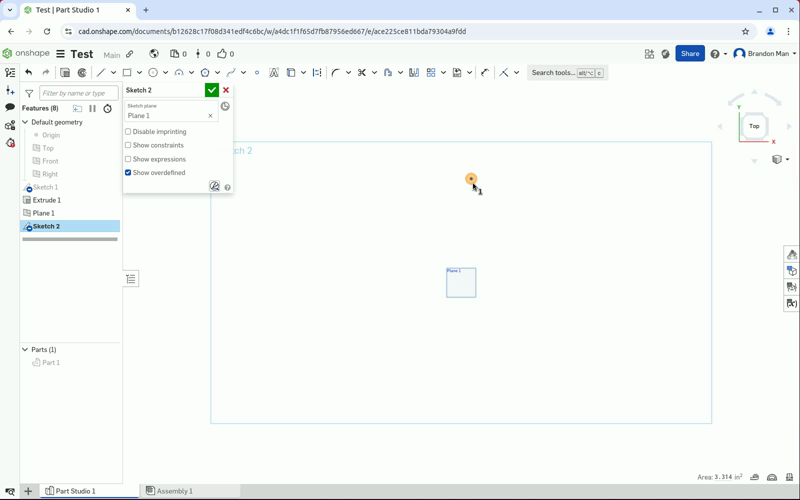
mouse_move(73, 352)
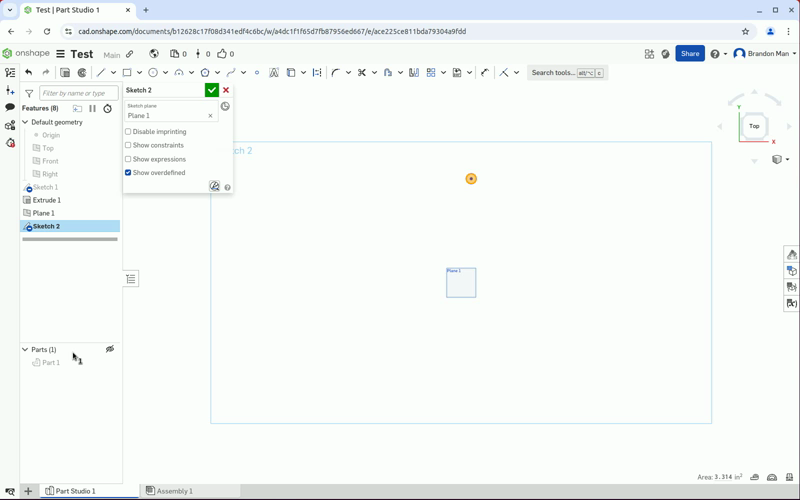
key(shift+y)
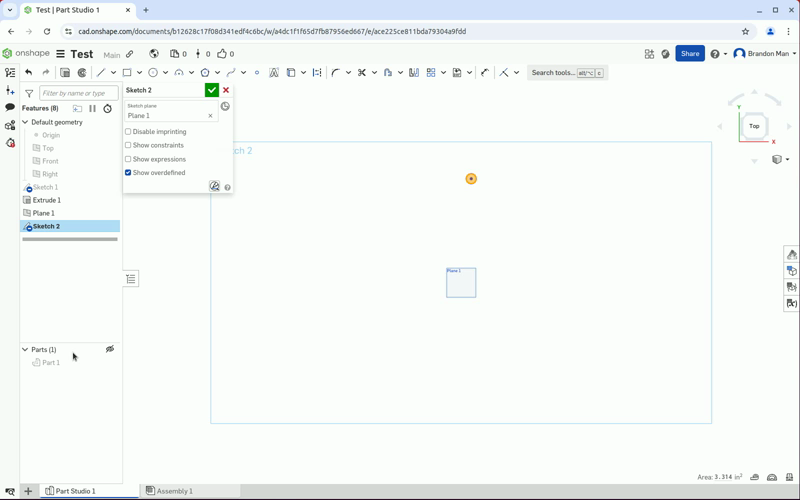
key(shift+e)
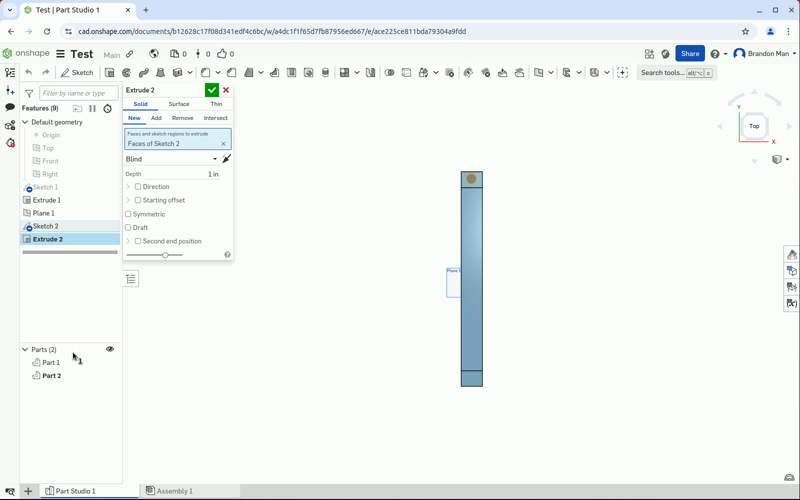
mouse_move(143, 106)
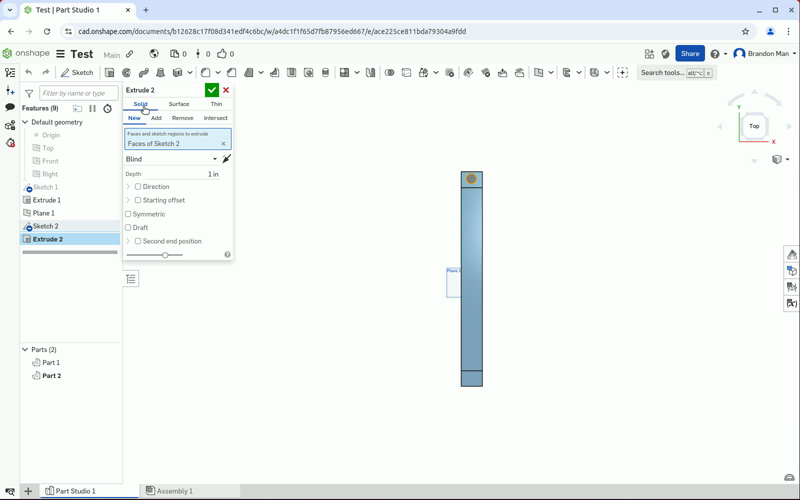
click(143, 106)
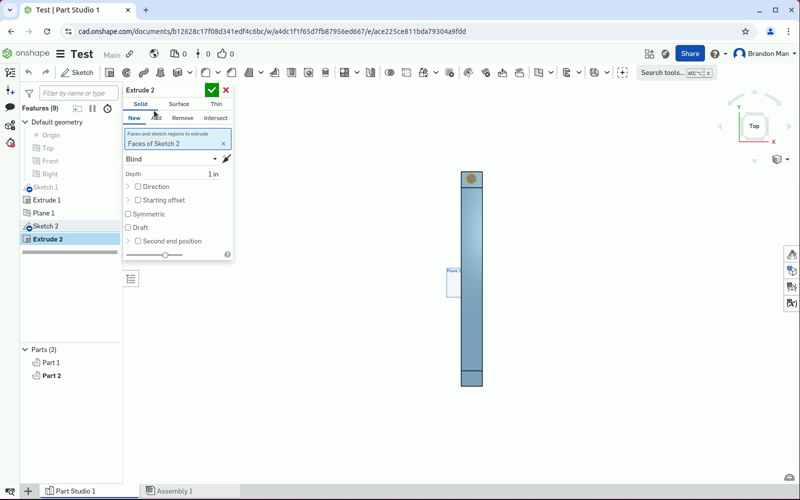
mouse_move(186, 120)
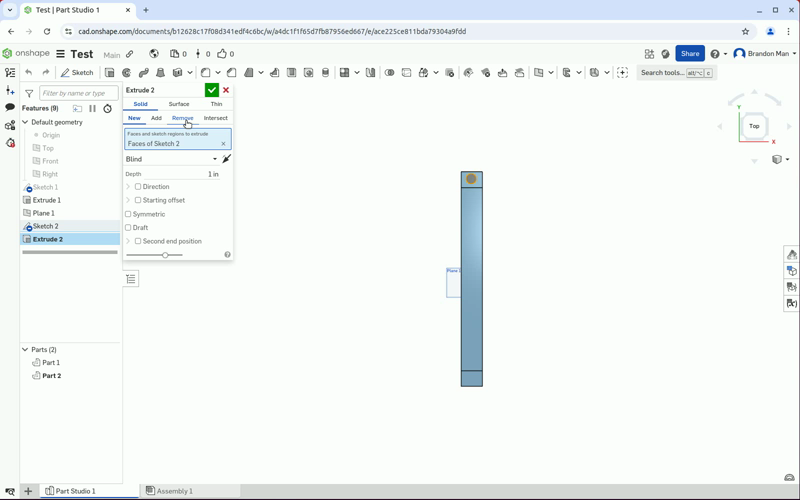
click(186, 120)
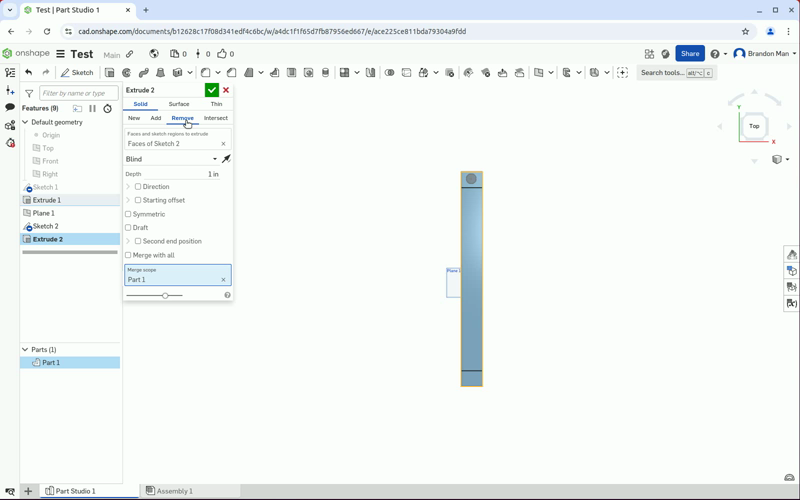
key(tab, 4)
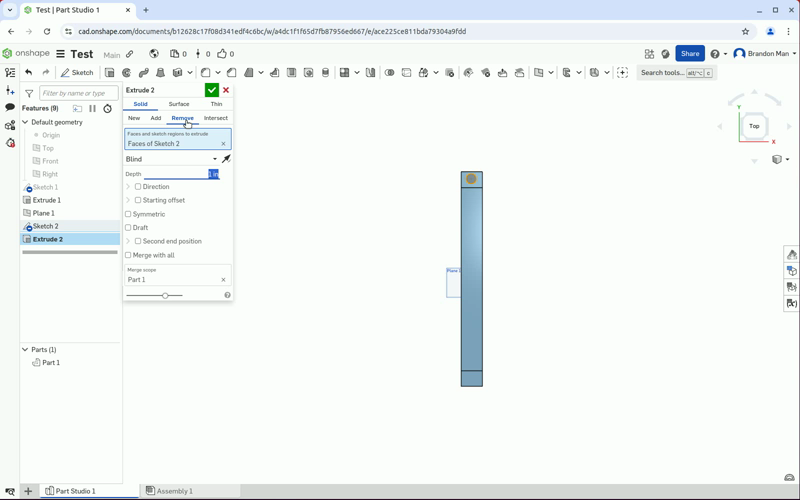
text(10.832)
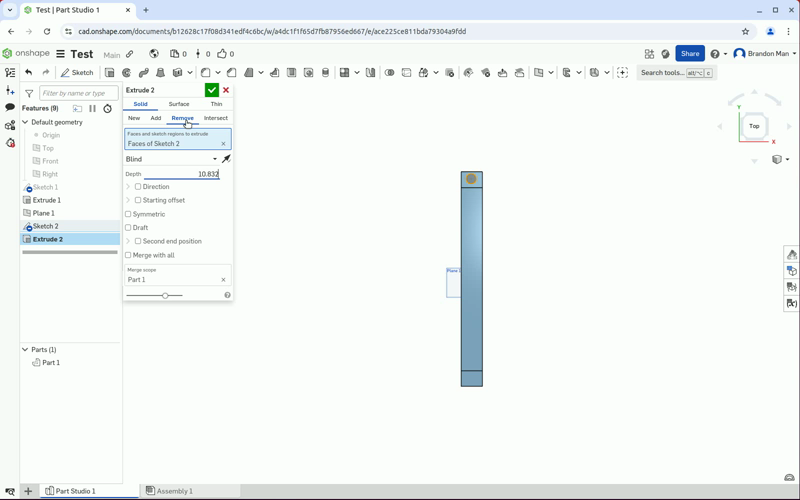
key(tab, 6)
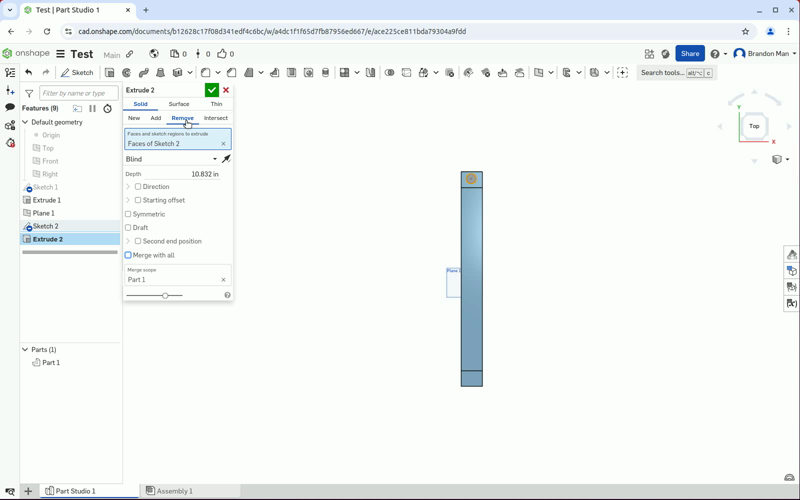
key(space)
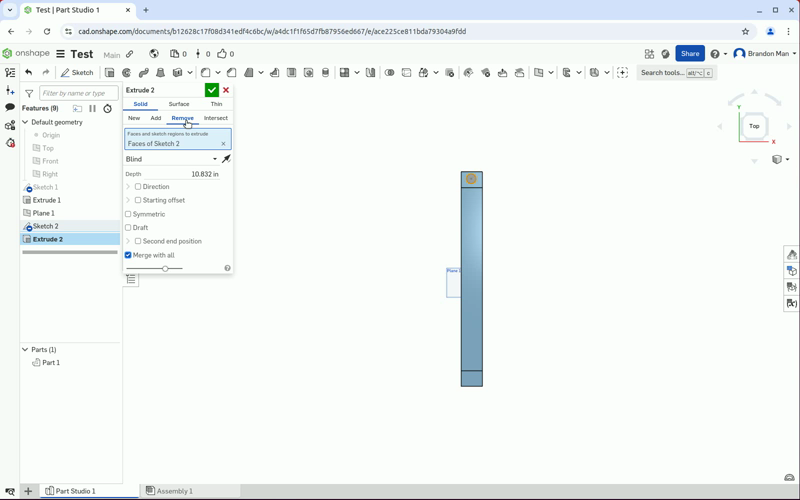
key(enter)
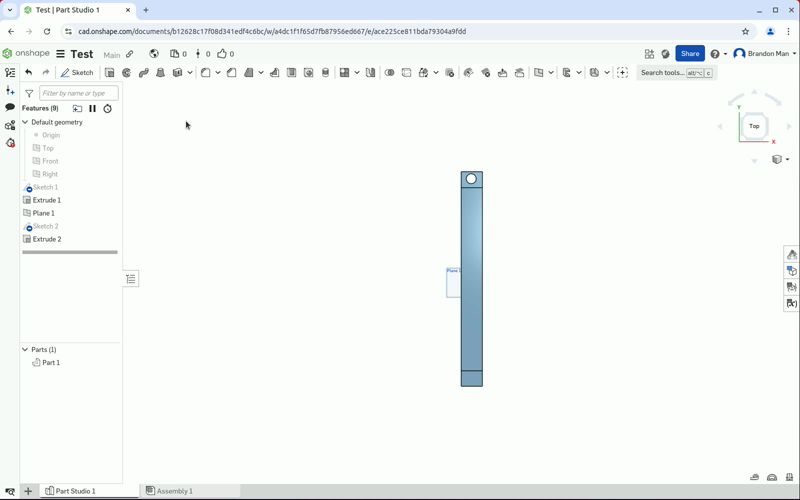
key(shift+h)
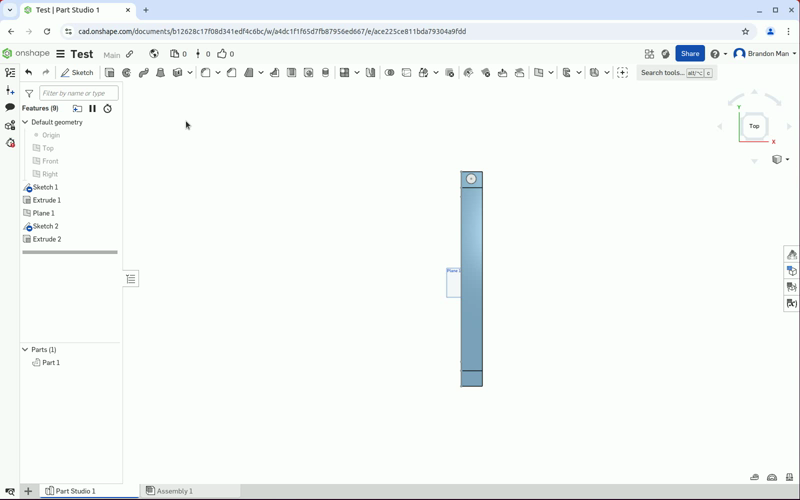
key(shift+h)
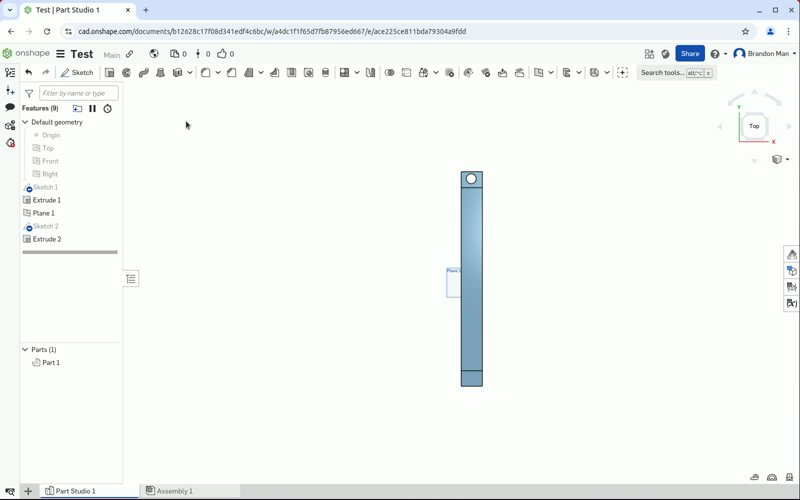
mouse_move(73, 189)
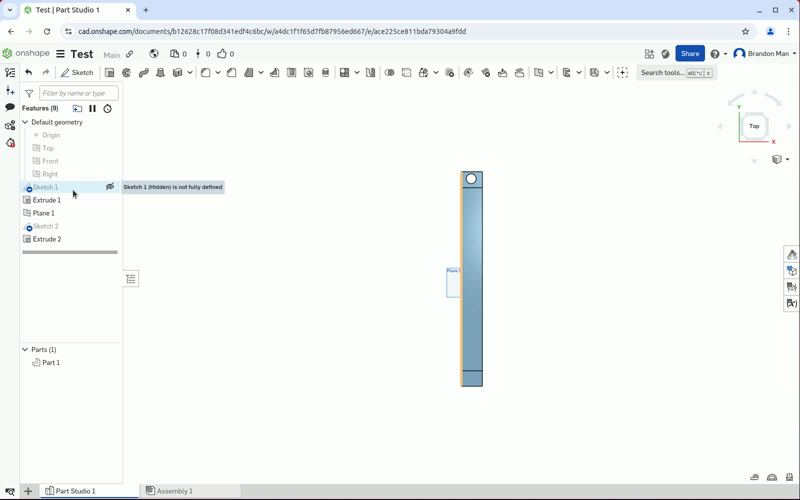
click(73, 189)
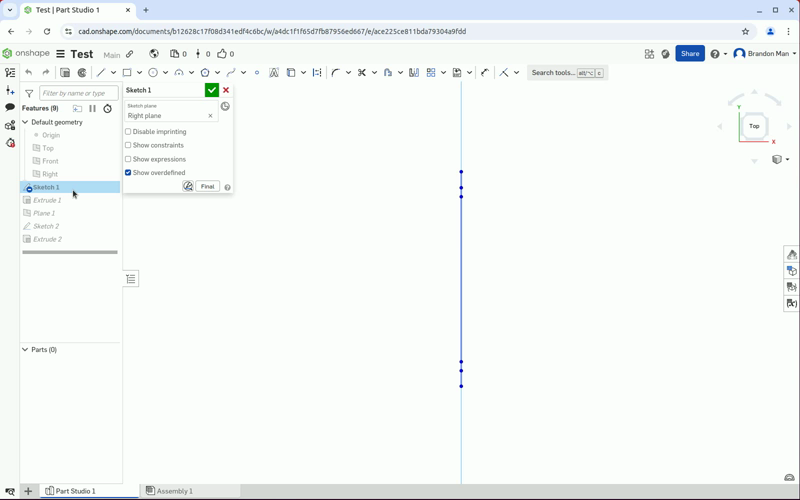
mouse_move(229, 92)
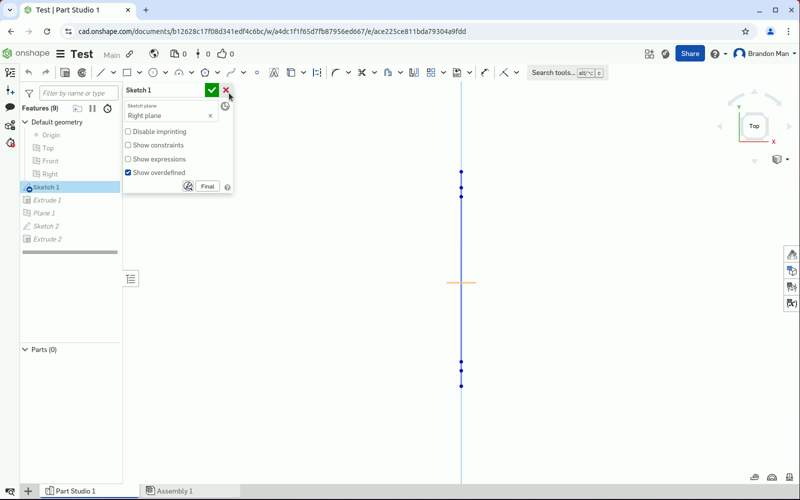
click(229, 92)
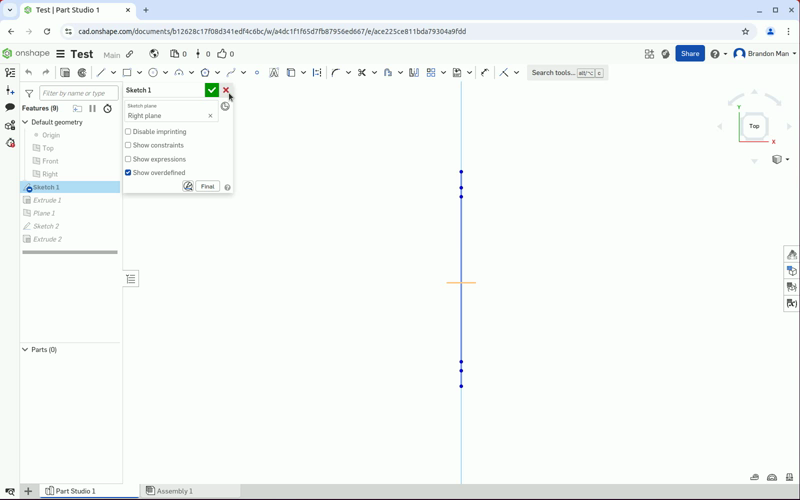
key(shift+s)
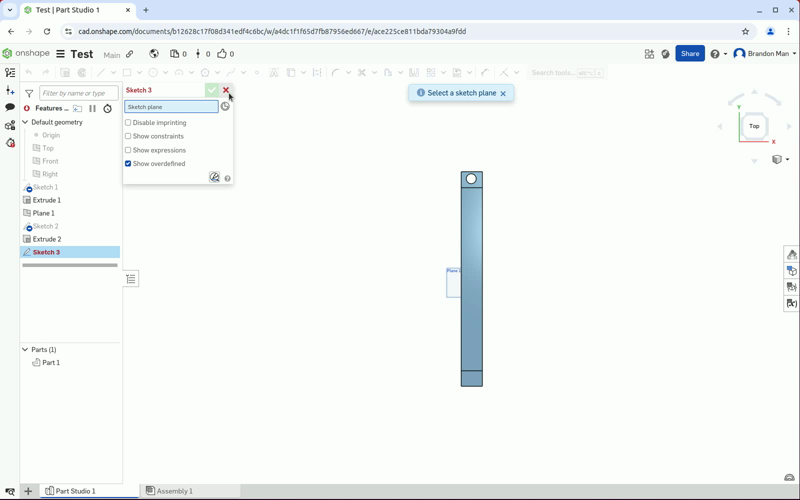
mouse_move(73, 215)
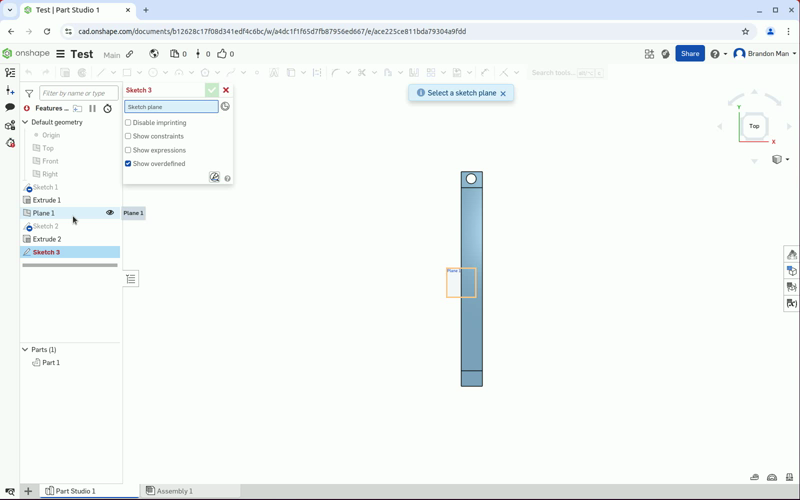
click(73, 215)
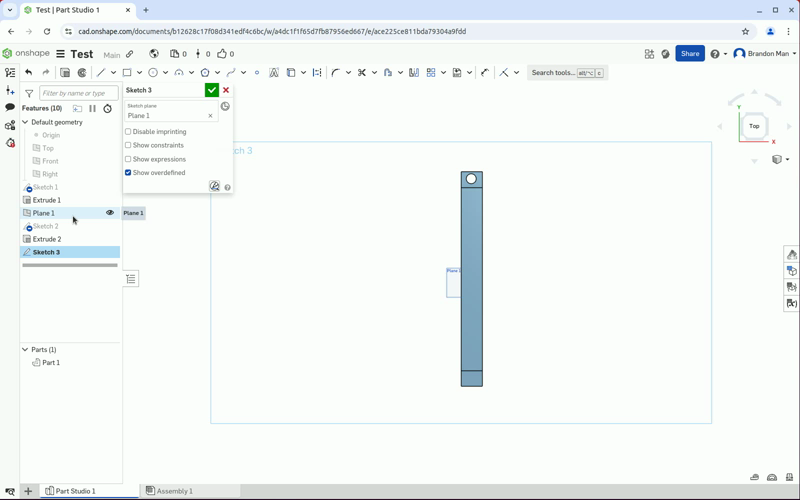
mouse_move(73, 352)
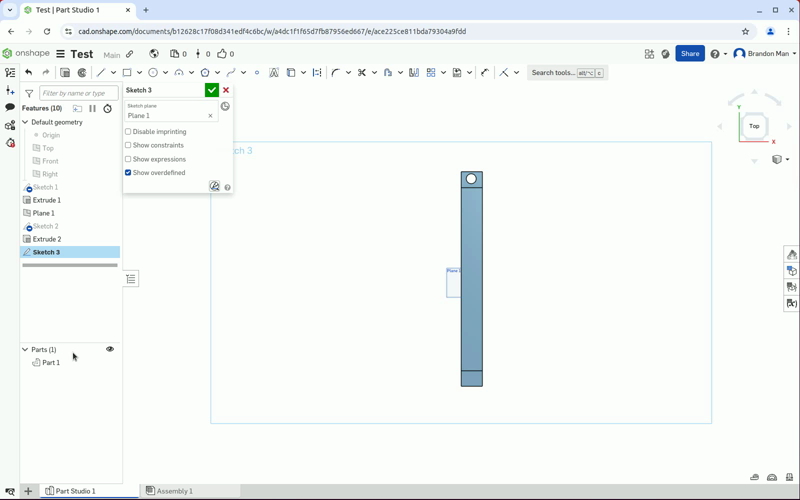
key(y)
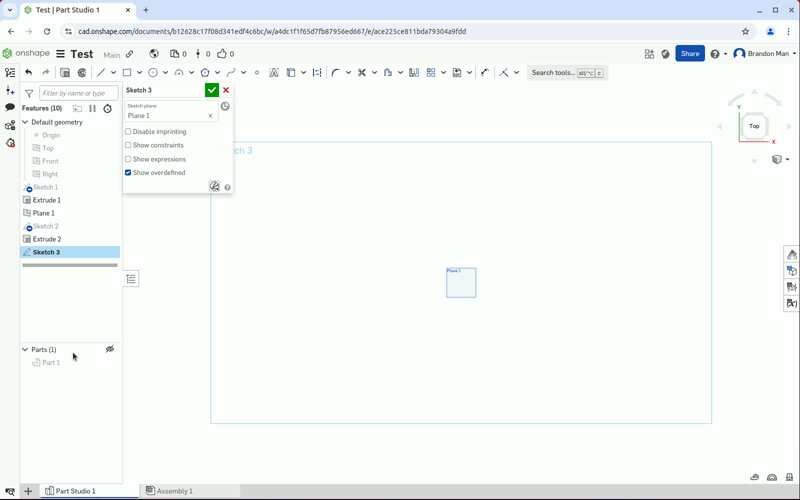
key(c)
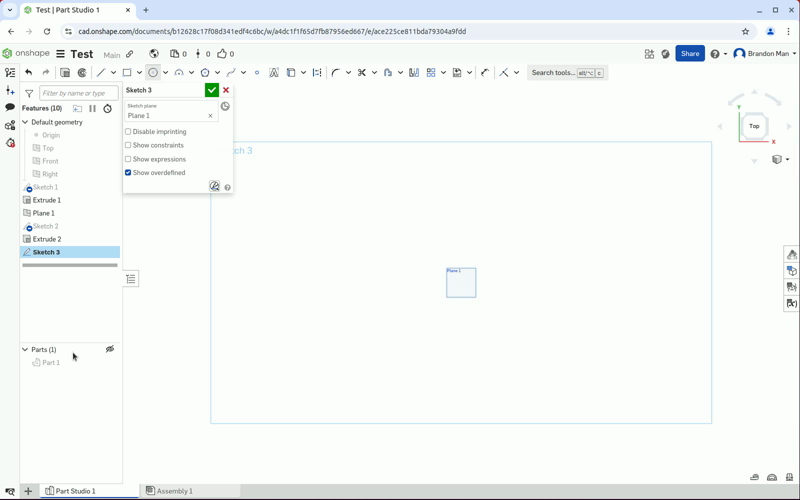
key_down(shift)
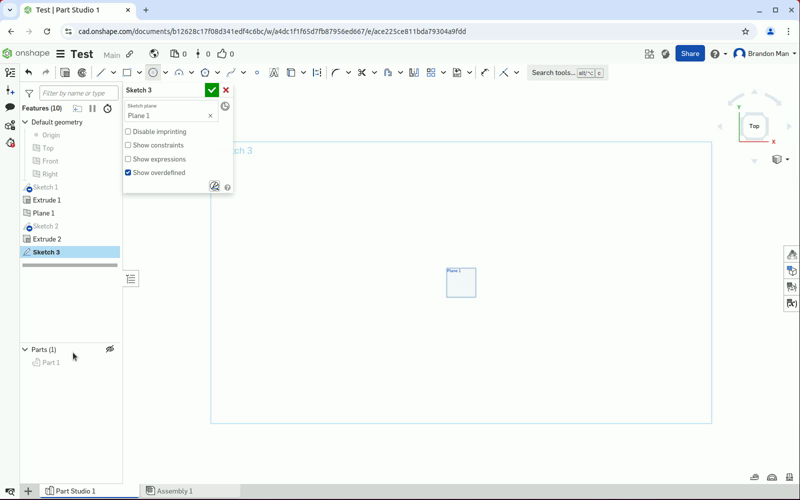
mouse_move(471, 378)
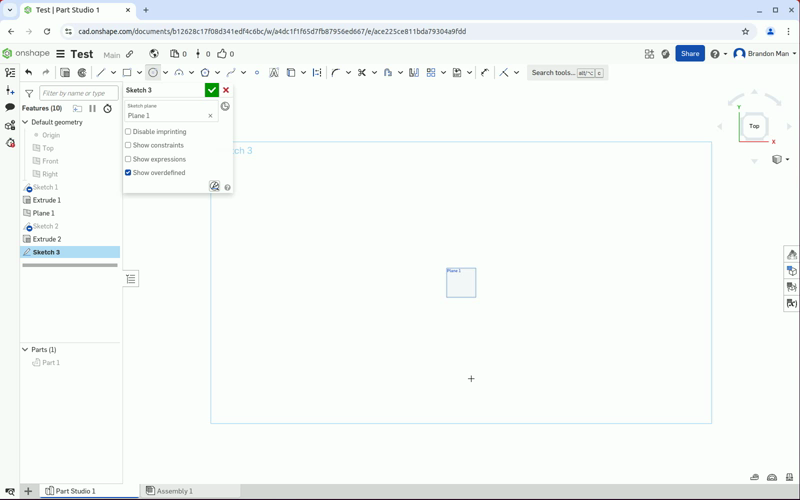
click(471, 378)
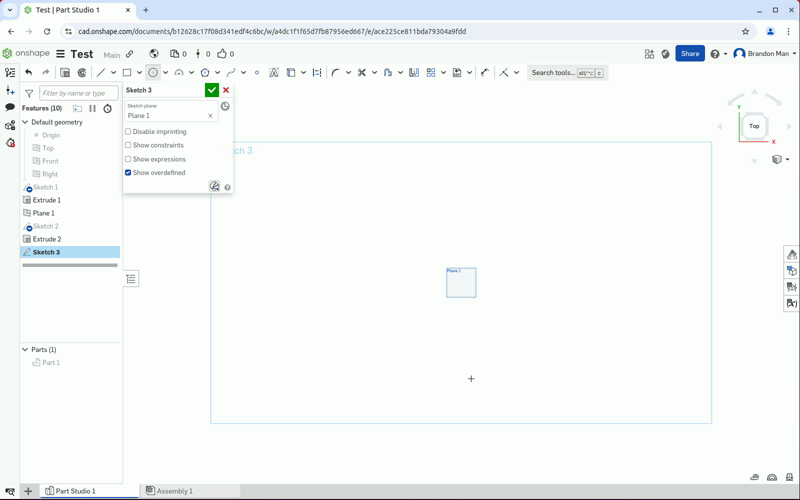
key_up(shift)
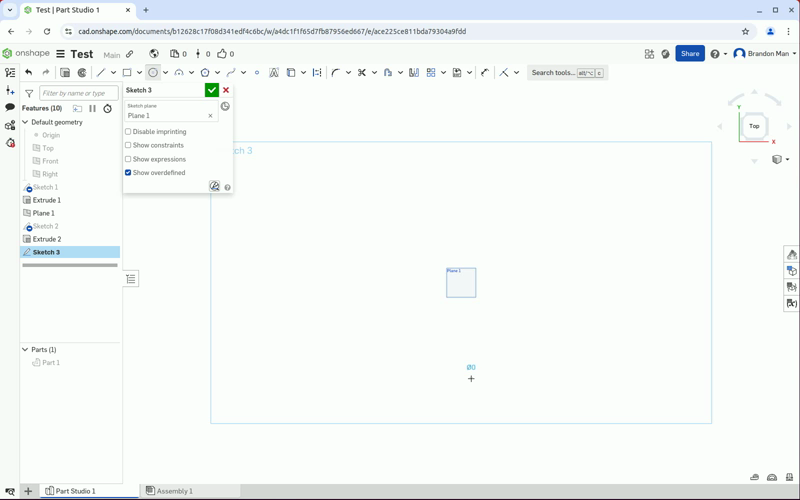
mouse_move(476, 378)
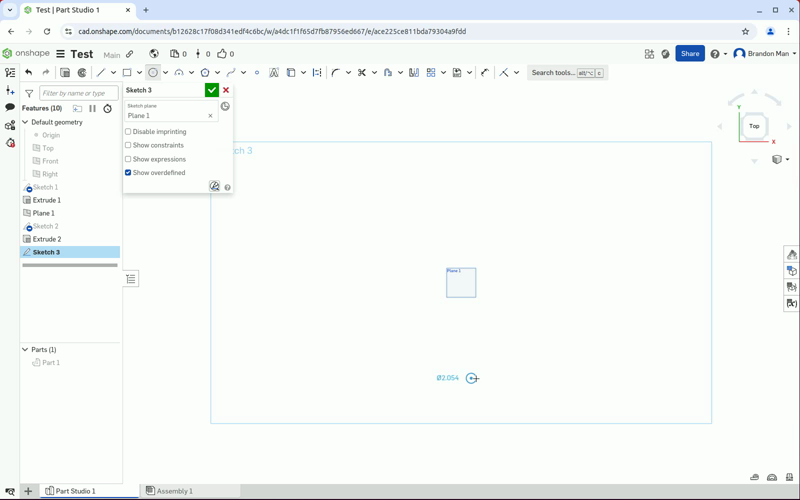
click(476, 378)
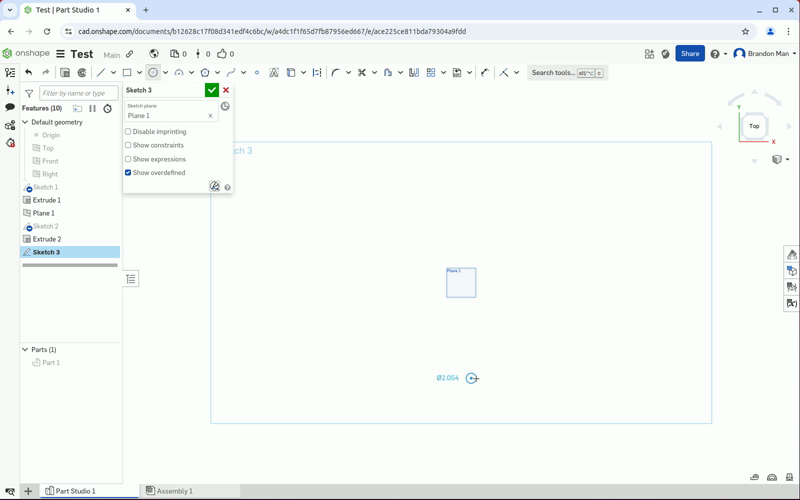
key(esc)
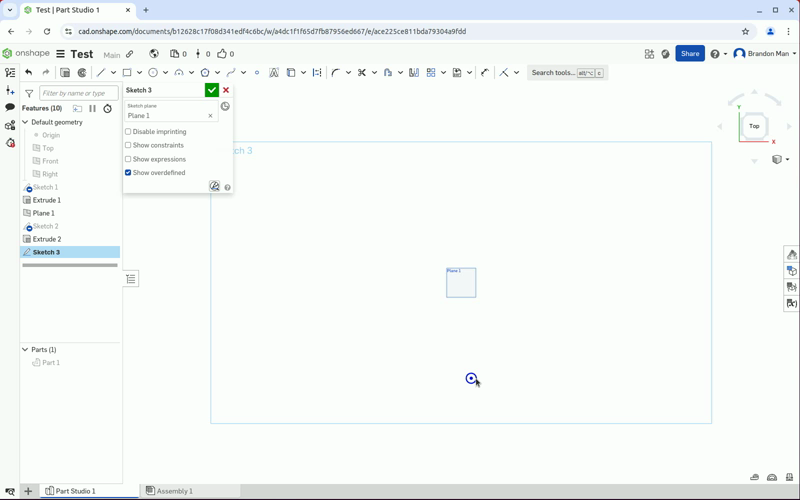
mouse_move(470, 379)
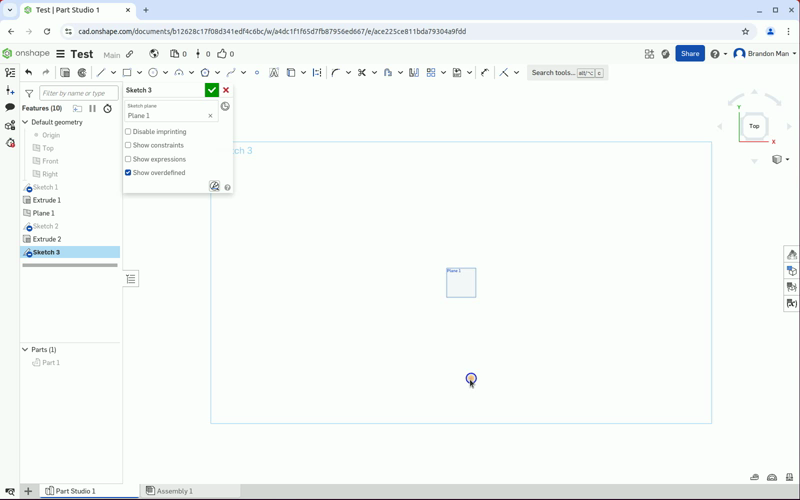
scroll(6)
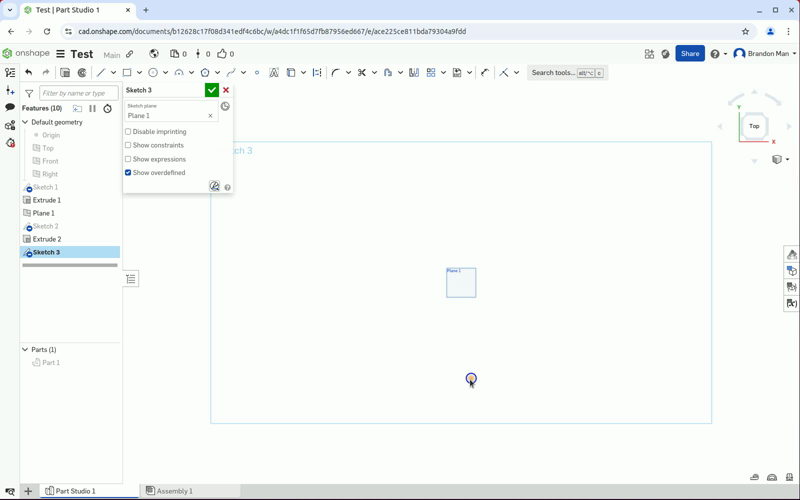
scroll(6)
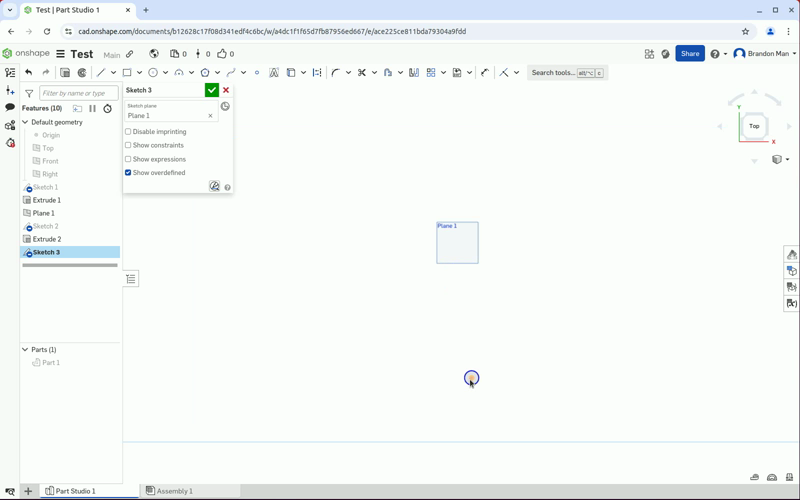
scroll(6)
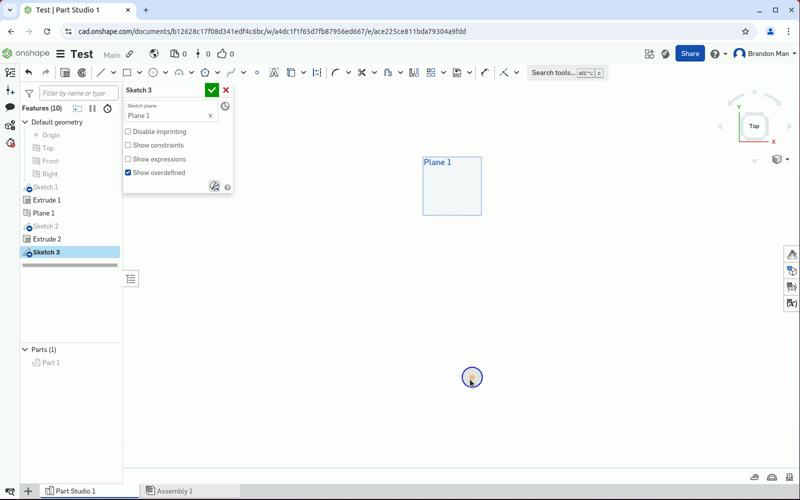
scroll(6)
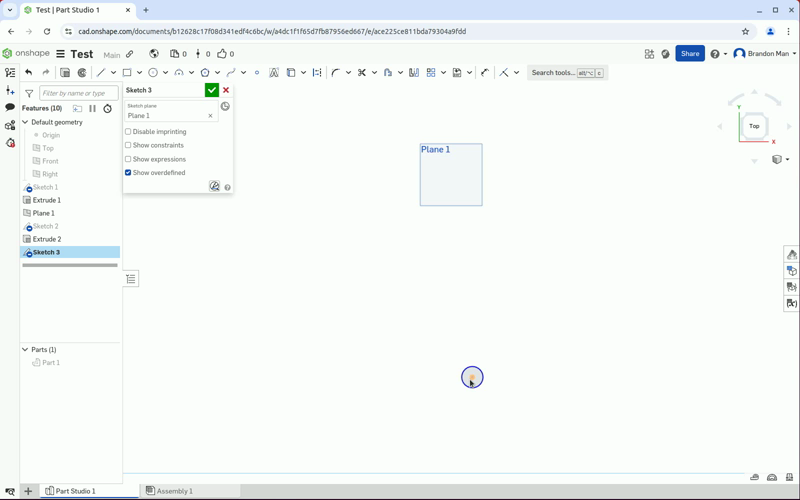
scroll(6)
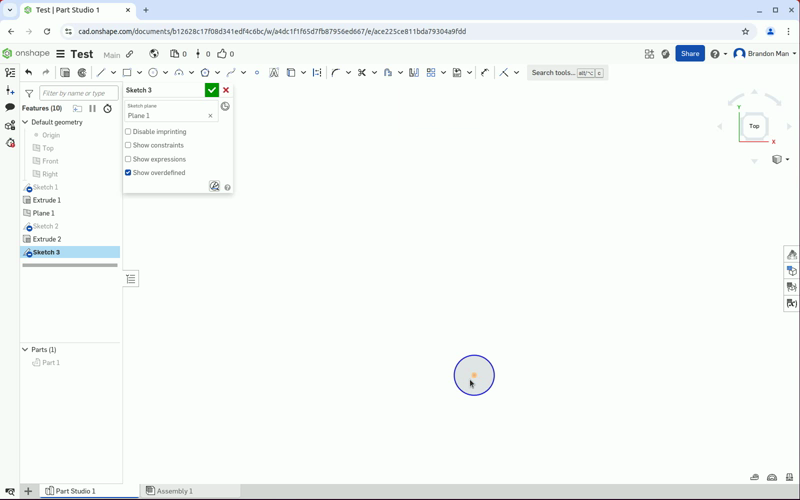
scroll(6)
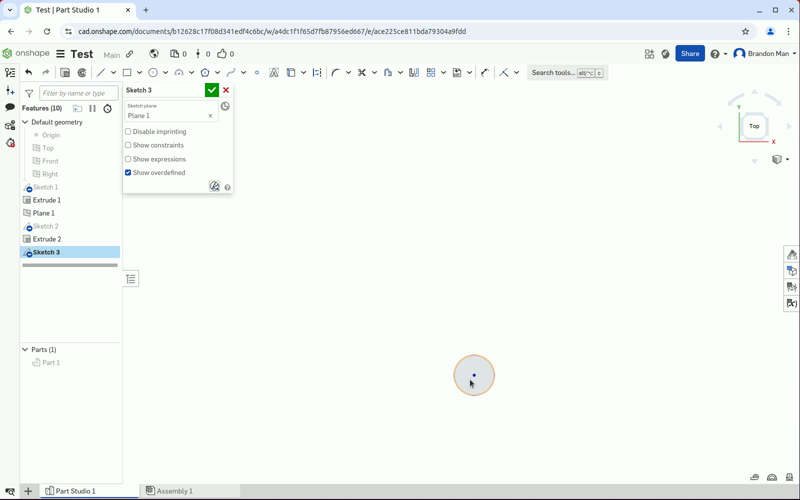
scroll(6)
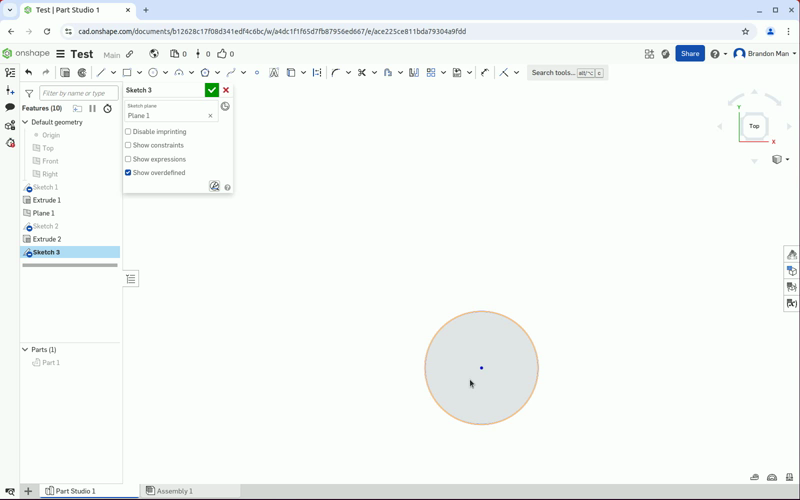
click(470, 379)
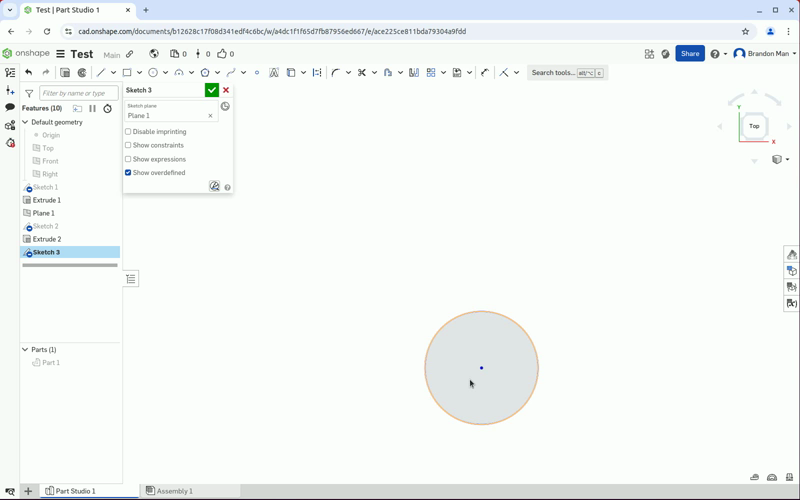
scroll(-6)
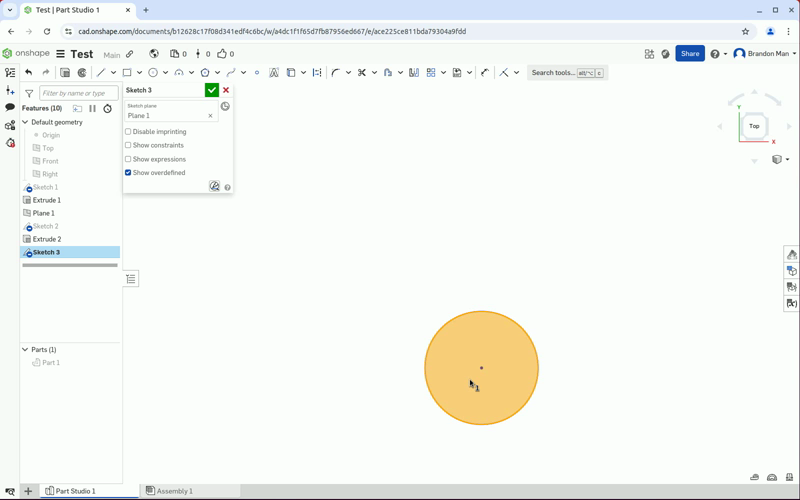
scroll(-6)
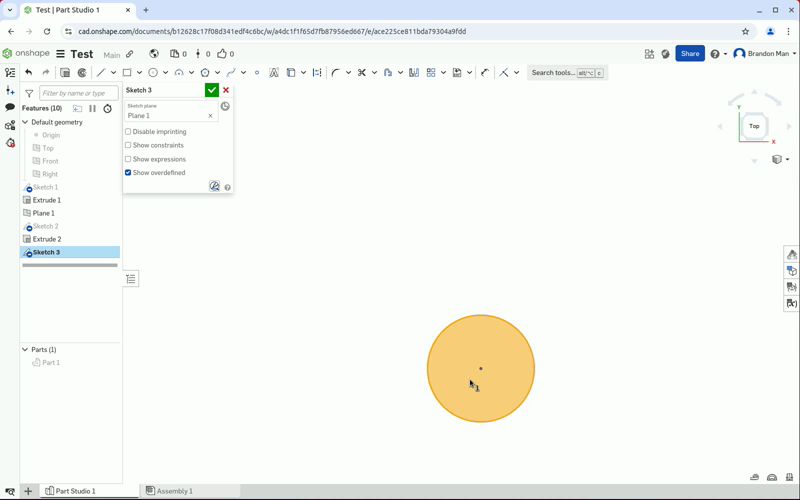
scroll(-6)
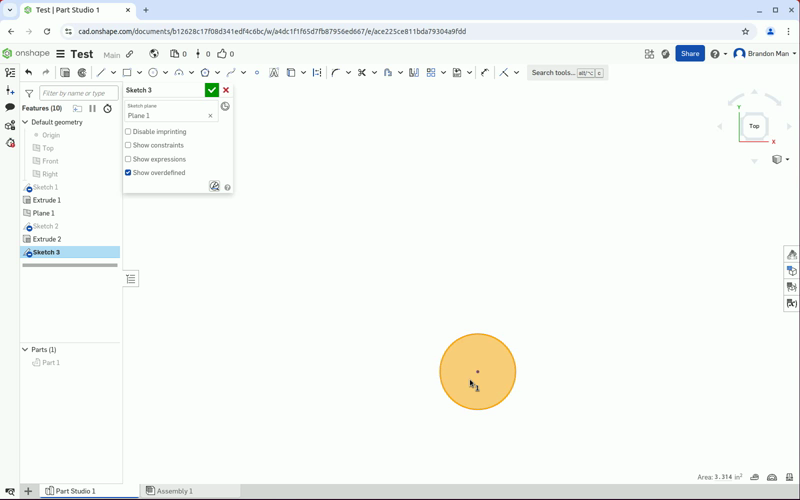
scroll(-6)
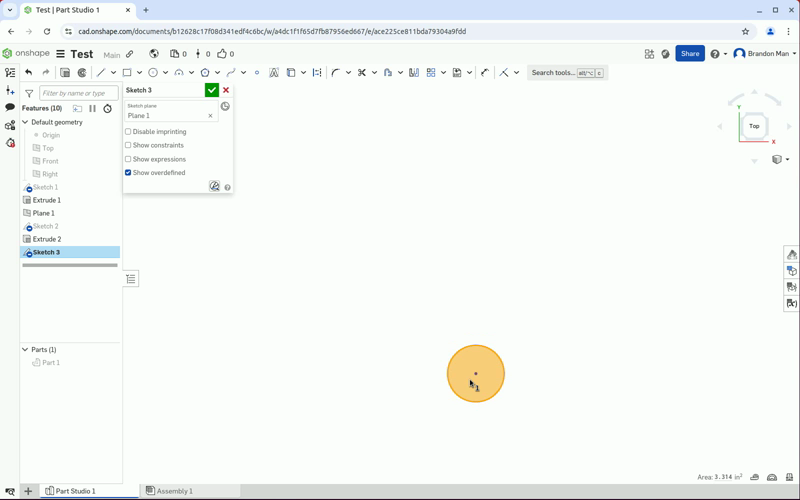
scroll(-6)
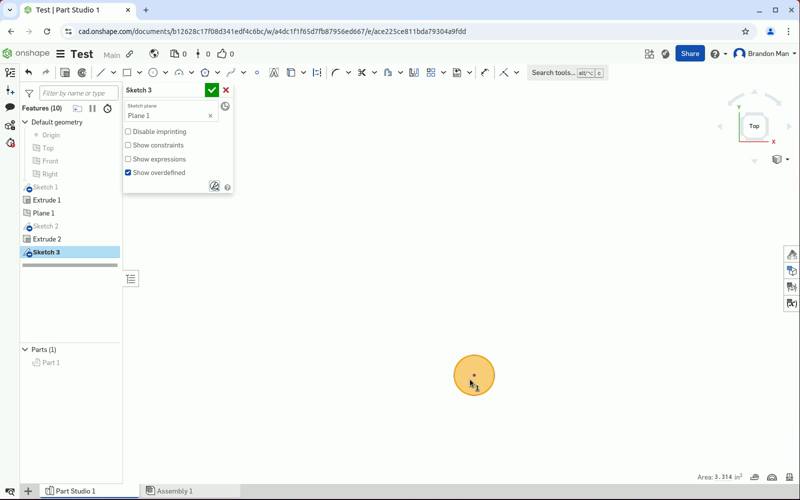
scroll(-6)
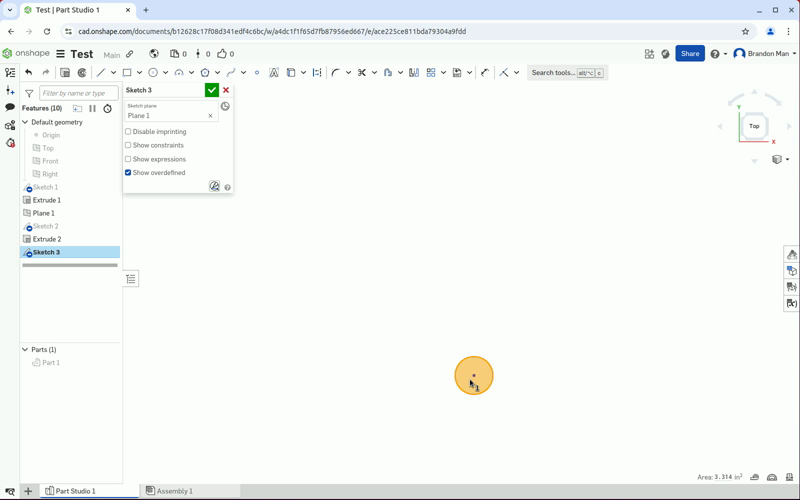
scroll(-6)
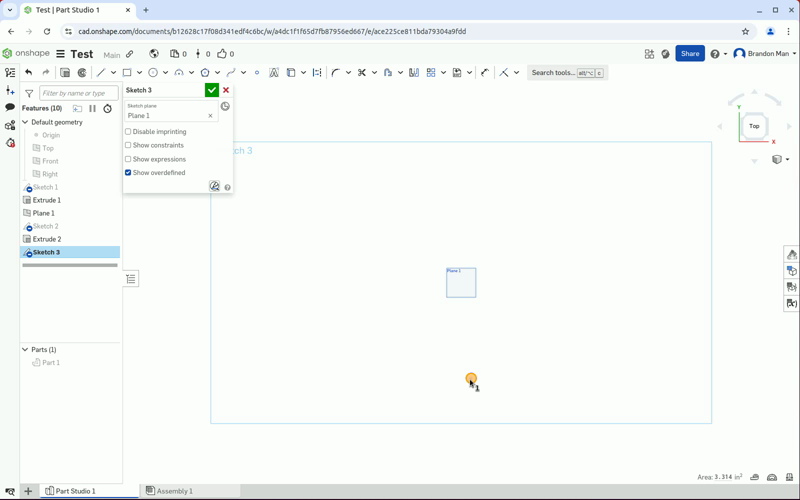
mouse_move(73, 352)
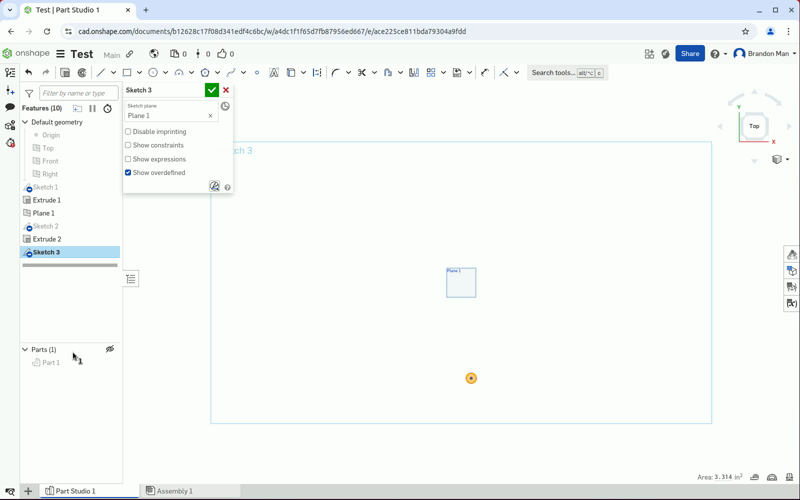
key(shift+y)
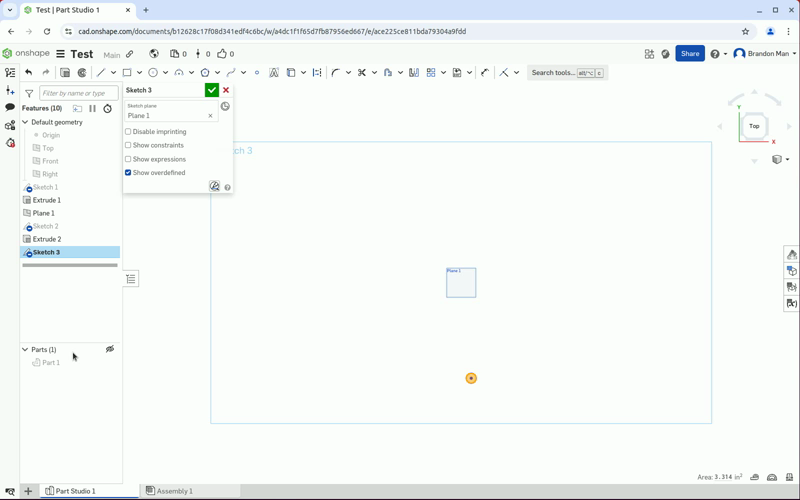
key(shift+e)
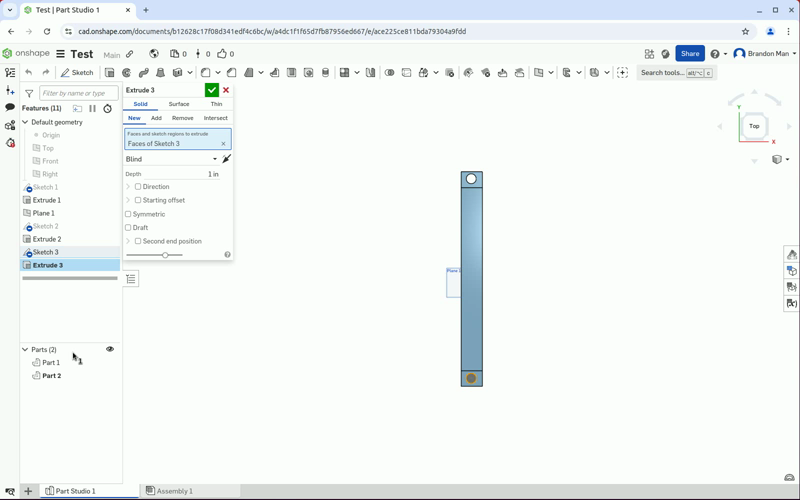
mouse_move(143, 106)
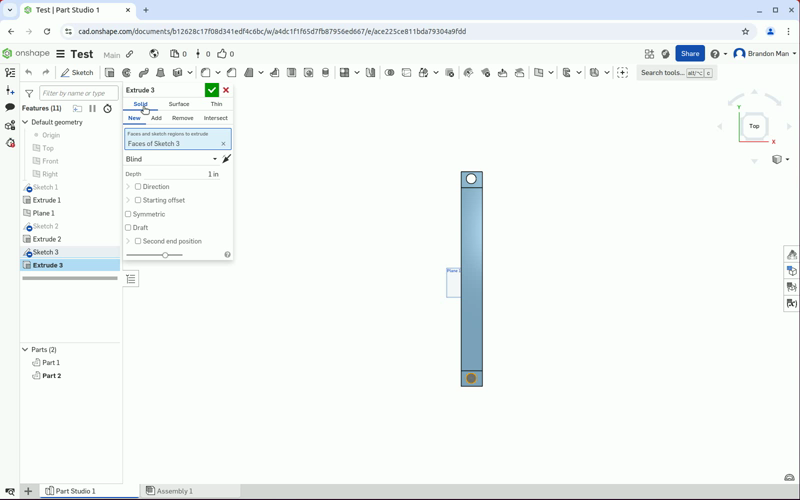
click(143, 106)
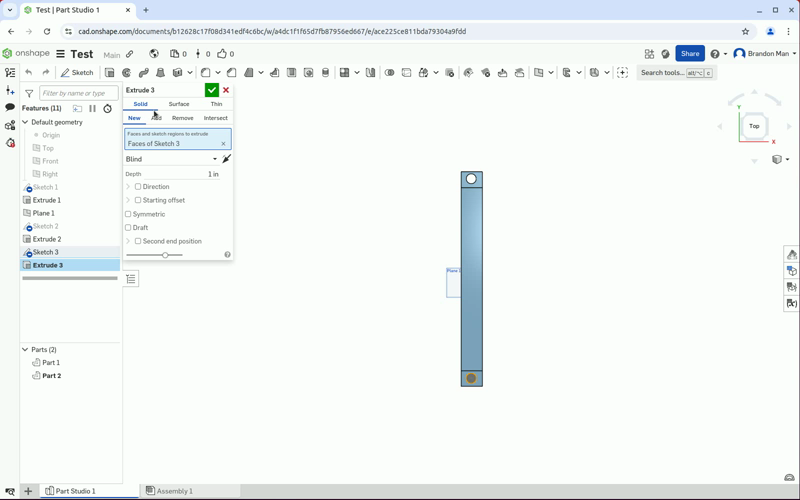
mouse_move(186, 120)
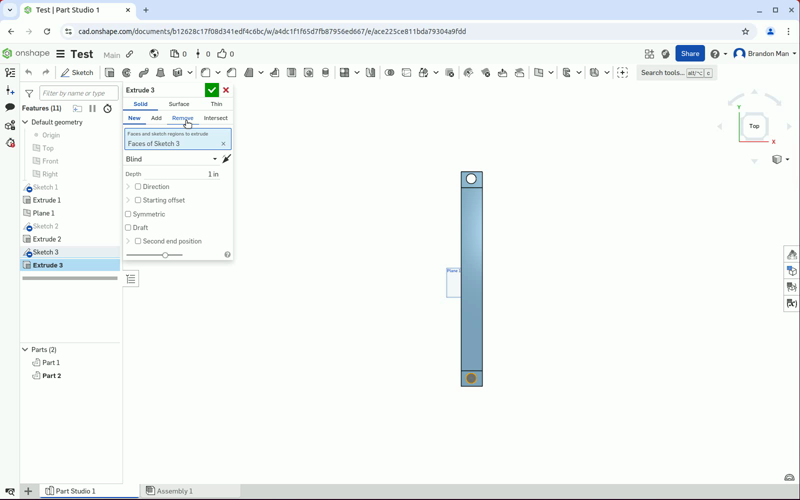
click(186, 120)
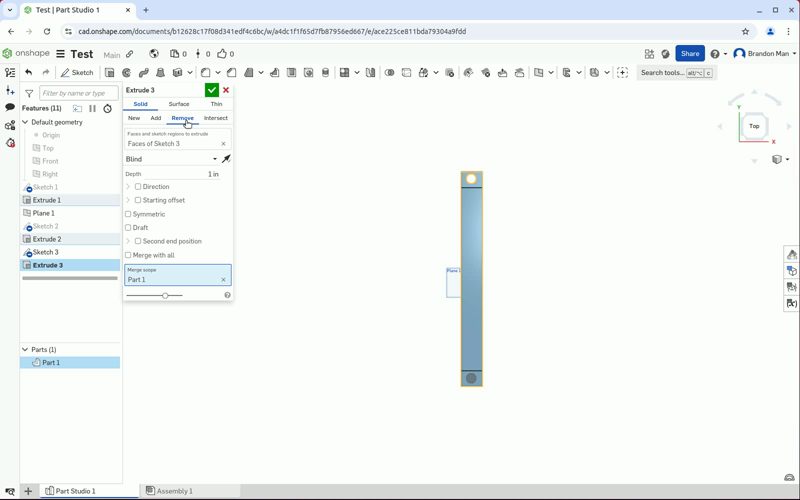
key(tab, 4)
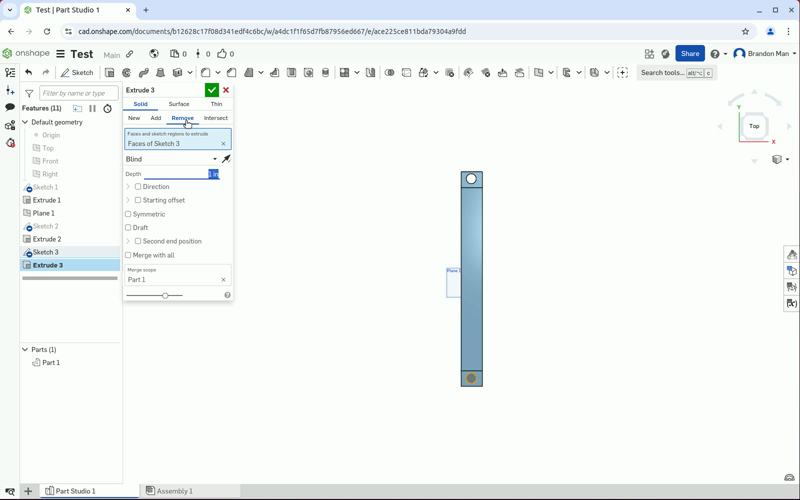
text(10.832)
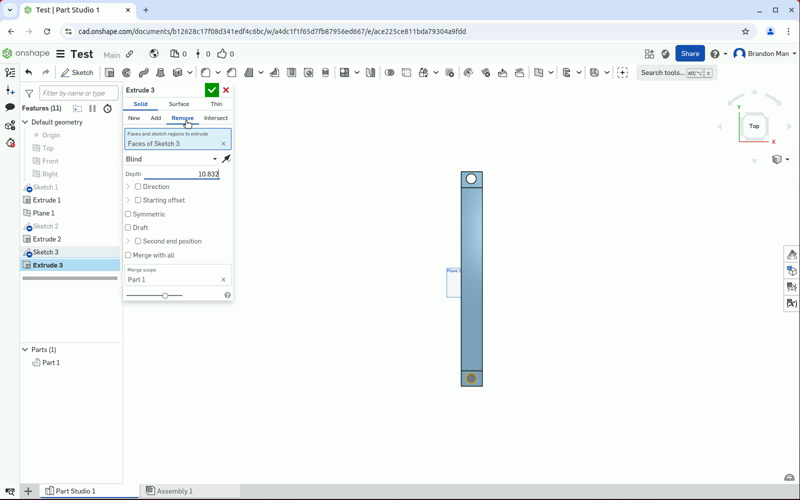
key(tab, 6)
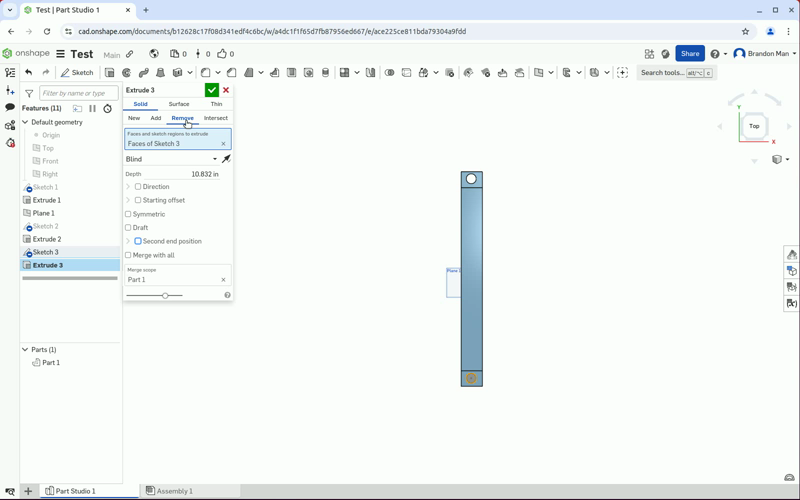
key(space)
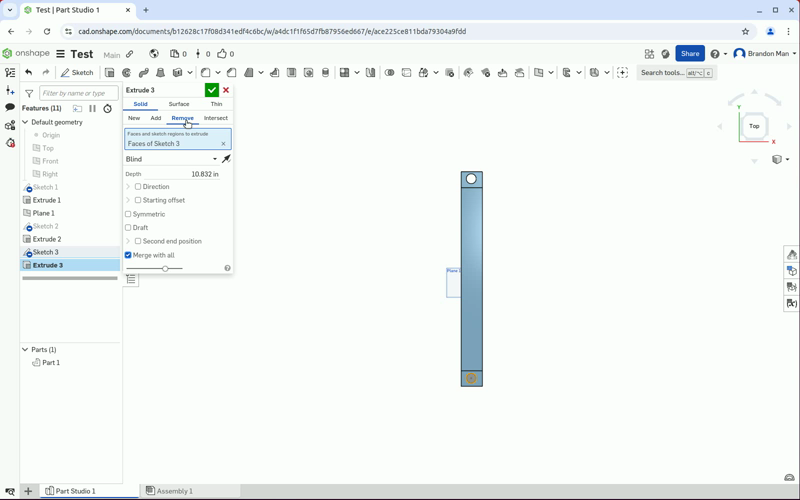
key(enter)
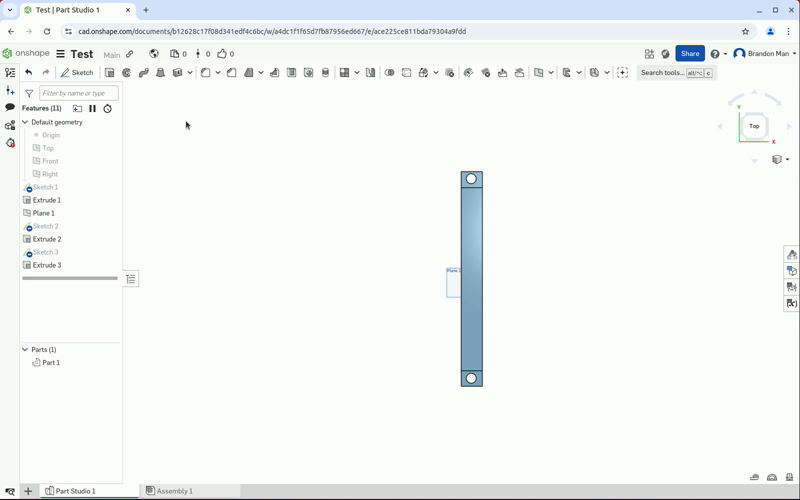
key(shift+h)
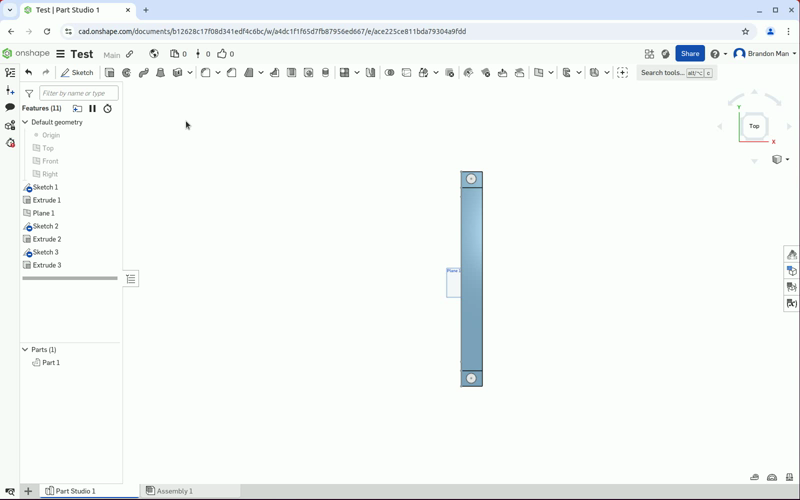
key(shift+h)
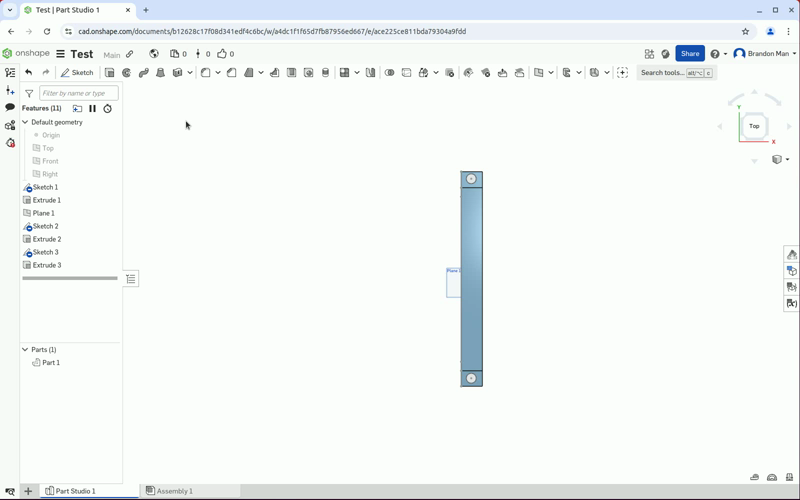
key(shift+7)
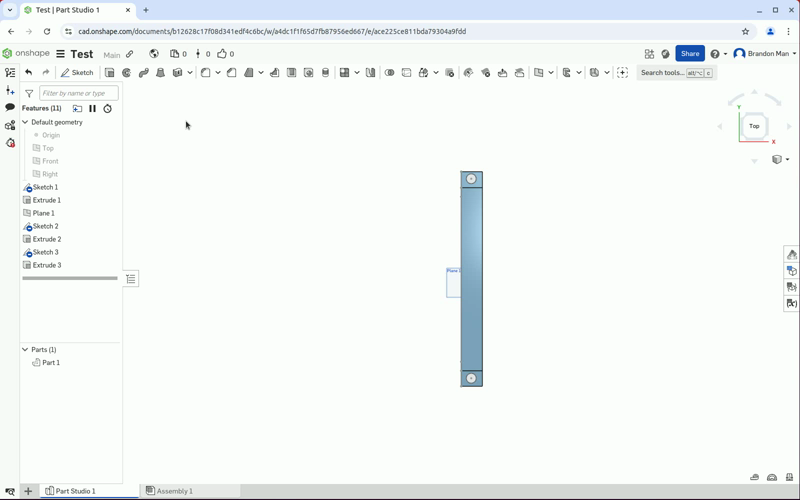
key(up, 3)
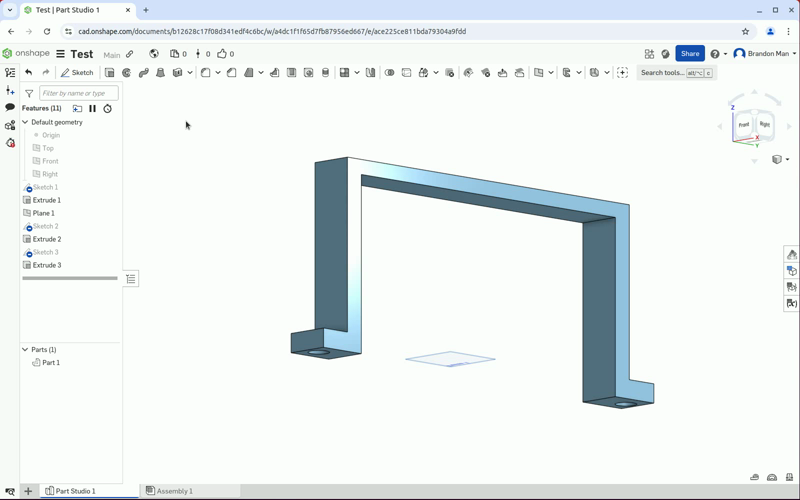
key(left, 3)
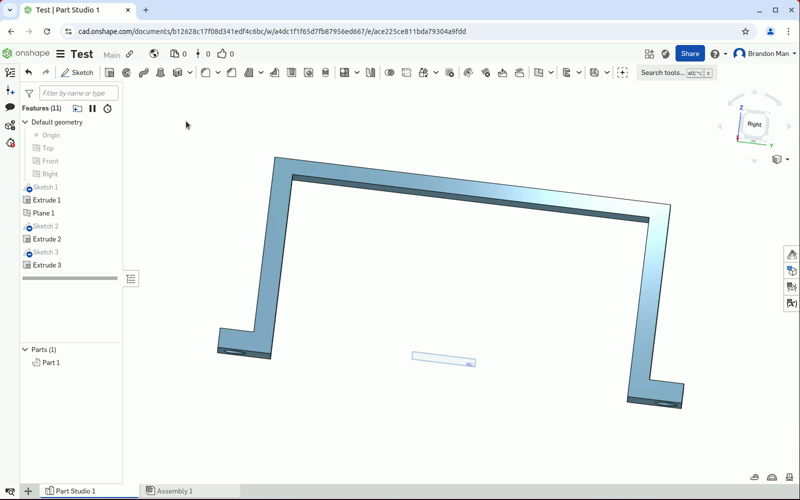
key(right, 3)
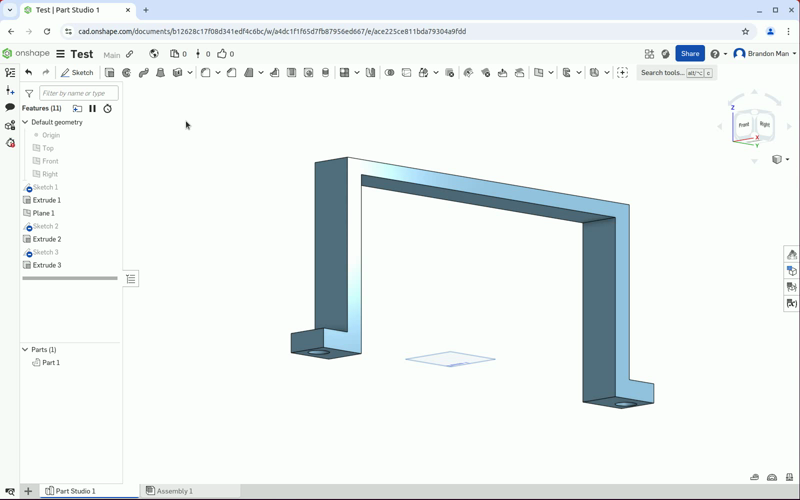
key(down, 3)
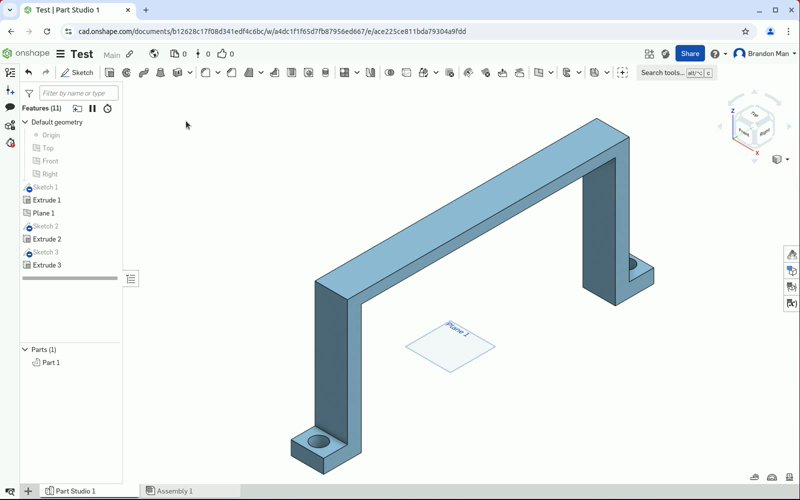
mouse_move(73, 189)
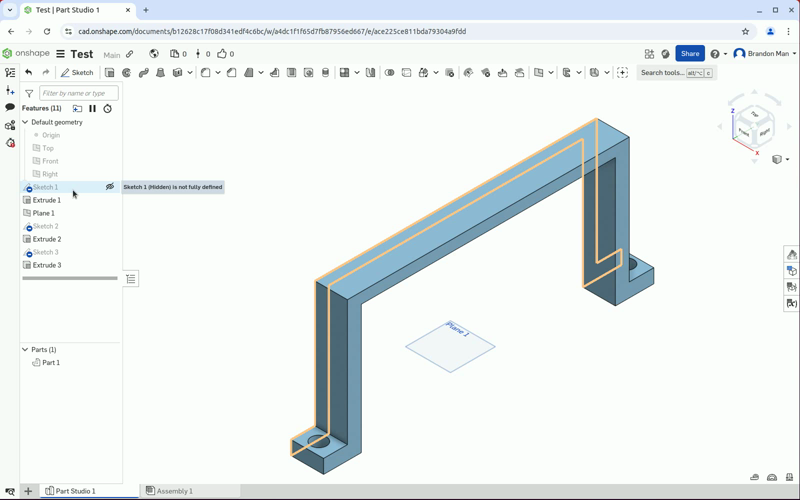
click(73, 189)